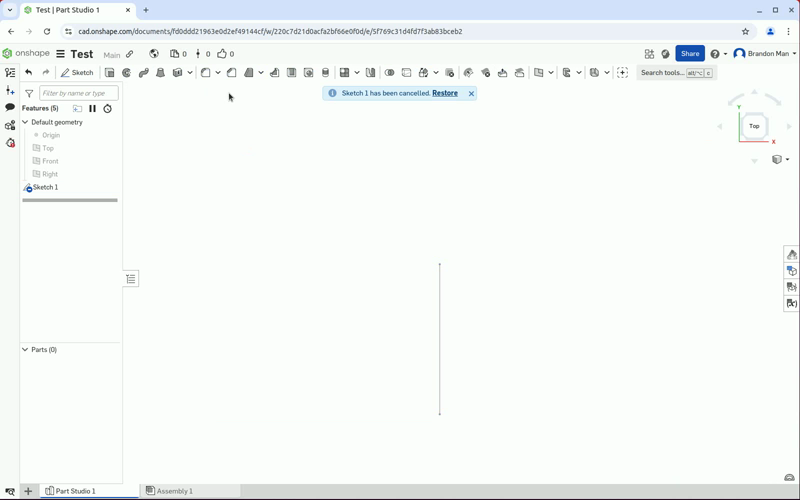
key(shift+h)
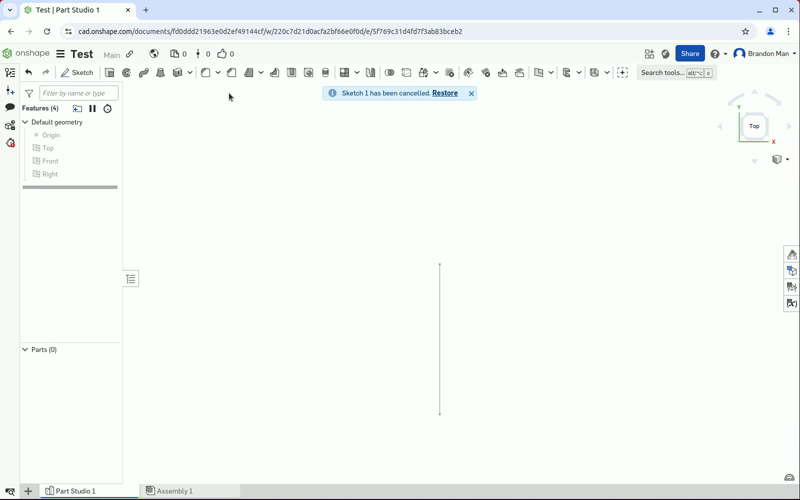
mouse_move(73, 352)
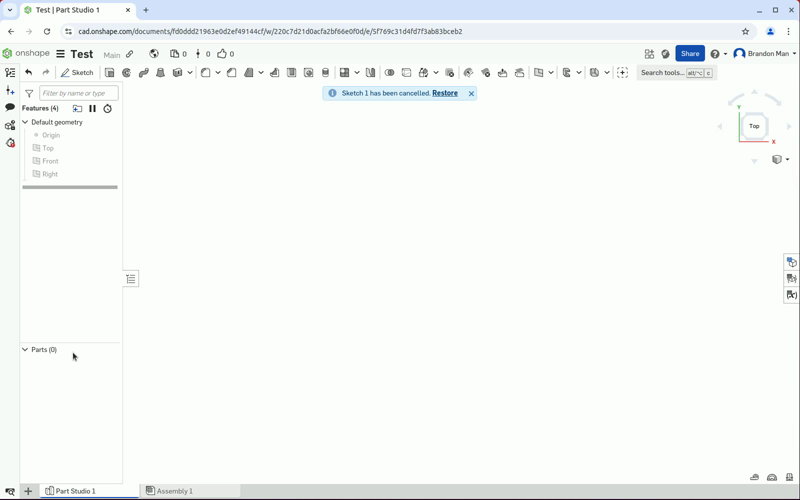
key(y)
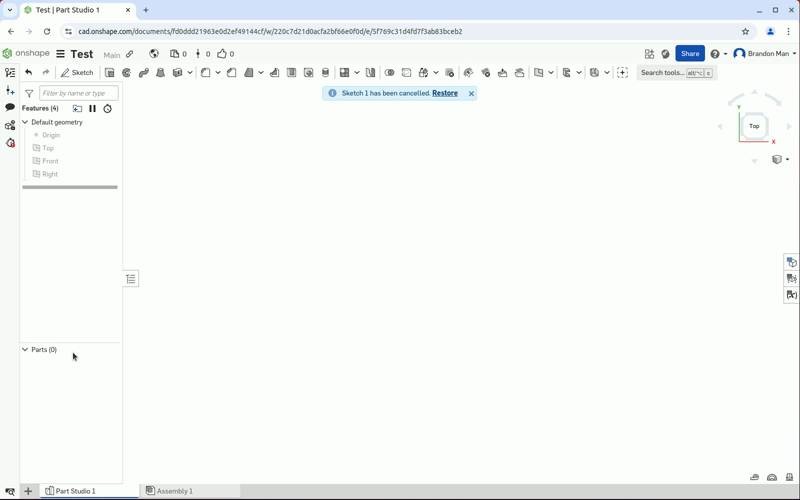
key(shift+p)
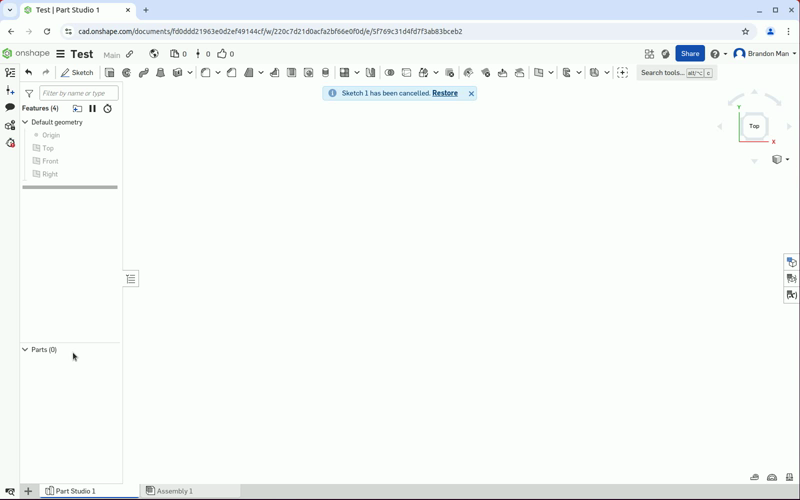
key(space)
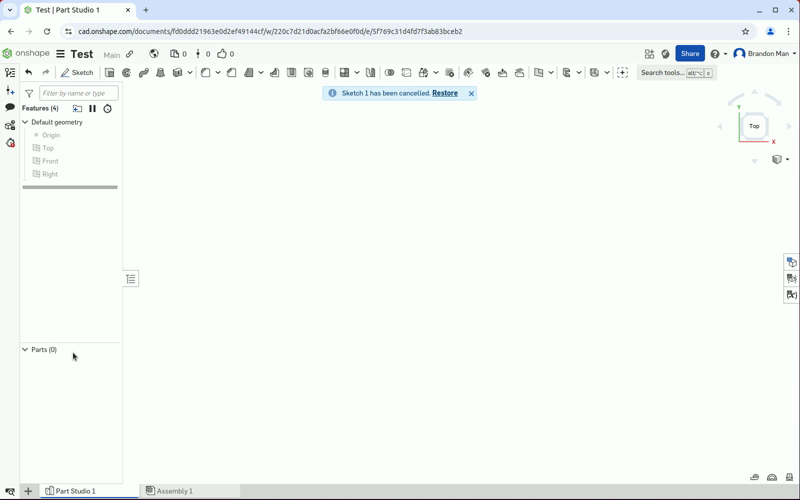
key_down(shift)
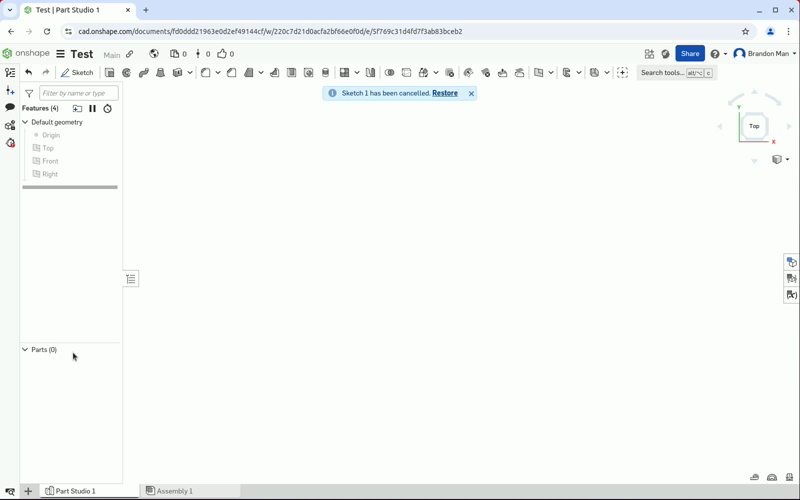
key(up)
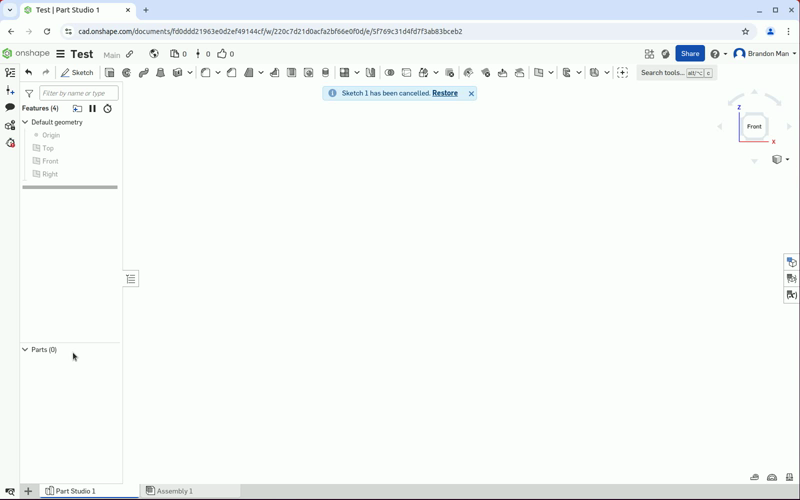
key_up(shift)
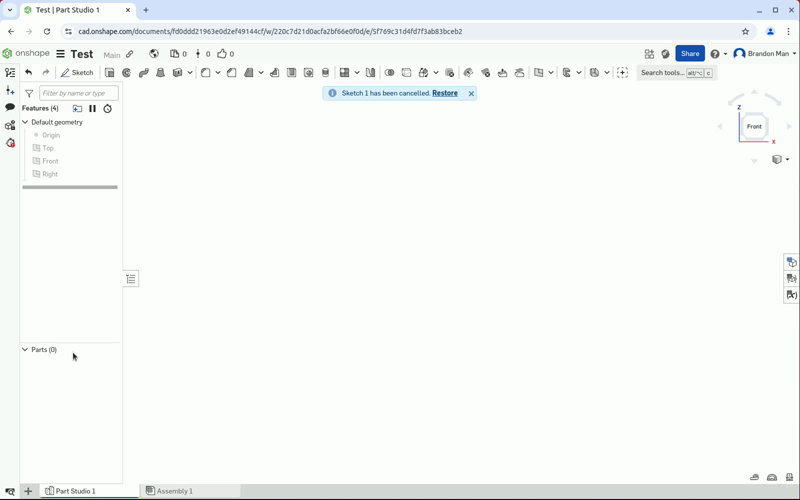
key(space)
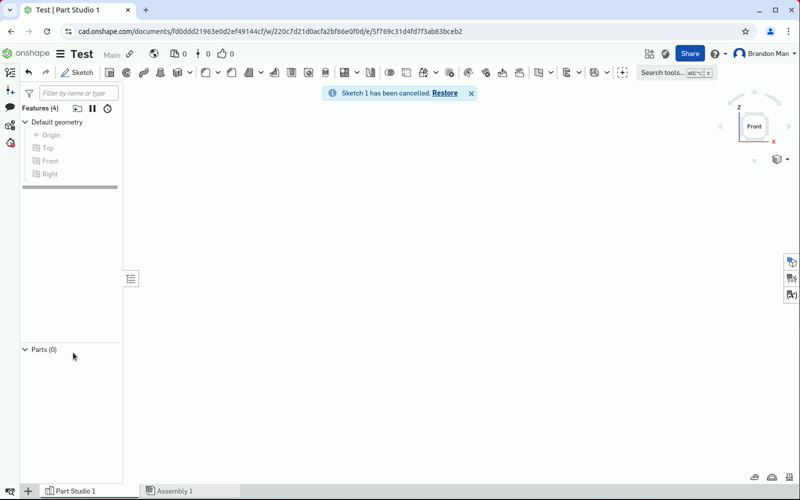
key_down(shift)
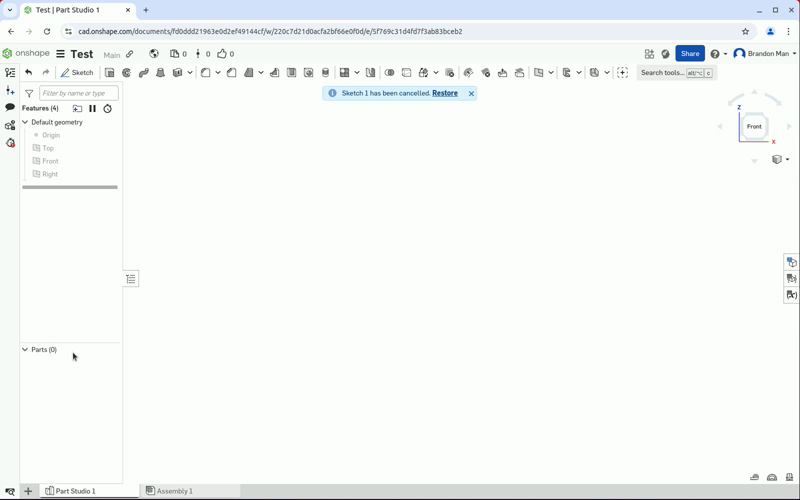
key(left)
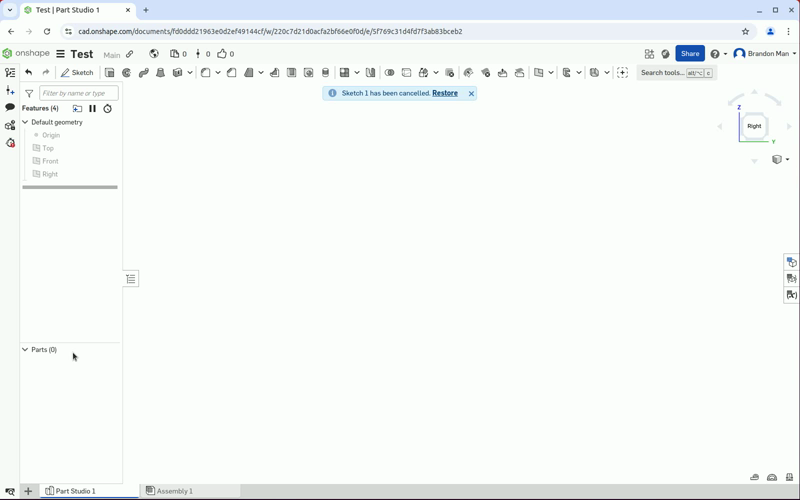
key_up(shift)
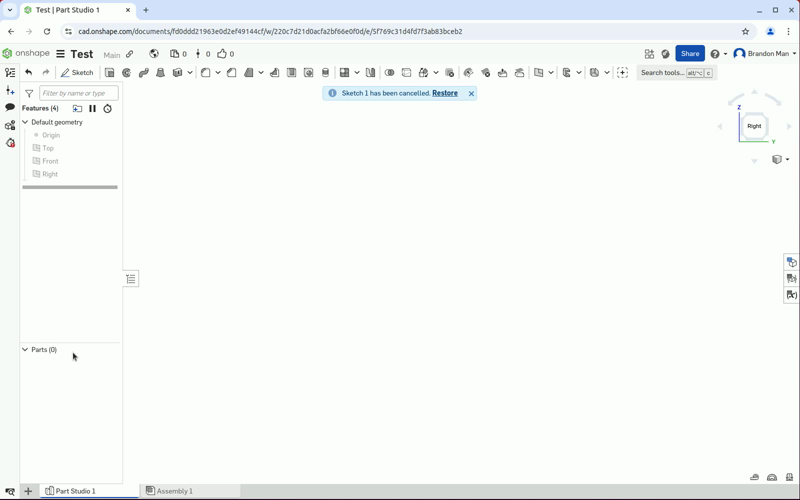
mouse_move(73, 352)
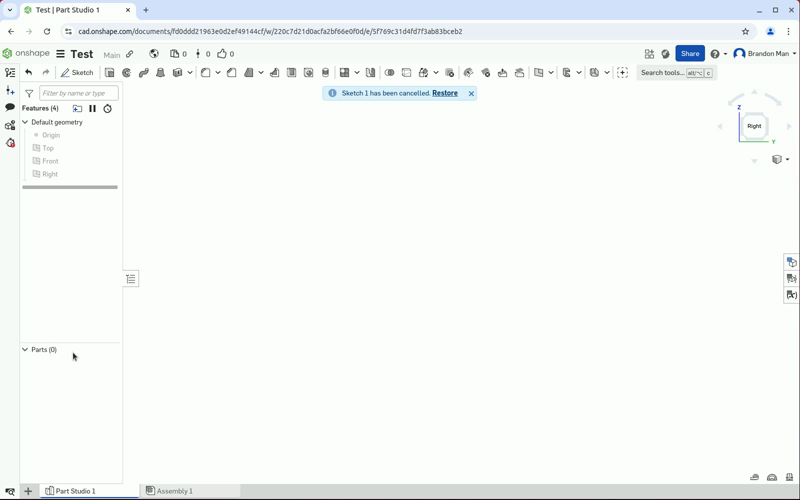
key(shift+y)
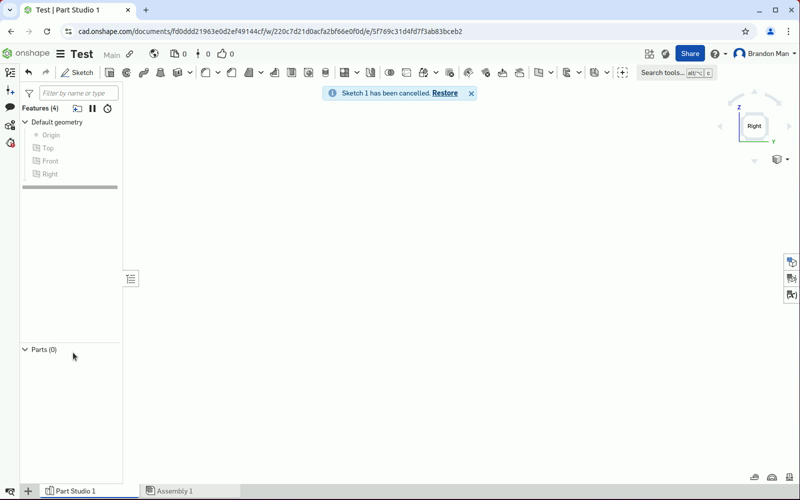
key(shift+s)
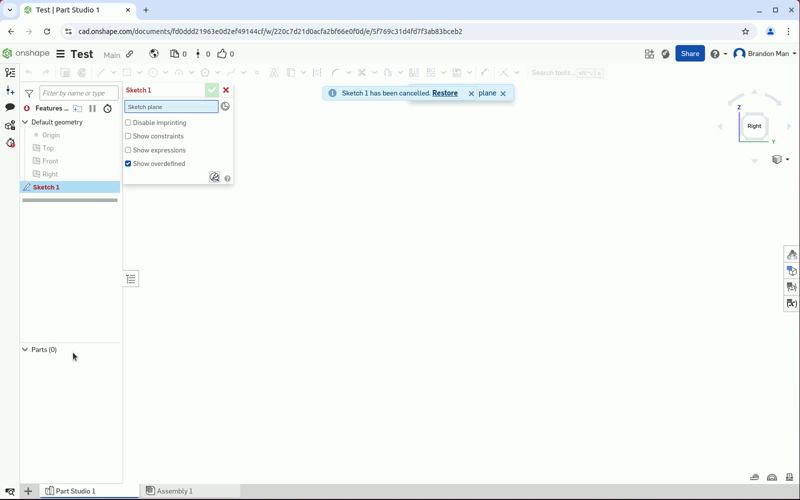
mouse_move(73, 176)
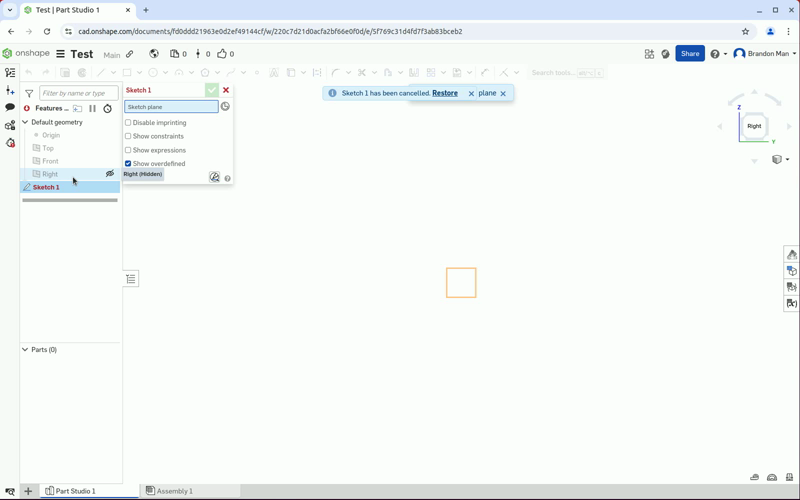
click(73, 176)
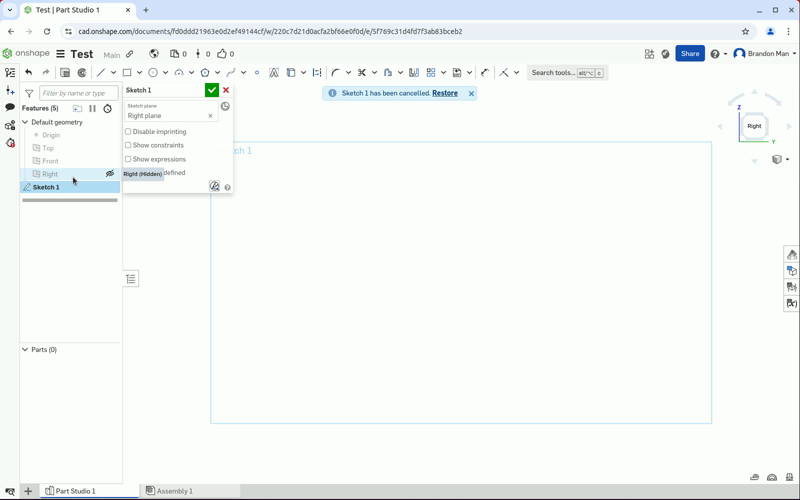
mouse_move(73, 352)
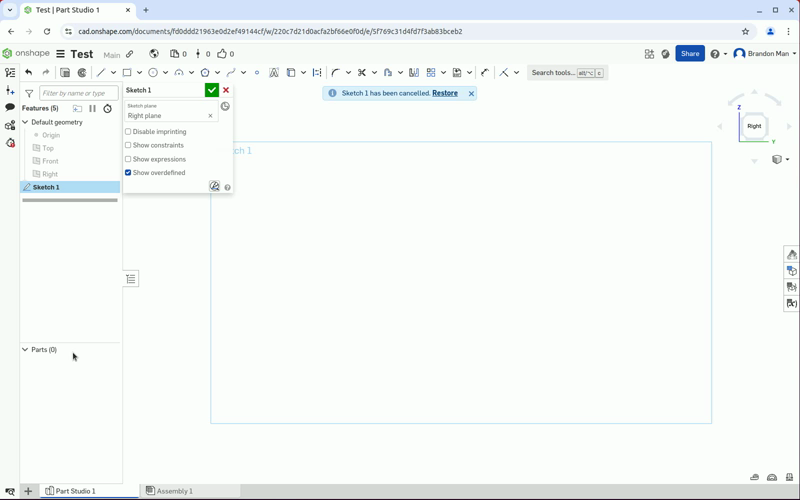
key(y)
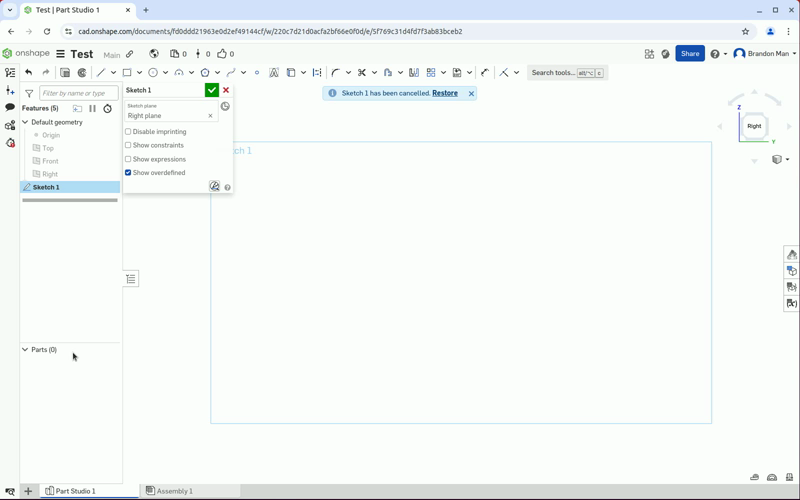
key(l)
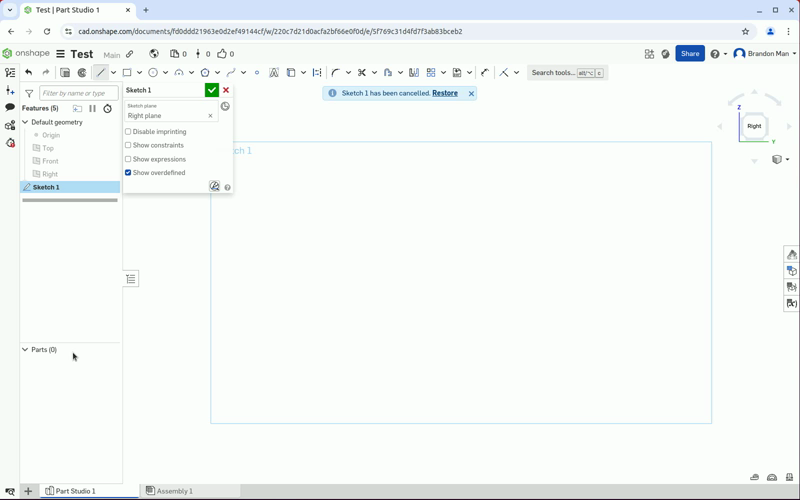
key_down(shift)
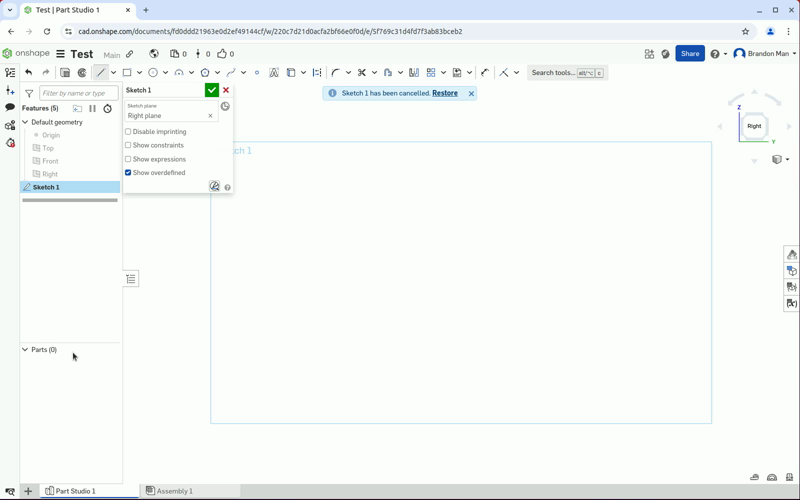
mouse_move(427, 395)
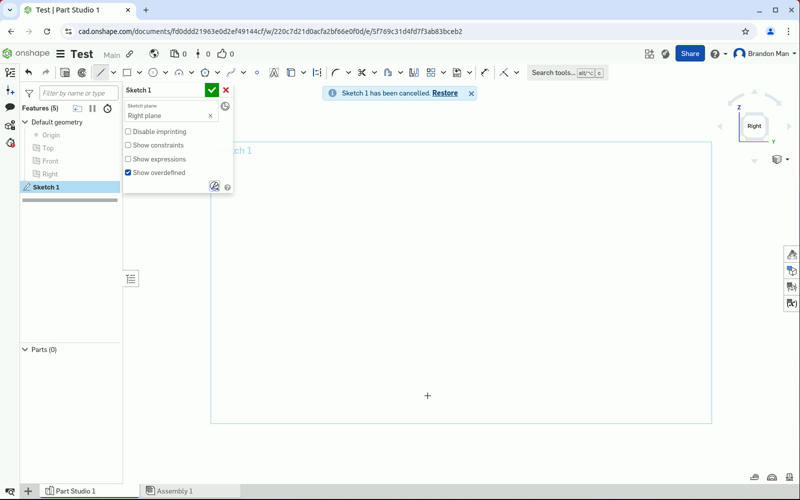
click(427, 395)
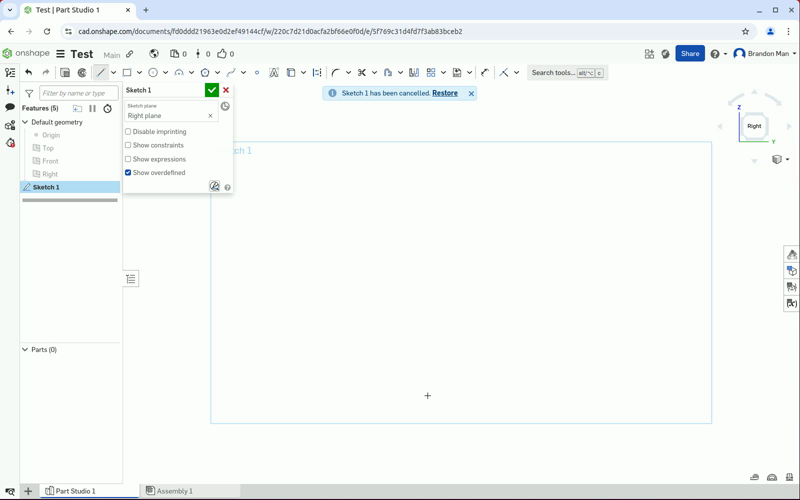
key_up(shift)
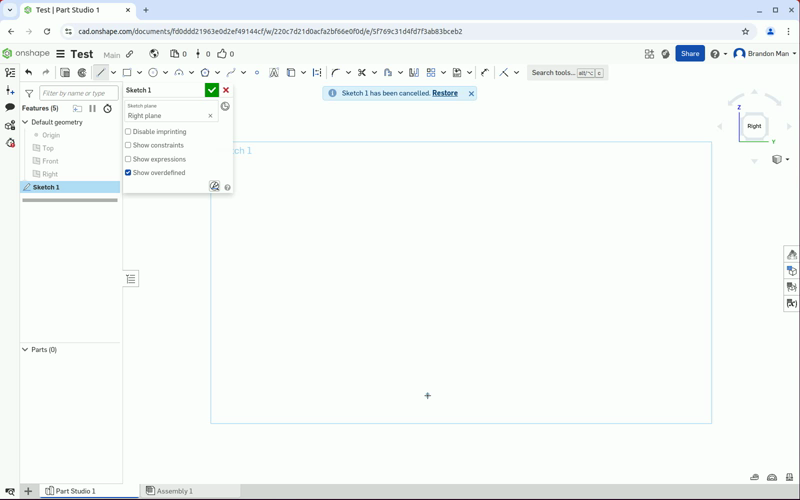
key_down(shift)
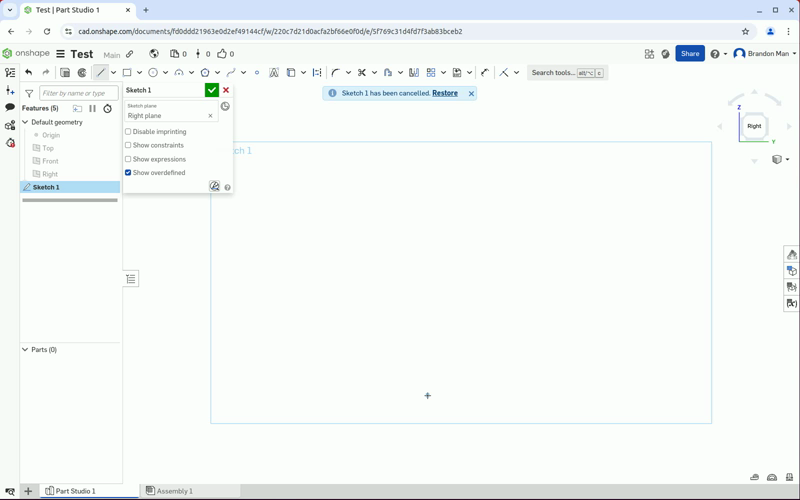
mouse_move(488, 395)
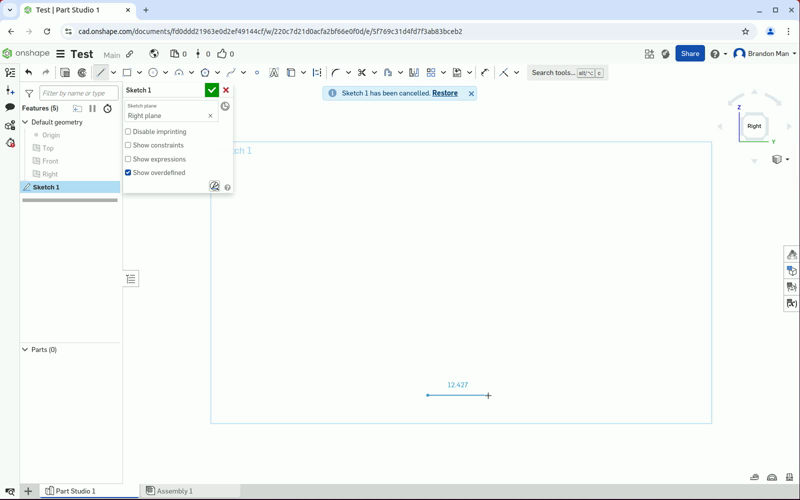
click(488, 395)
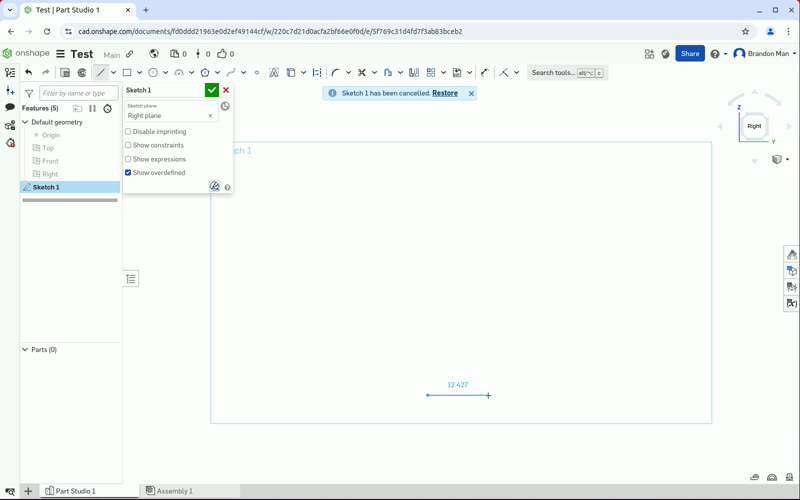
key_up(shift)
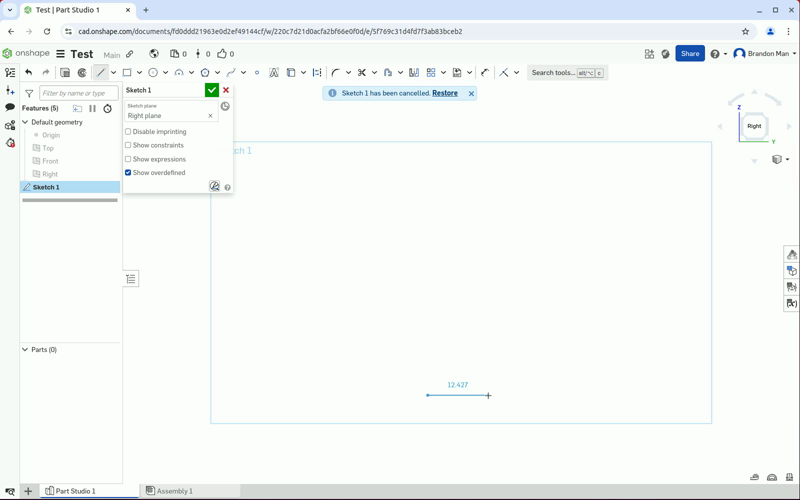
key_down(shift)
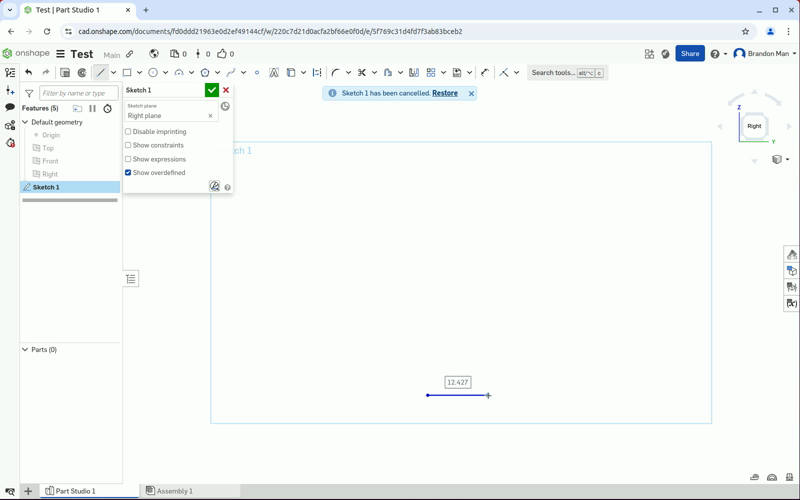
mouse_move(518, 395)
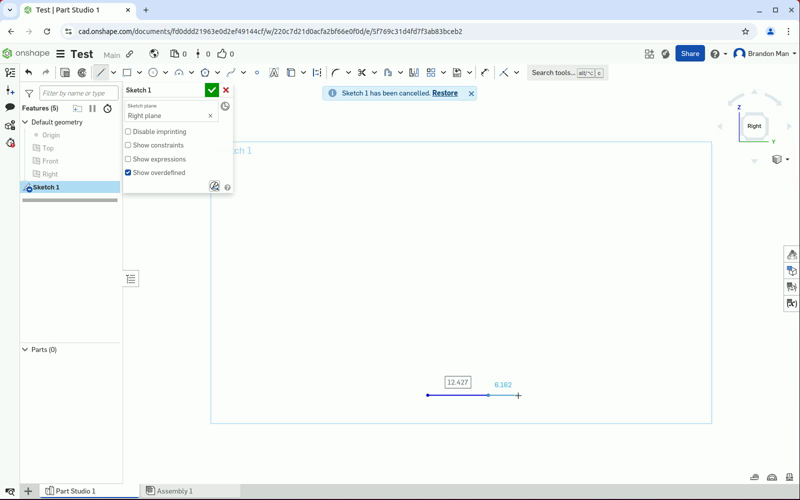
mouse_move(488, 381)
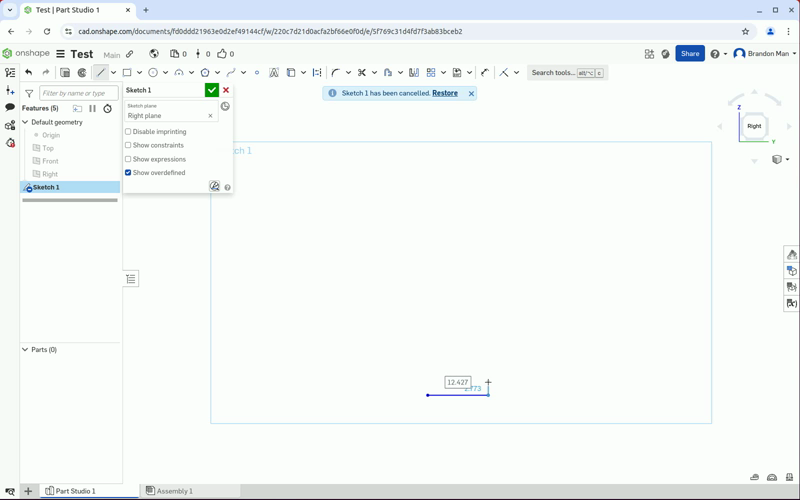
click(488, 381)
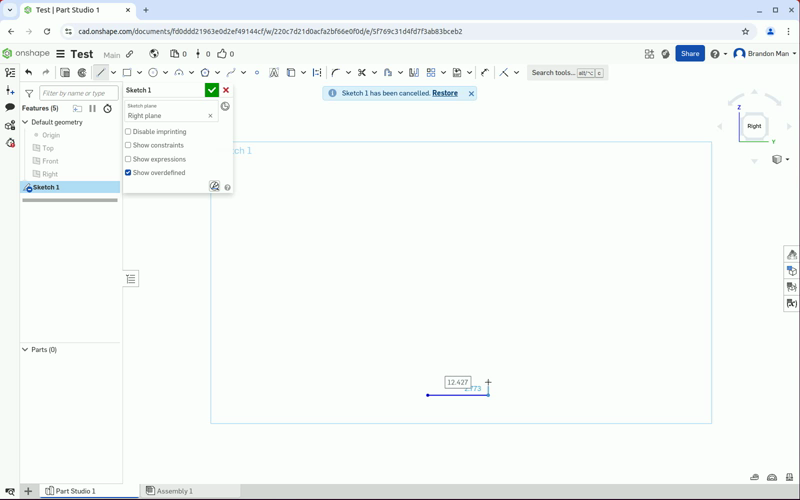
key_up(shift)
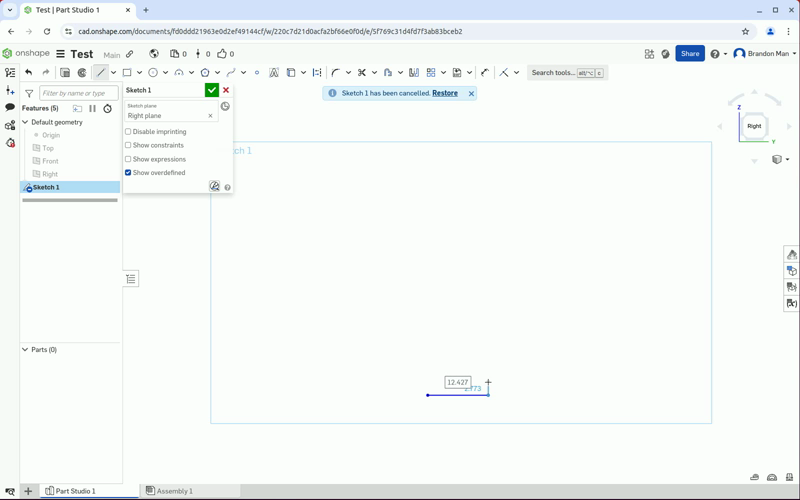
key_down(shift)
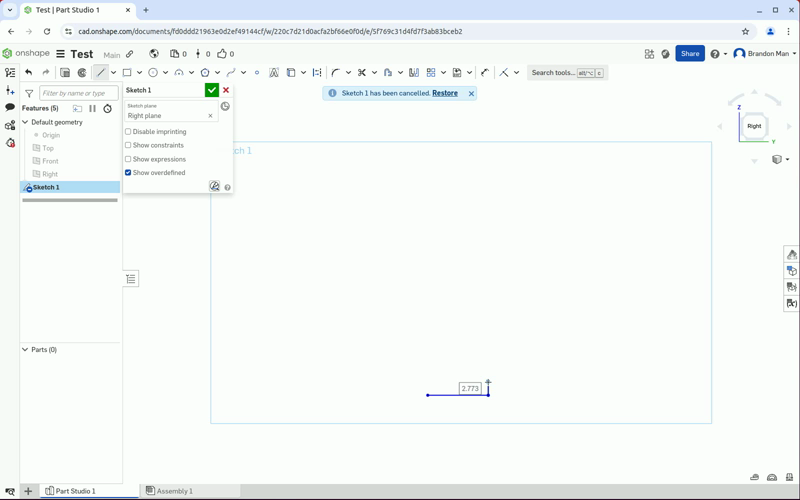
mouse_move(488, 302)
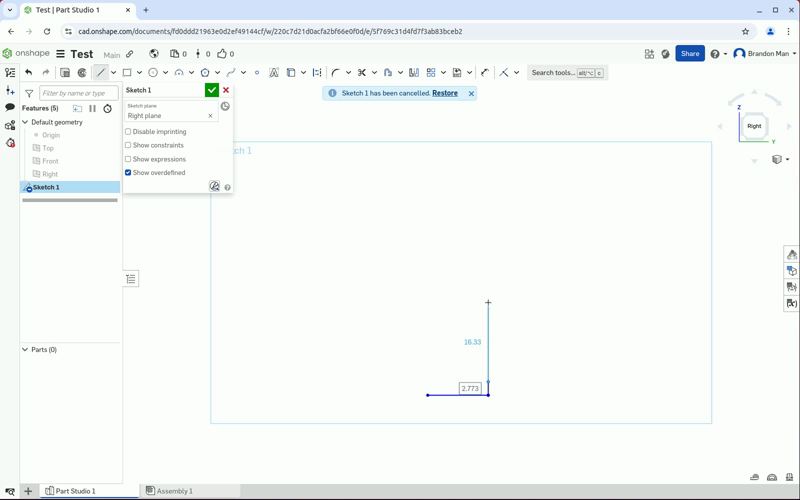
click(488, 302)
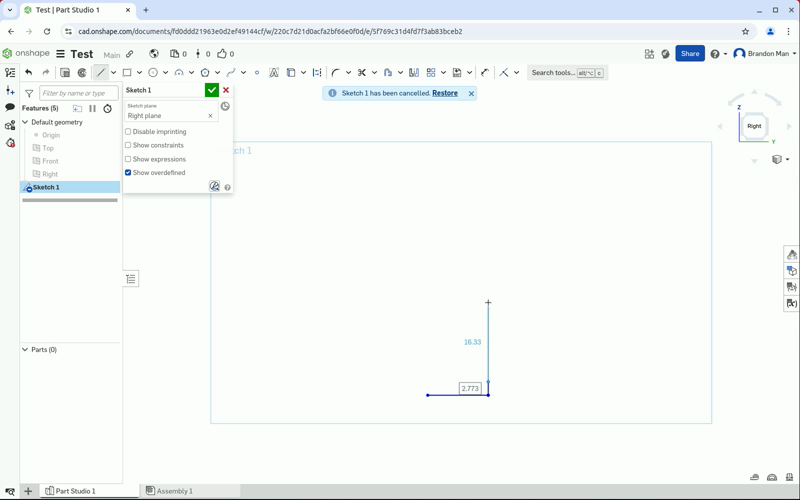
key_up(shift)
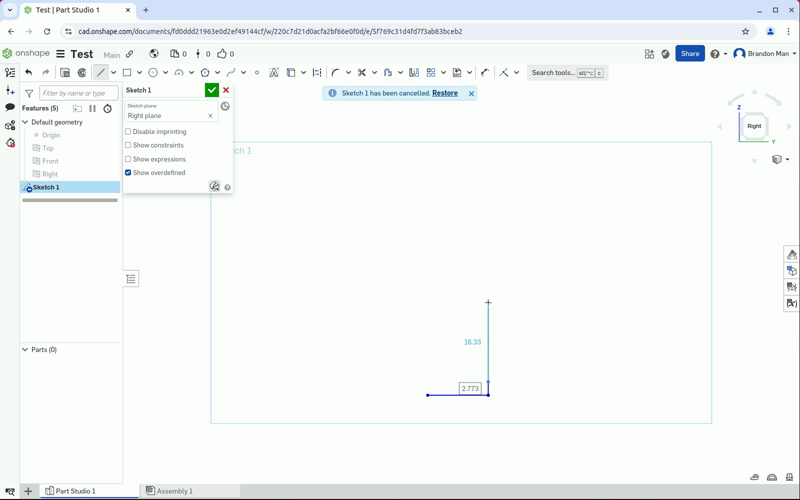
key(esc)
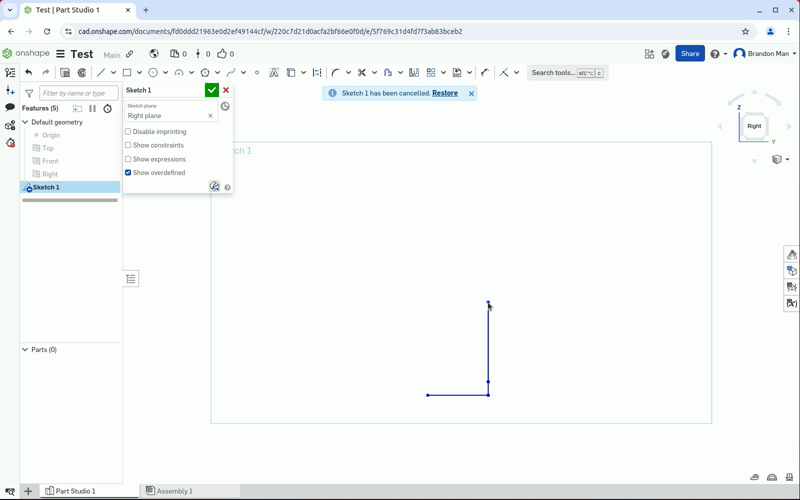
key(a)
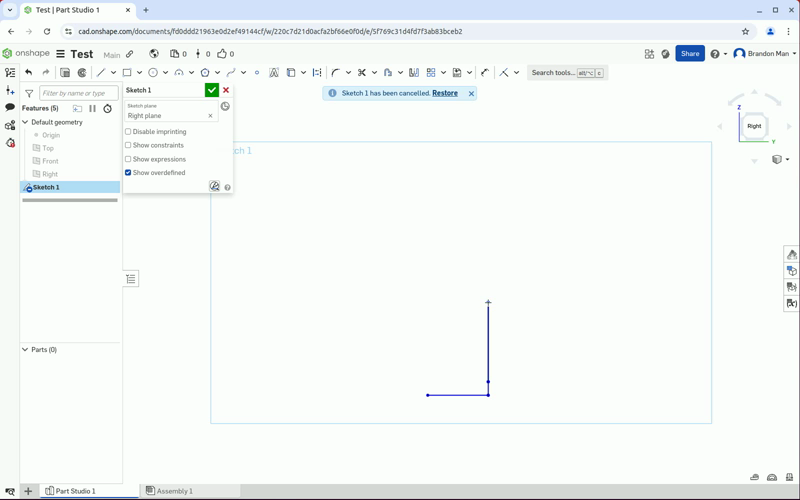
mouse_move(488, 302)
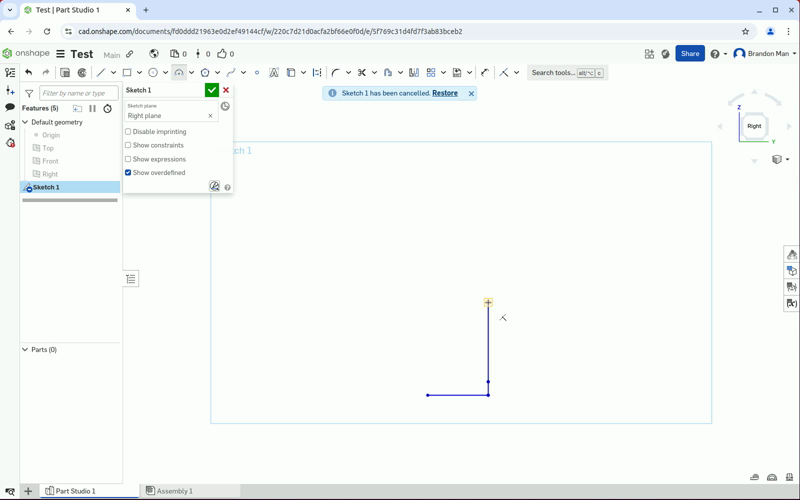
click(488, 302)
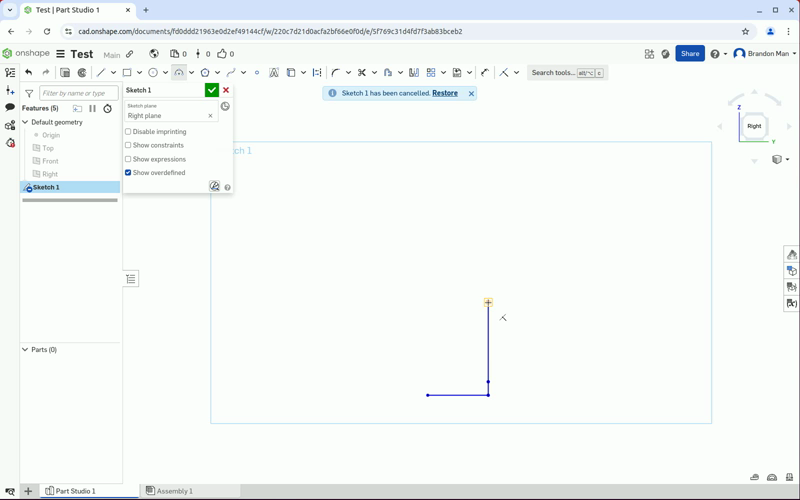
key_down(shift)
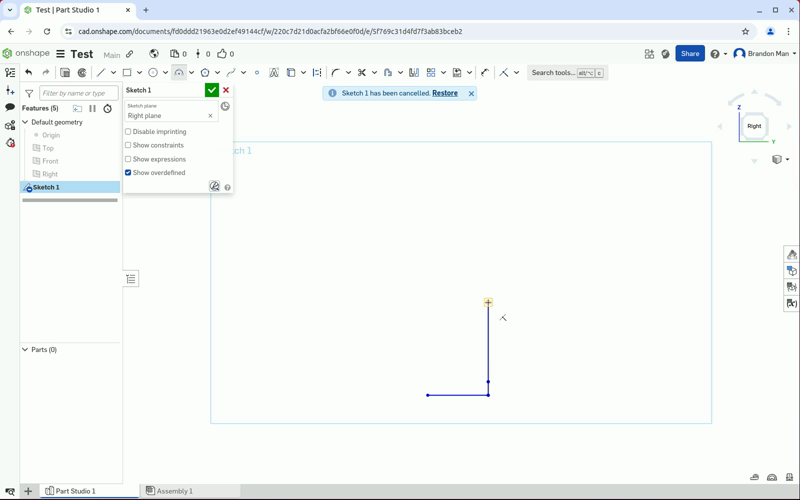
mouse_move(484, 289)
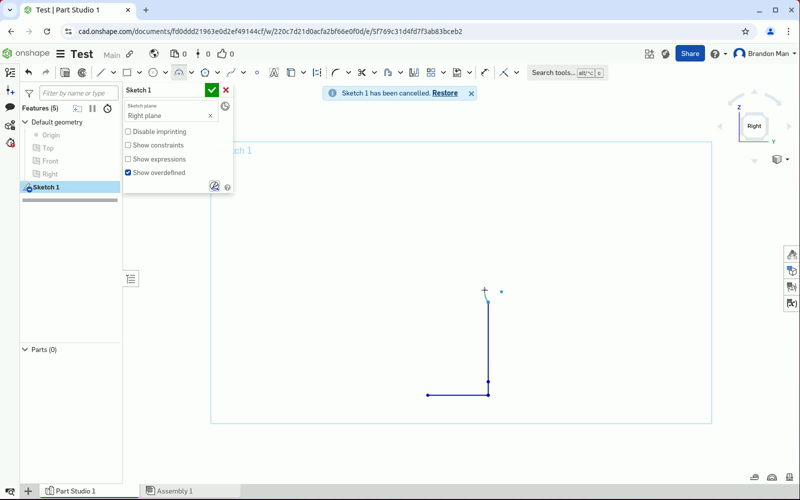
click(484, 289)
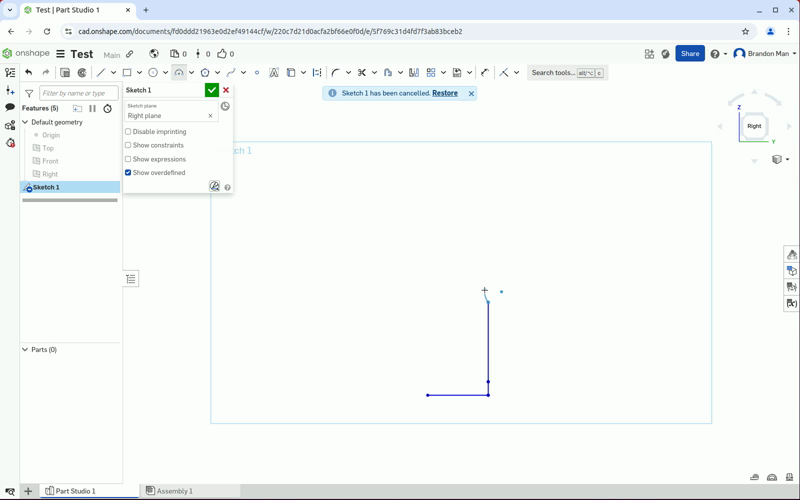
mouse_move(487, 295)
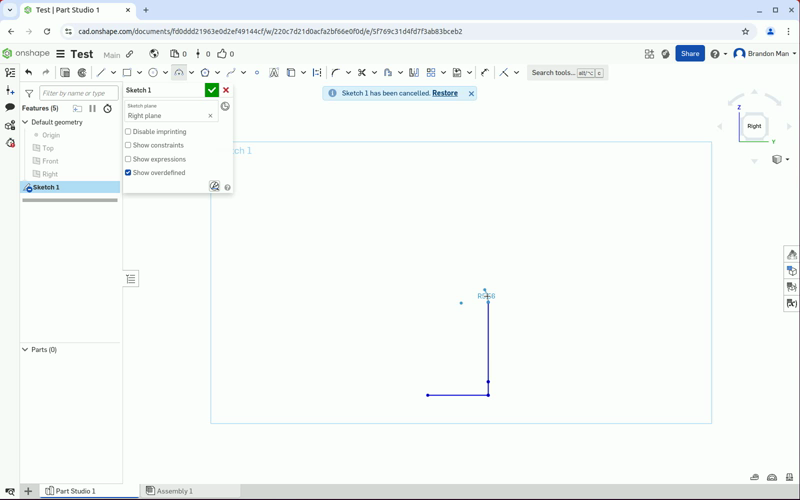
click(487, 295)
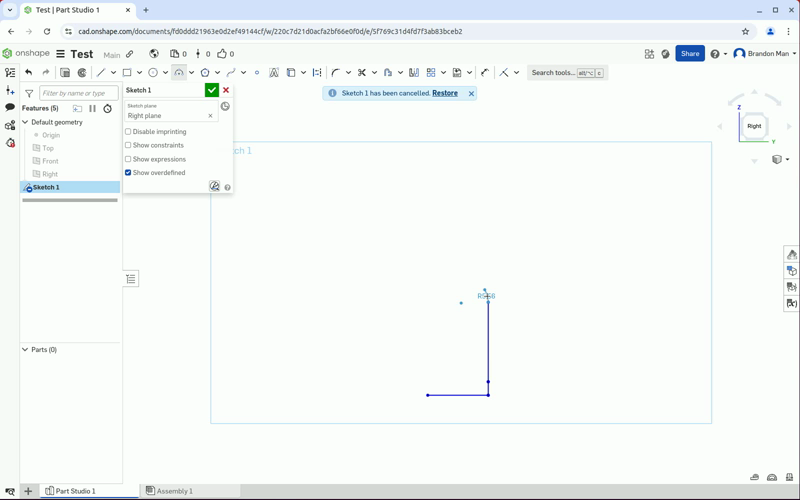
key_up(shift)
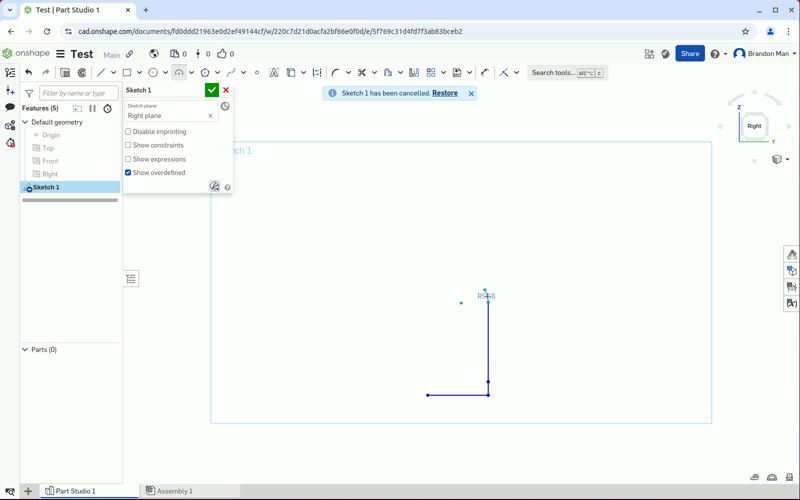
key(esc)
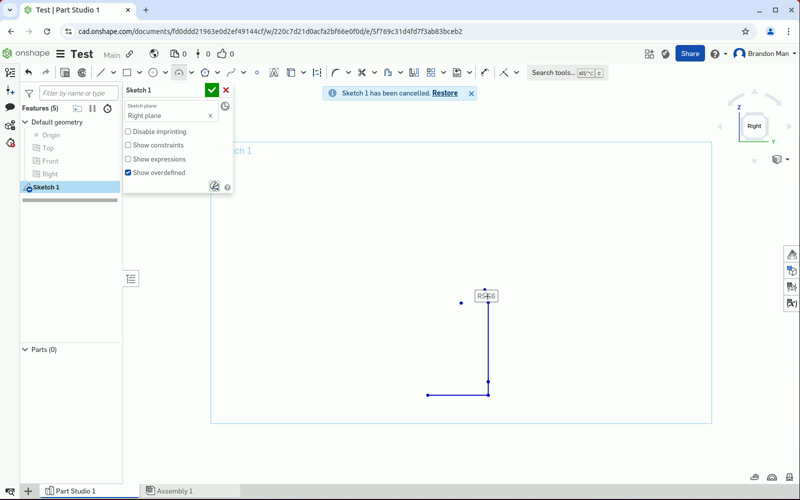
key(l)
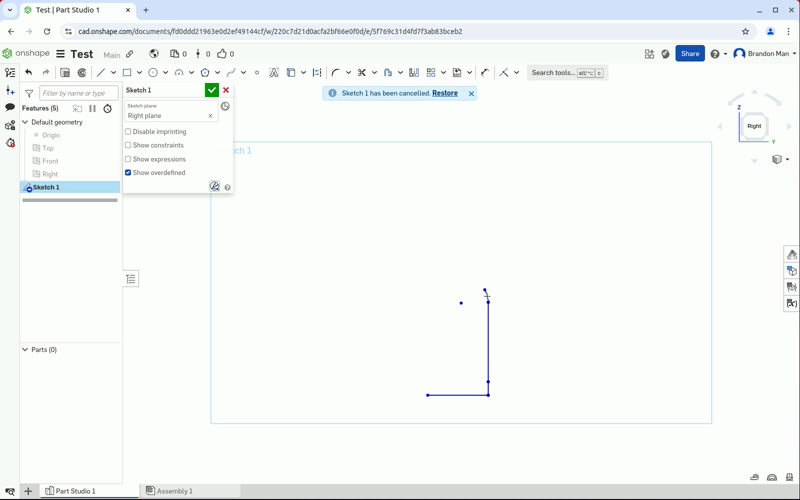
mouse_move(484, 289)
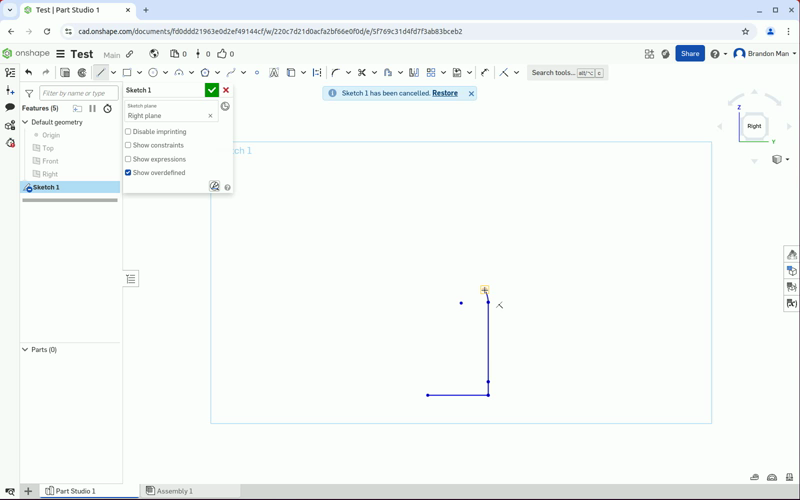
click(484, 289)
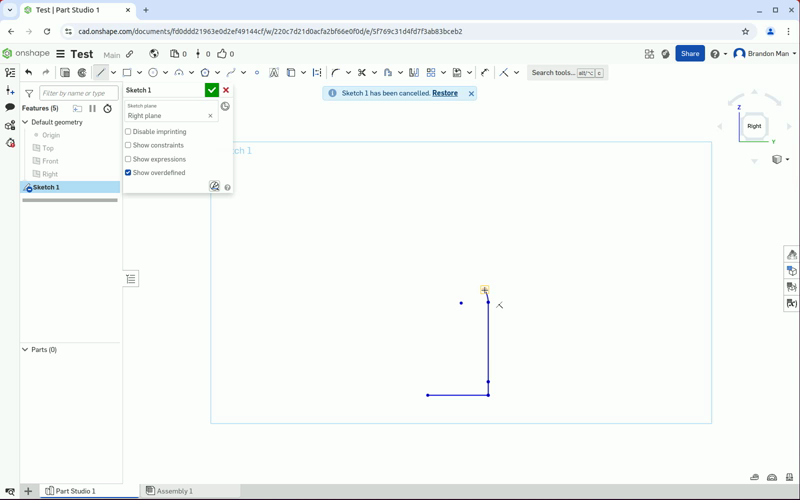
key_down(shift)
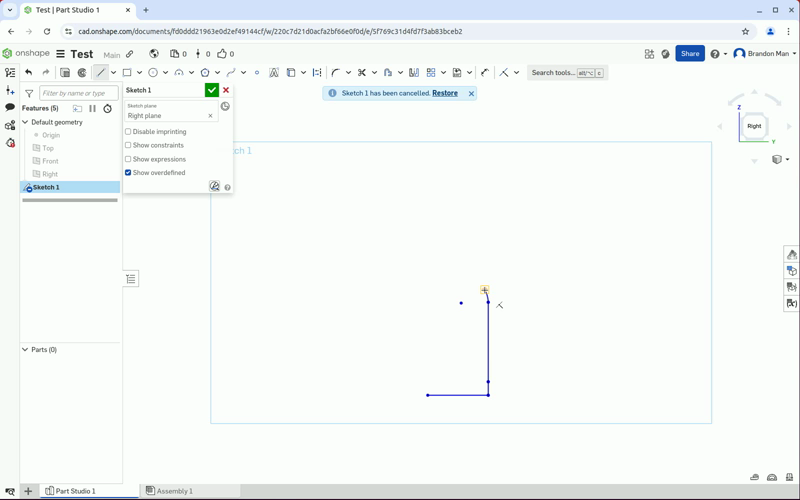
mouse_move(514, 289)
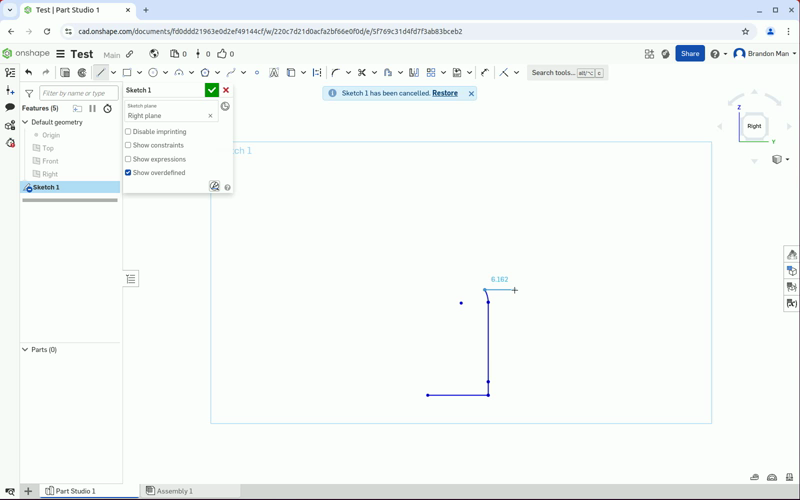
mouse_move(488, 289)
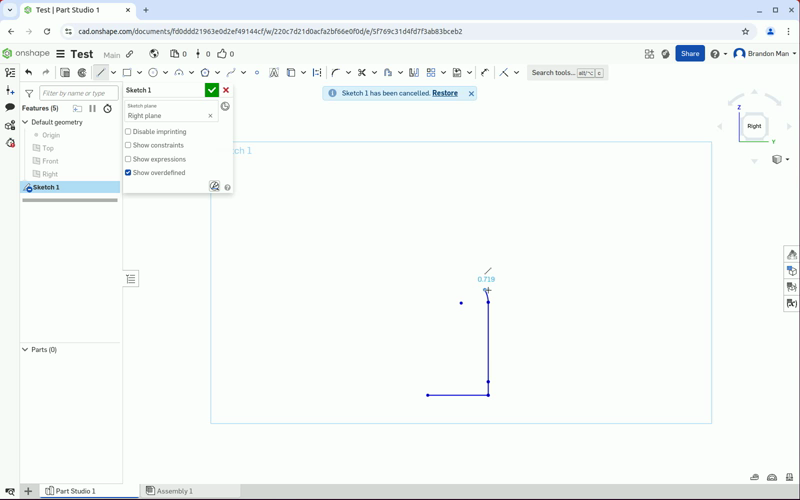
scroll(6)
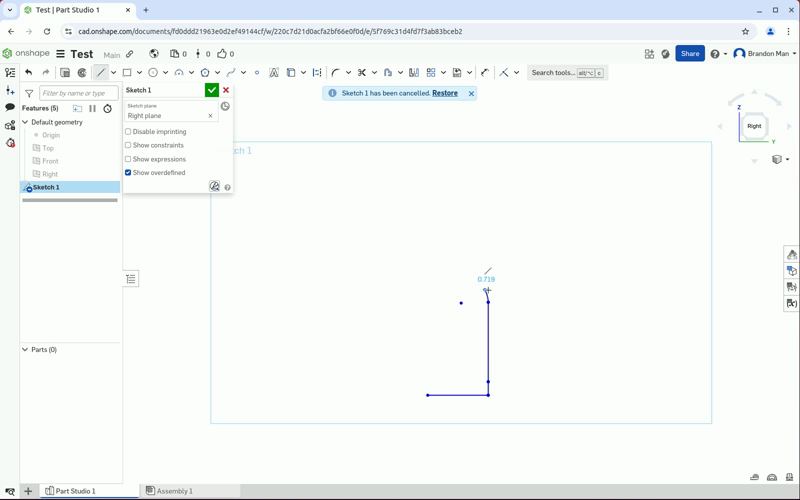
scroll(6)
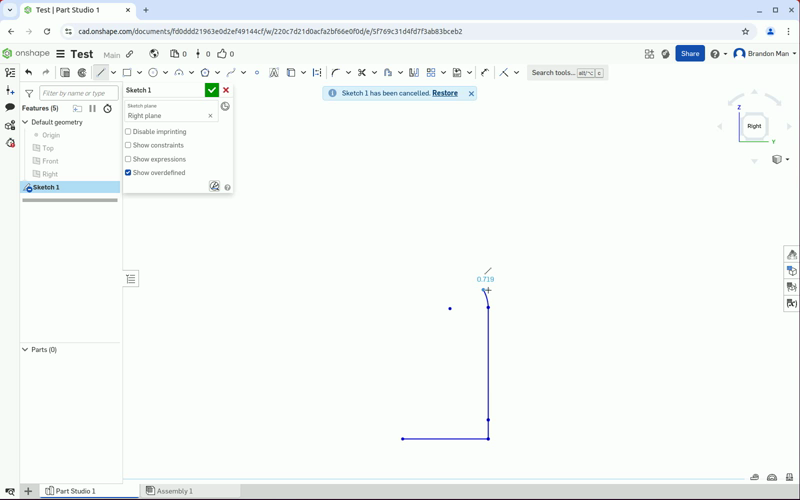
scroll(6)
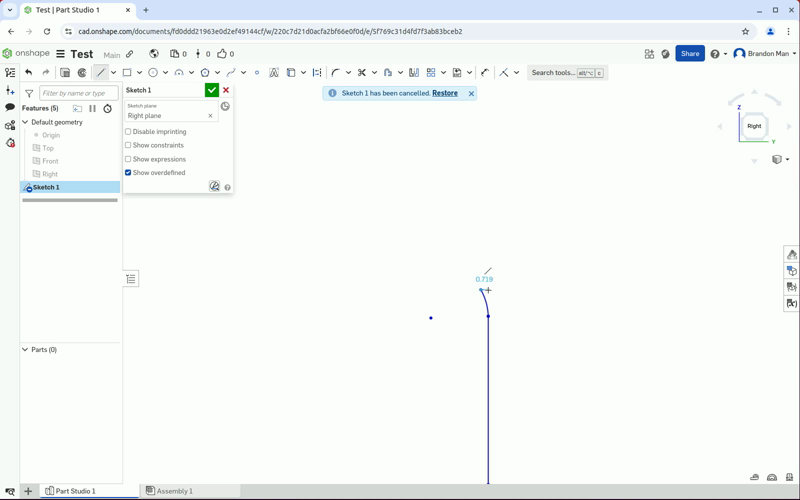
scroll(6)
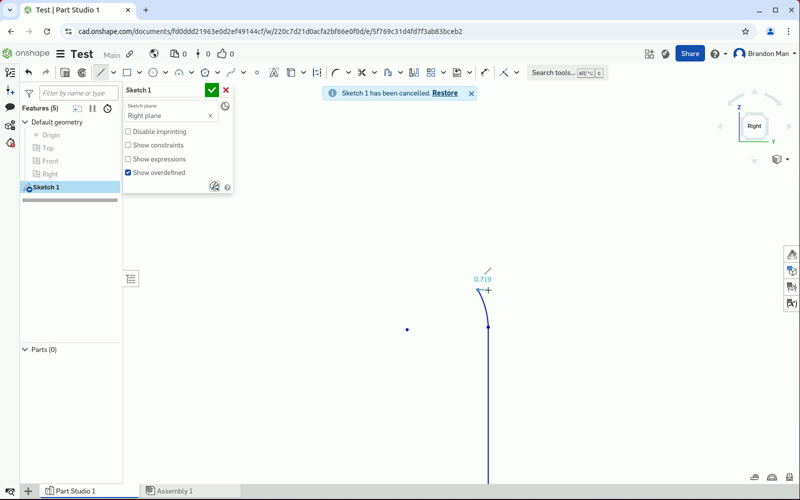
scroll(6)
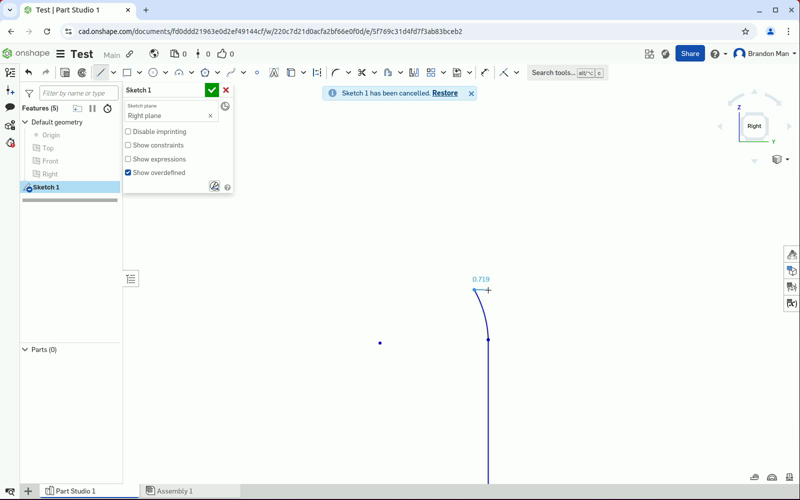
scroll(6)
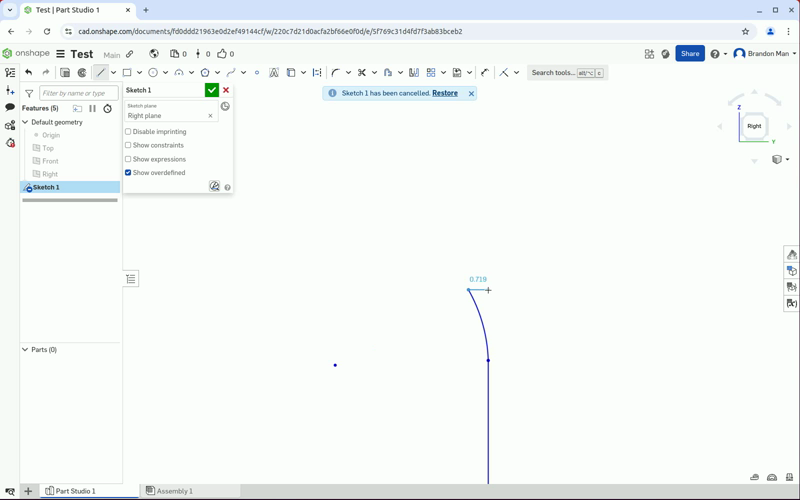
scroll(6)
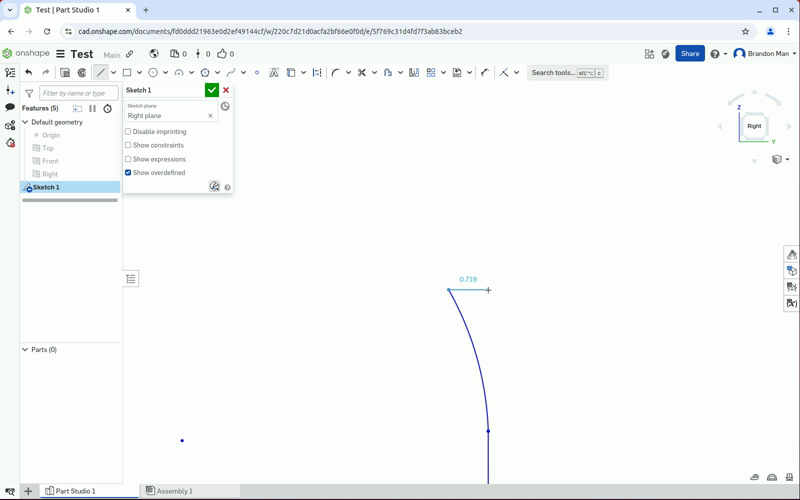
click(488, 289)
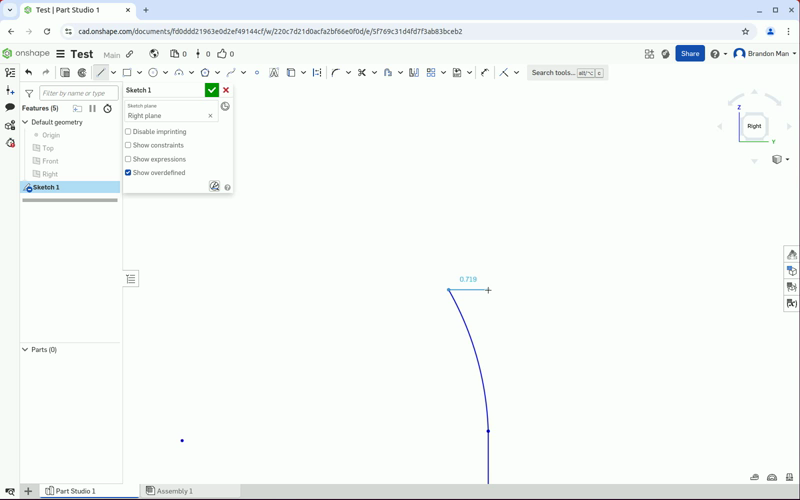
scroll(-6)
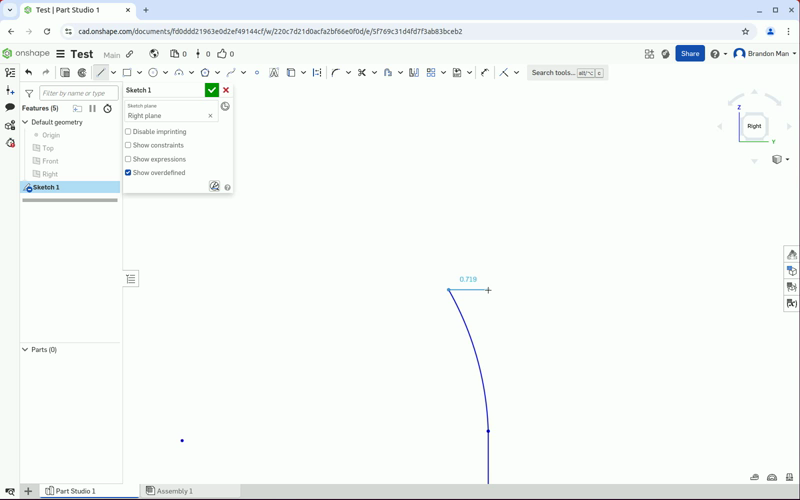
scroll(-6)
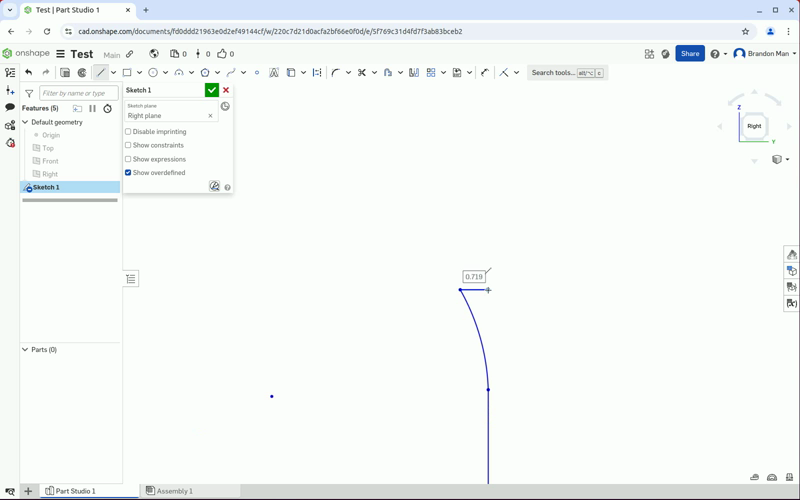
scroll(-6)
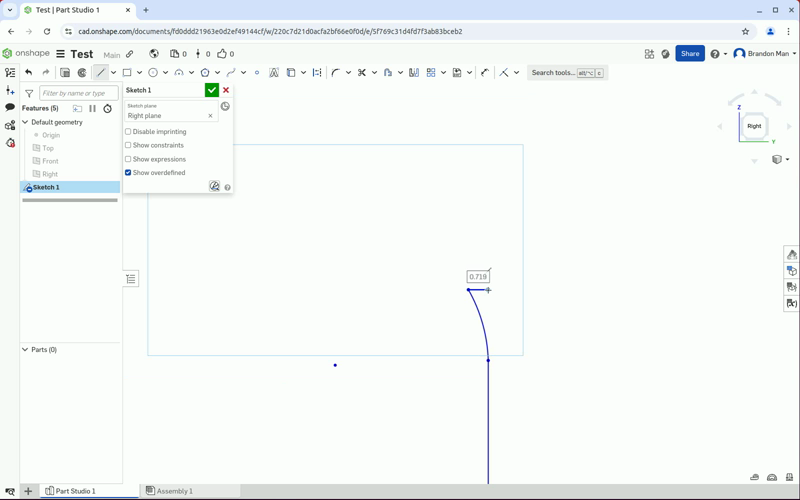
scroll(-6)
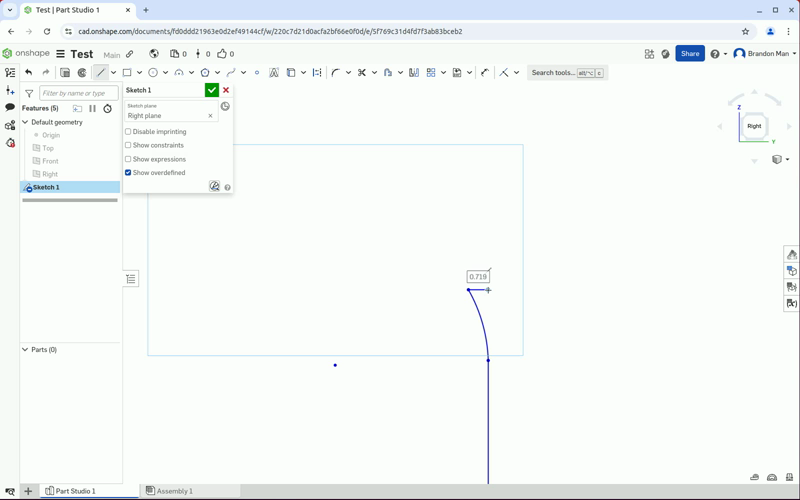
scroll(-6)
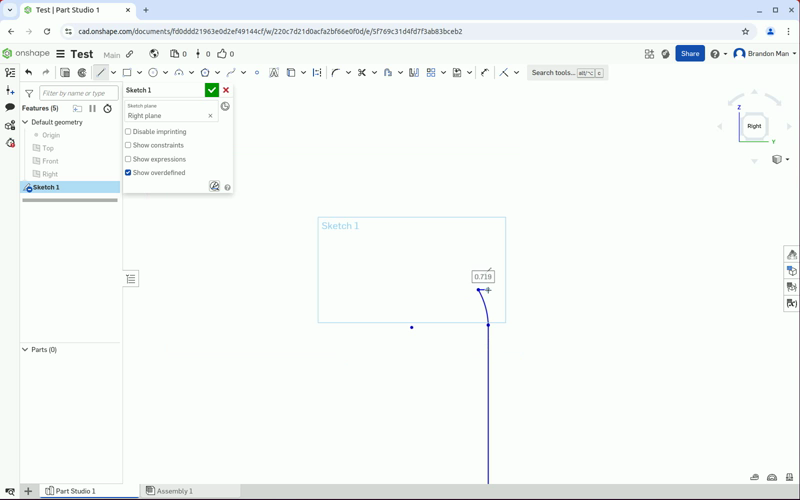
scroll(-6)
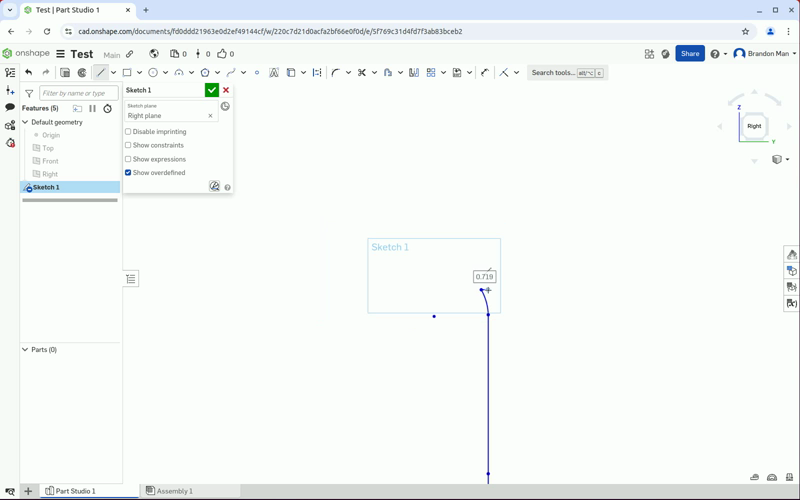
scroll(-6)
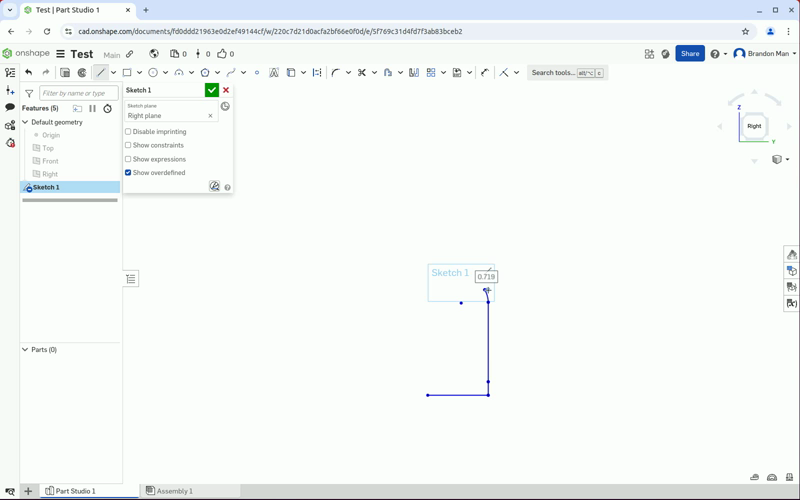
key_up(shift)
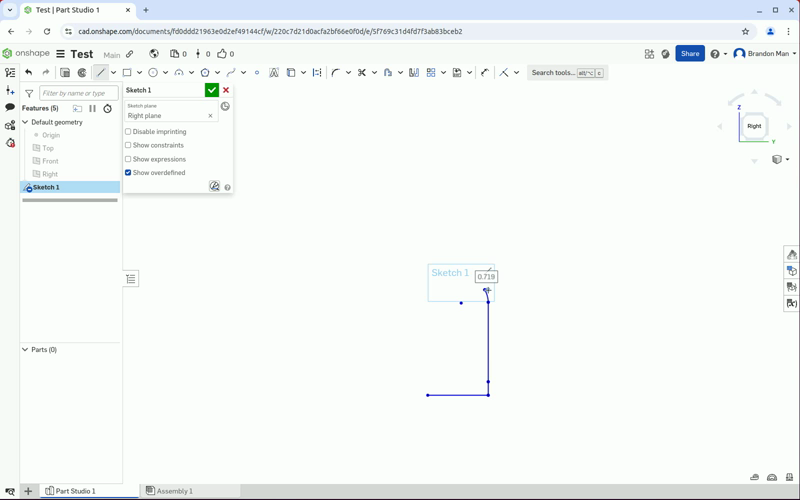
key_down(shift)
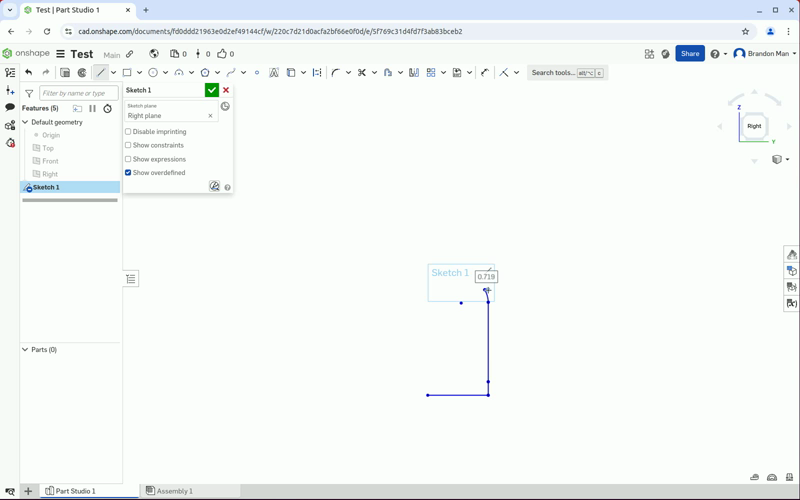
mouse_move(518, 289)
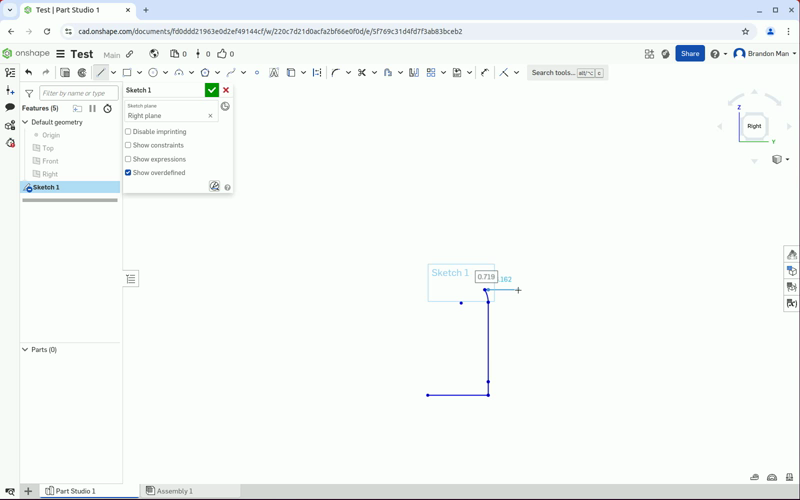
mouse_move(488, 276)
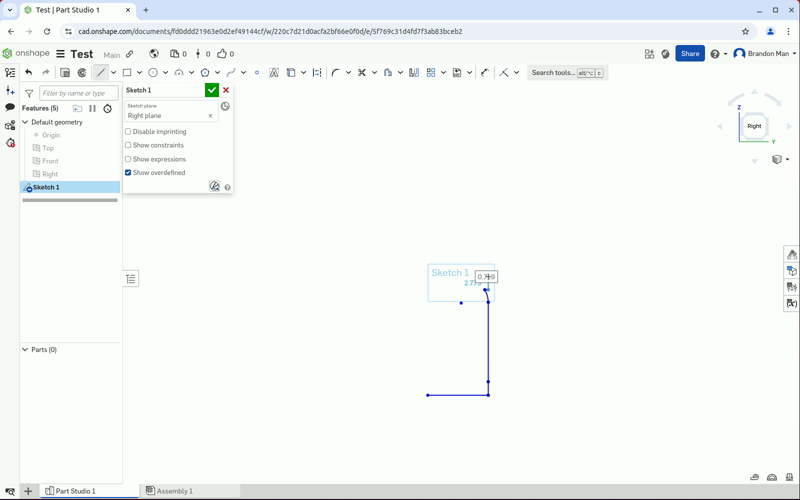
click(488, 276)
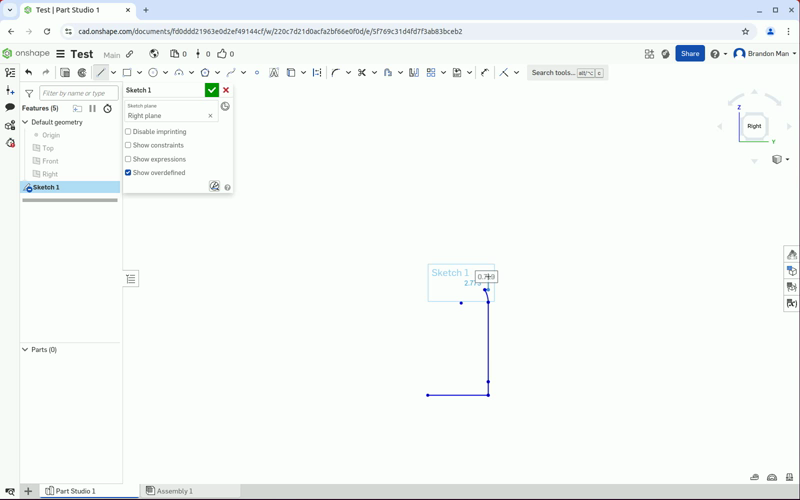
key_up(shift)
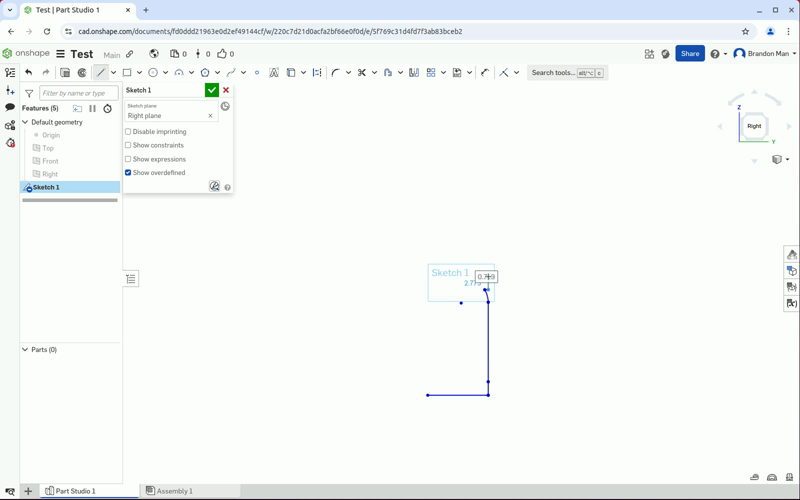
key_down(shift)
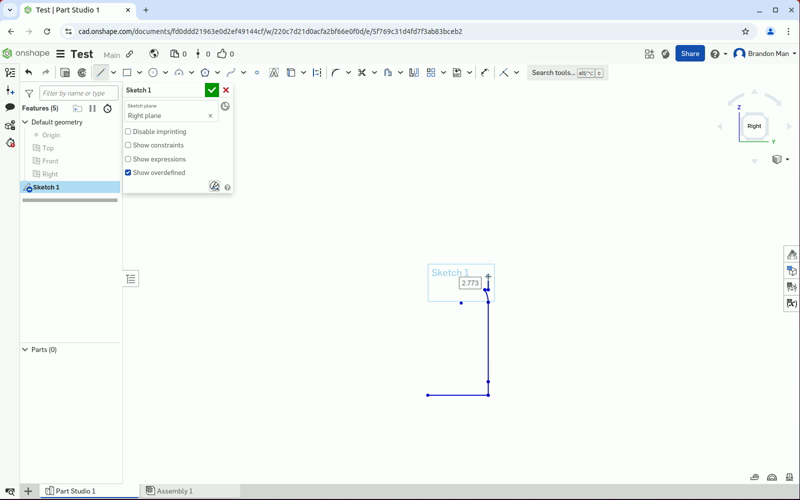
mouse_move(518, 276)
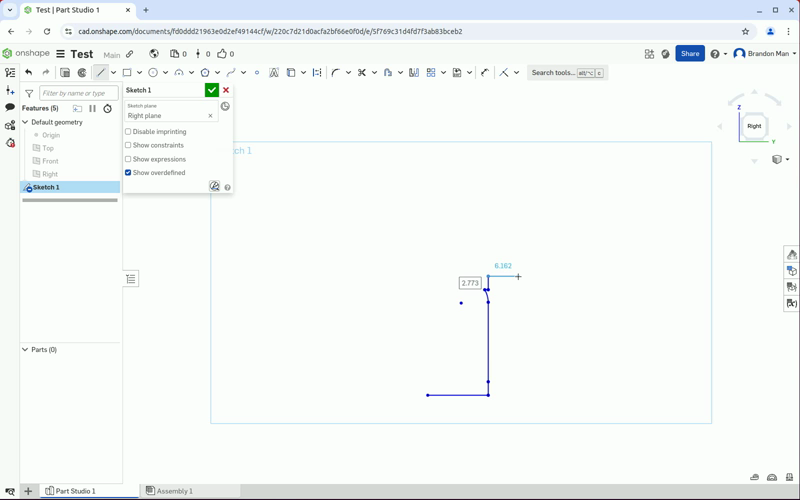
mouse_move(434, 276)
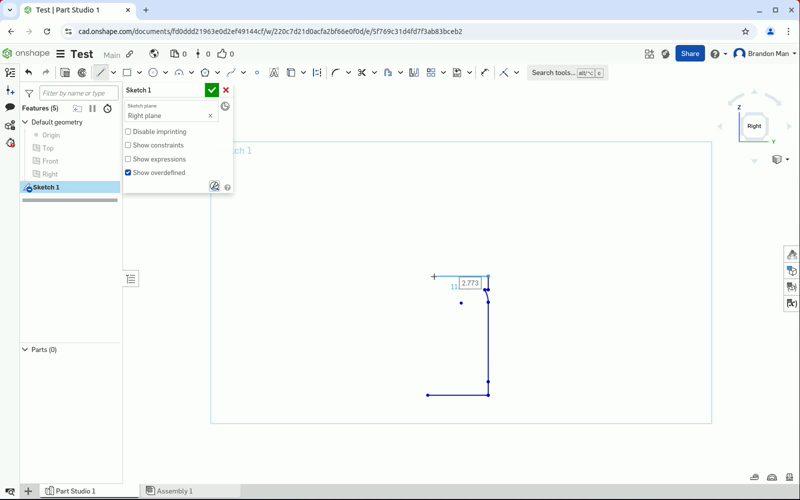
click(434, 276)
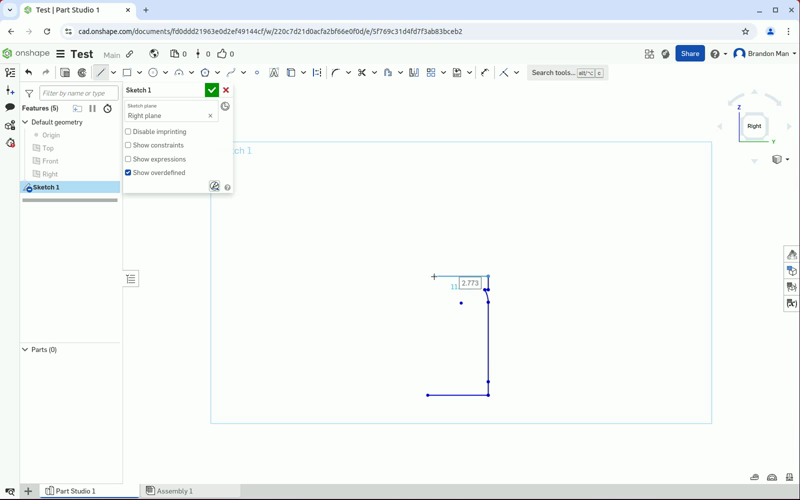
key_up(shift)
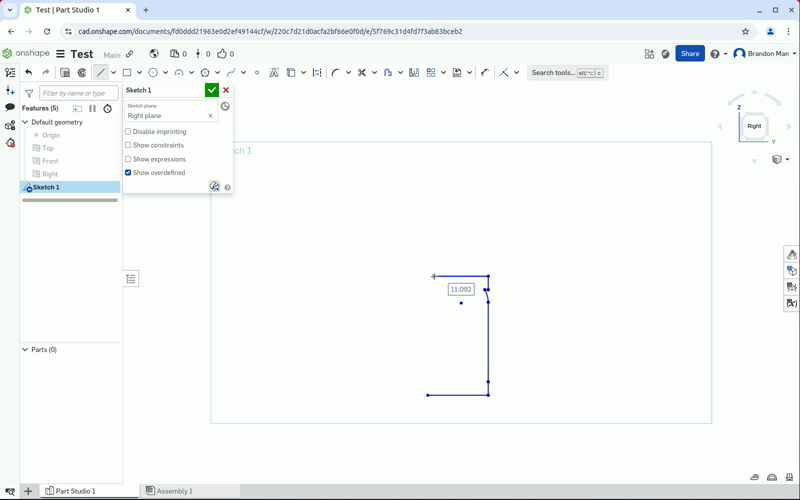
key_down(shift)
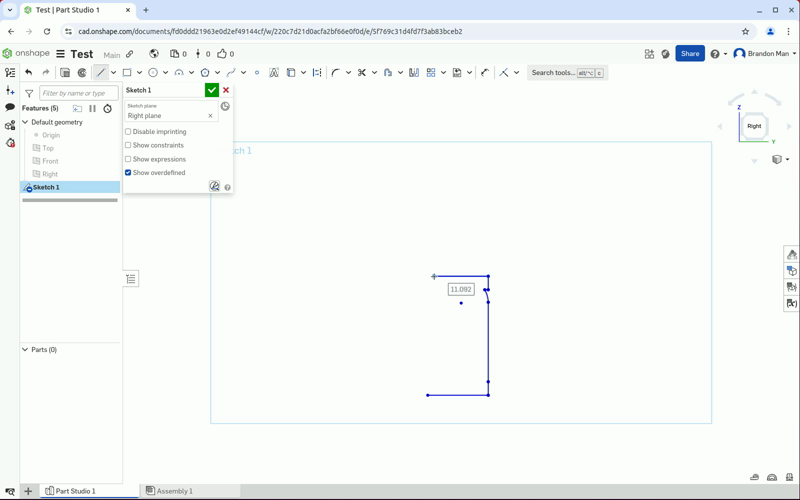
mouse_move(464, 276)
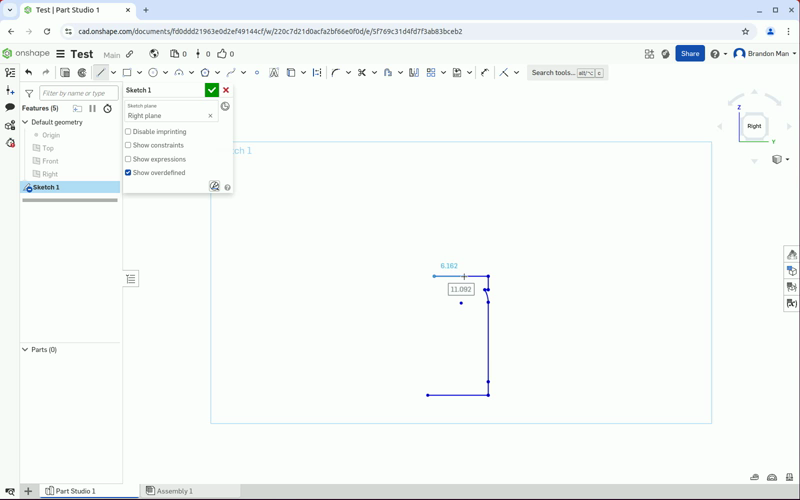
mouse_move(434, 289)
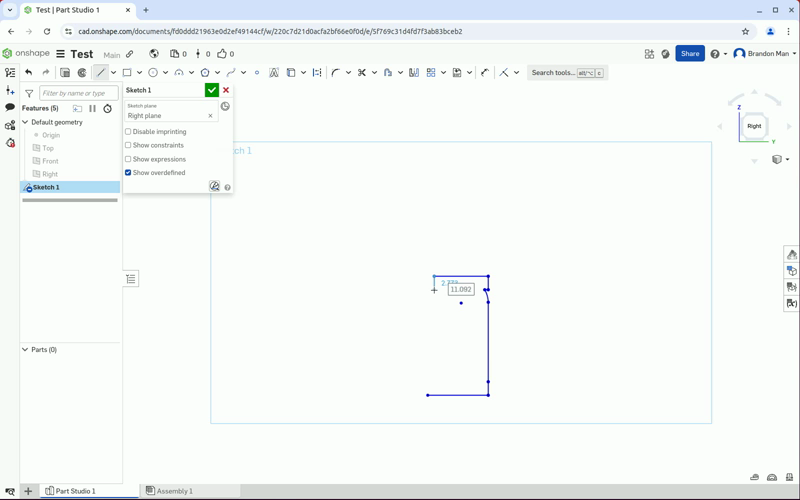
click(434, 289)
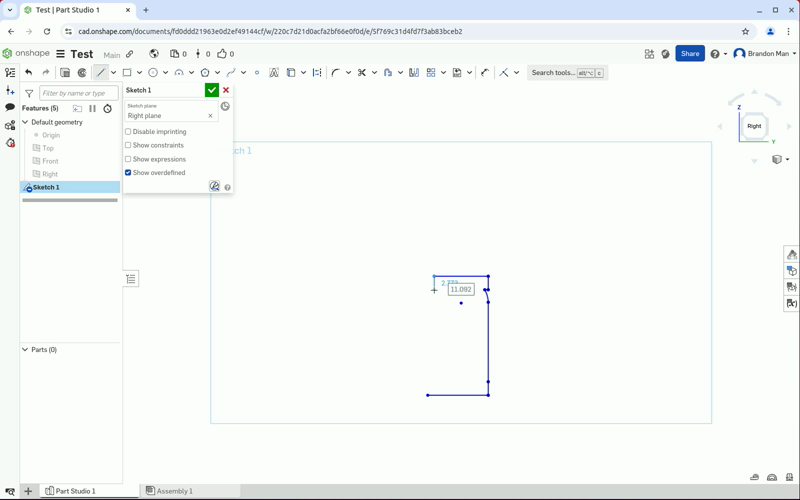
key_up(shift)
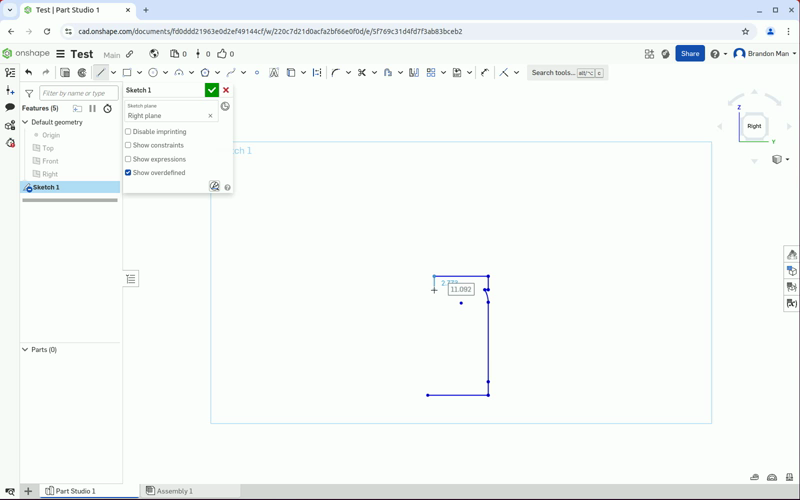
key_down(shift)
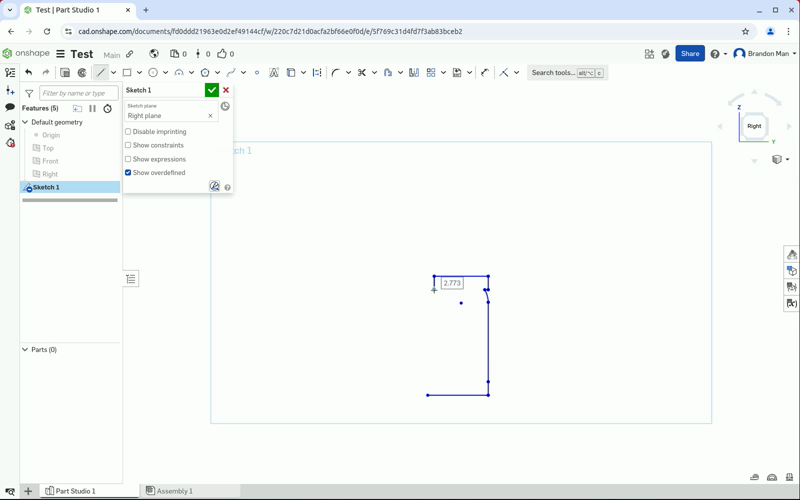
mouse_move(464, 289)
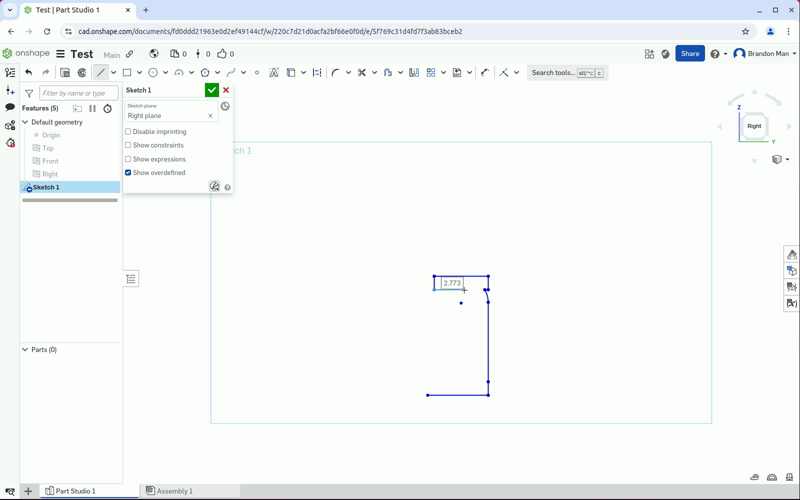
mouse_move(437, 289)
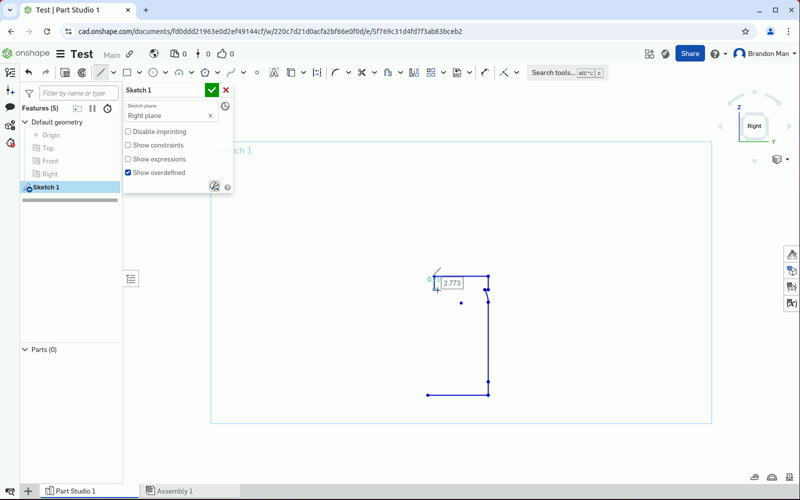
scroll(6)
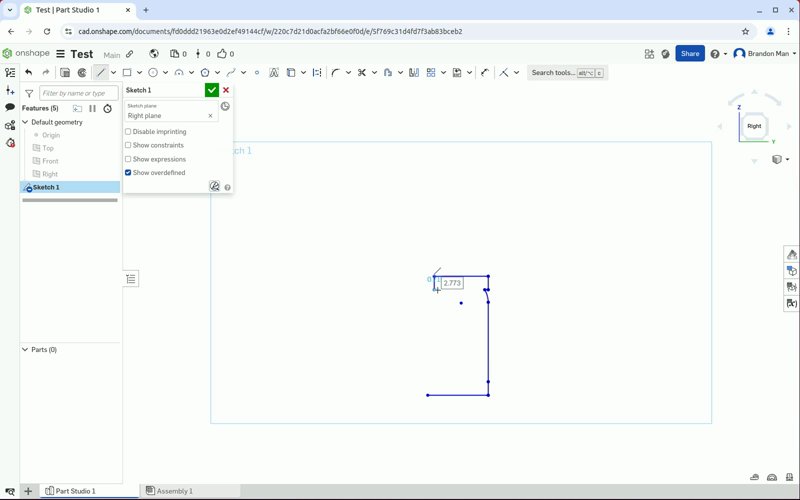
scroll(6)
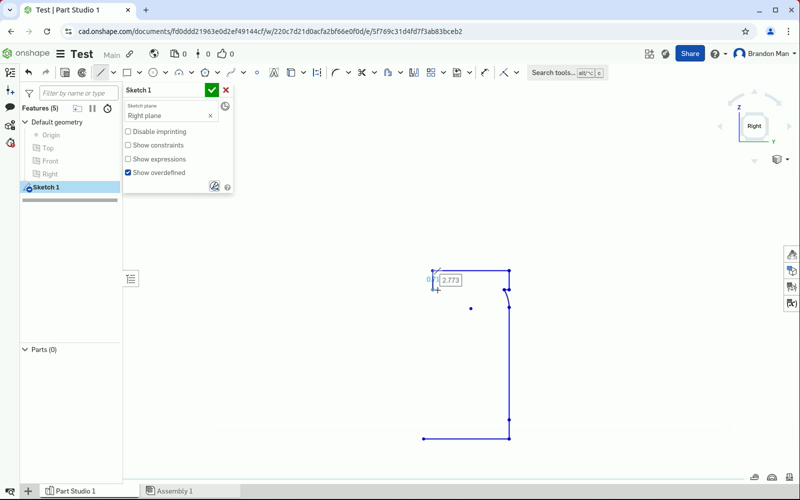
scroll(6)
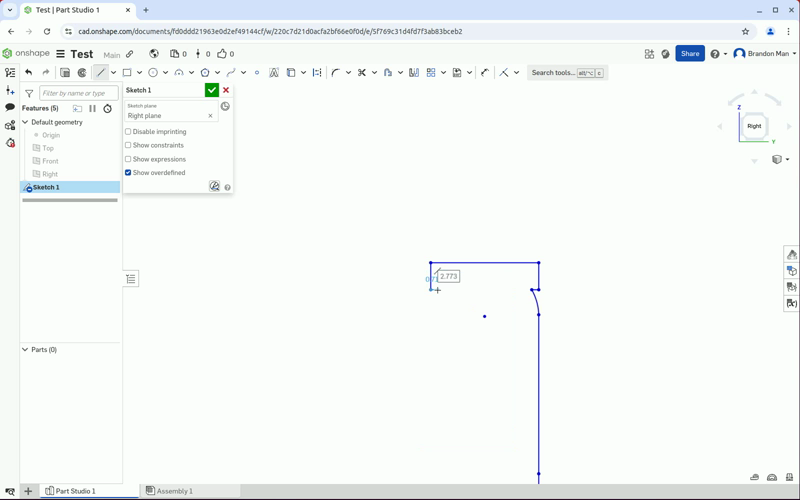
scroll(6)
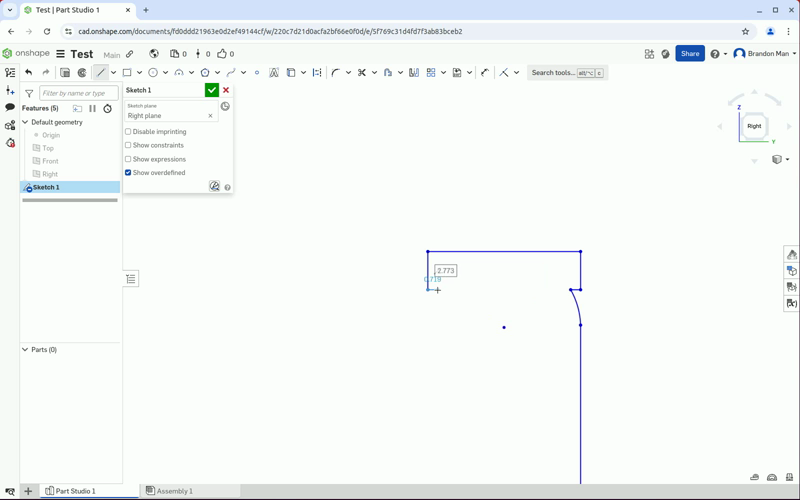
scroll(6)
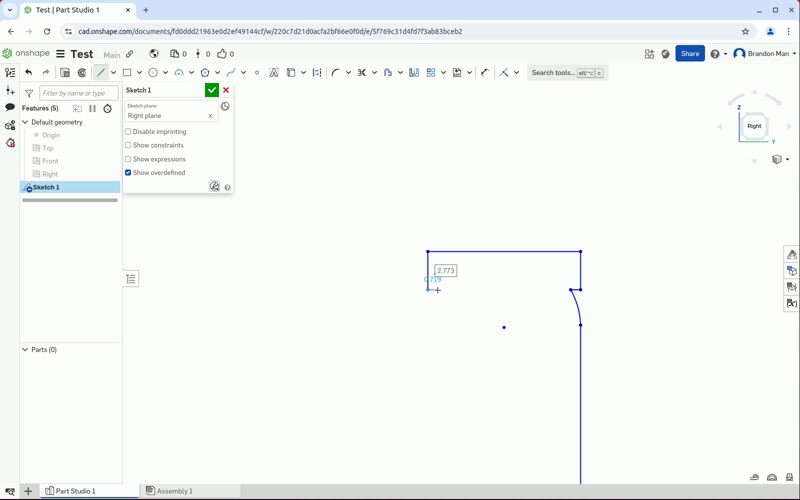
scroll(6)
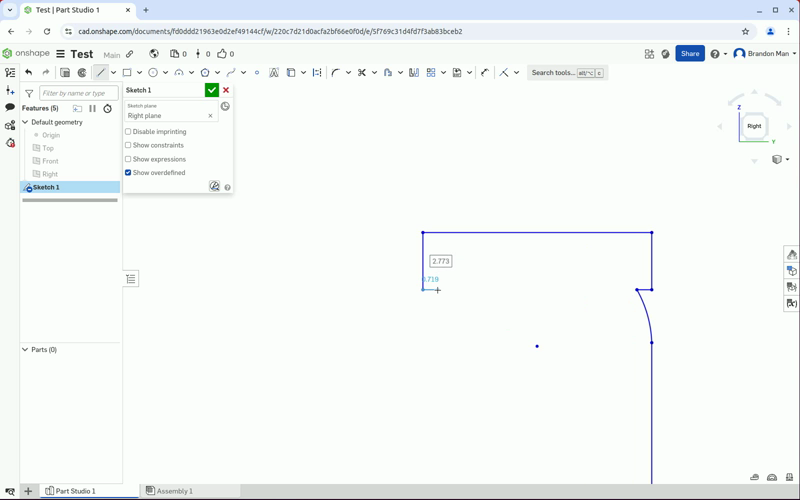
scroll(6)
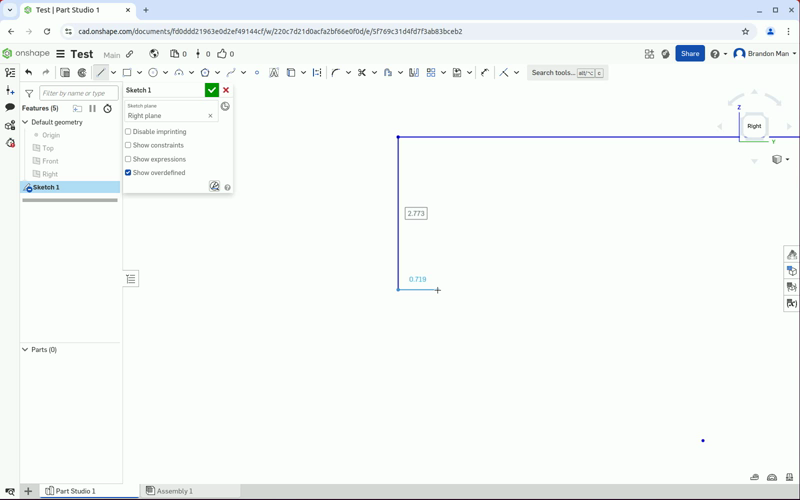
click(437, 289)
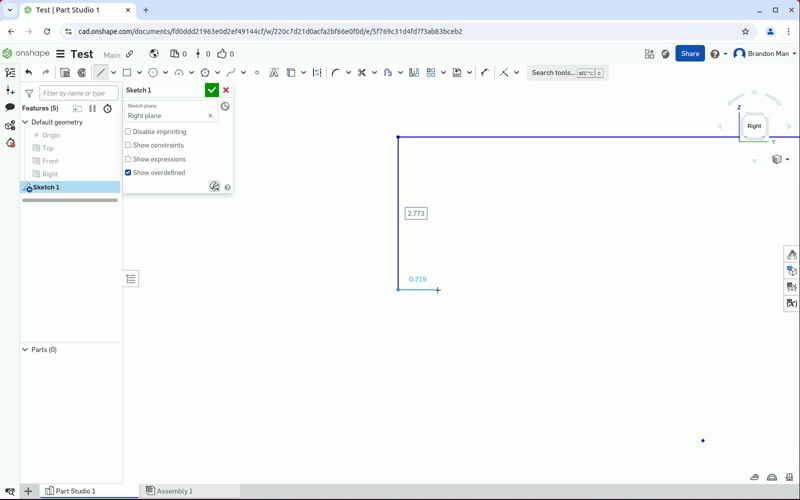
scroll(-6)
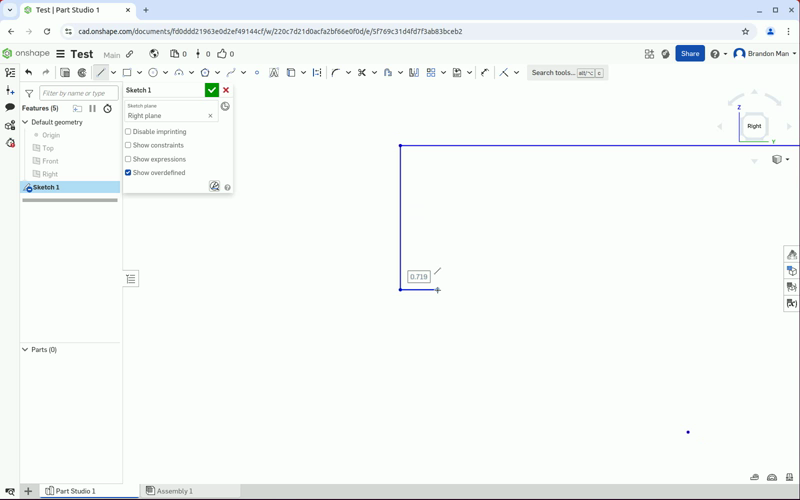
scroll(-6)
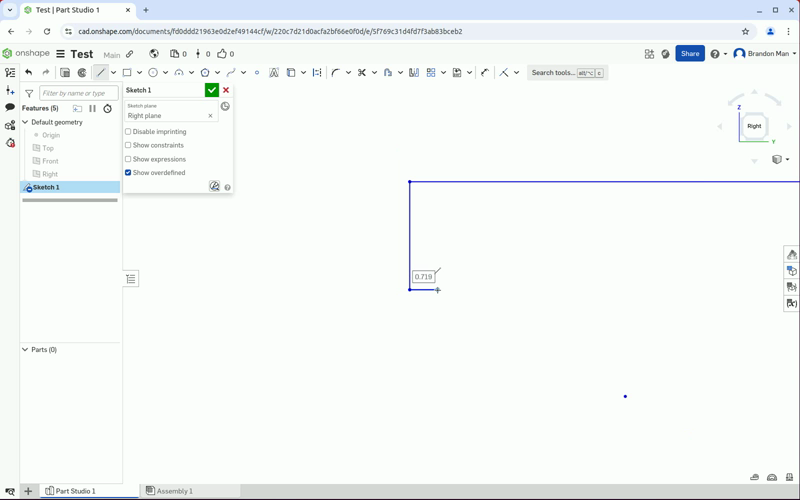
scroll(-6)
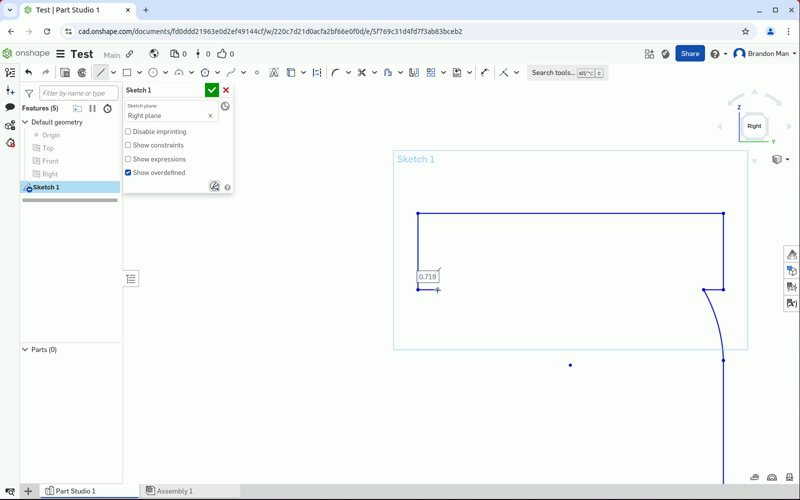
scroll(-6)
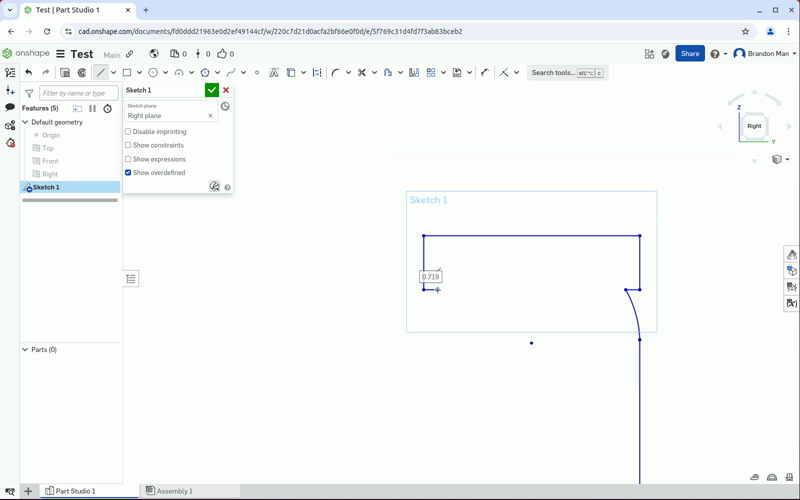
scroll(-6)
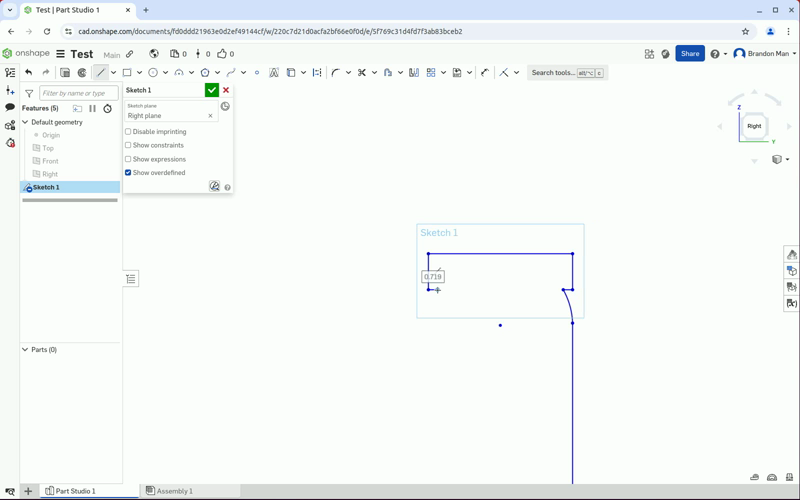
scroll(-6)
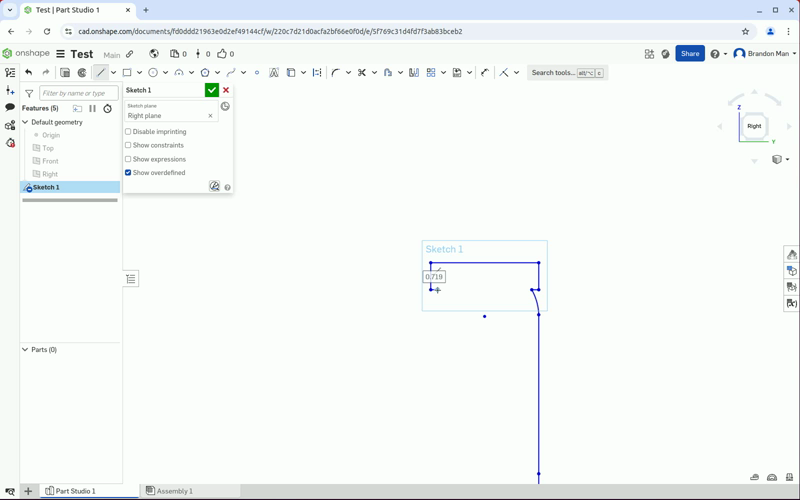
scroll(-6)
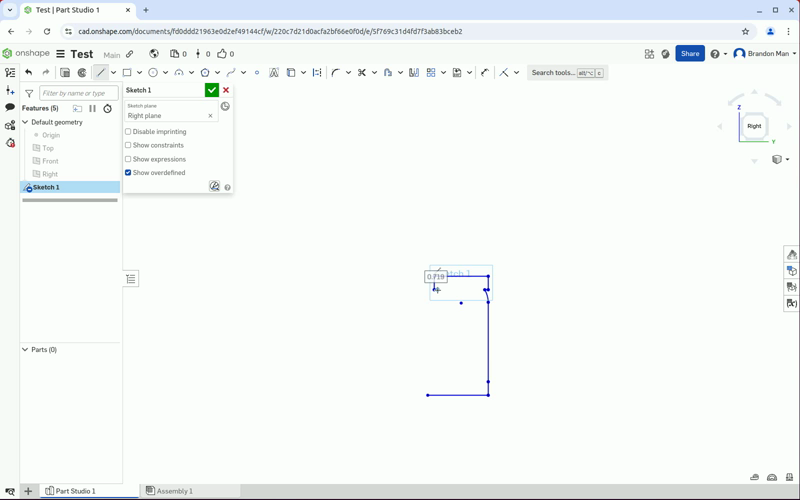
key_up(shift)
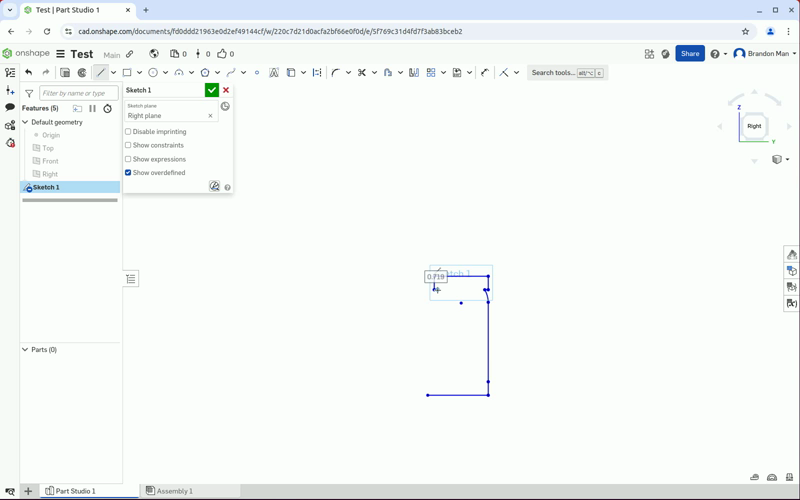
key(esc)
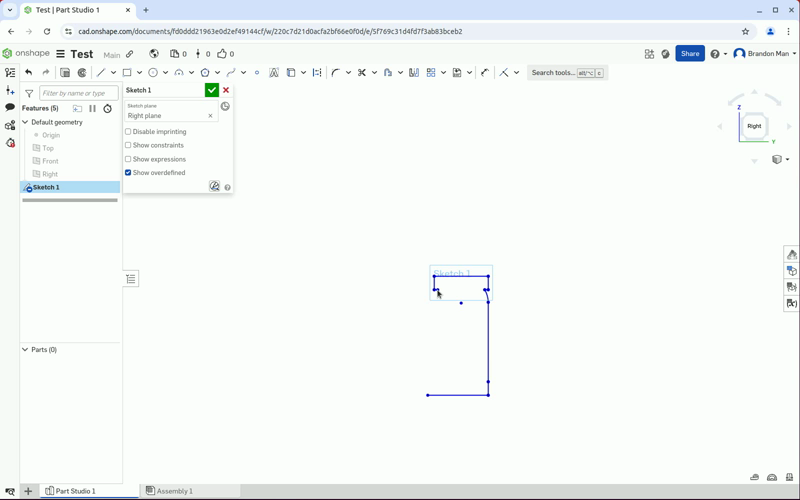
key(a)
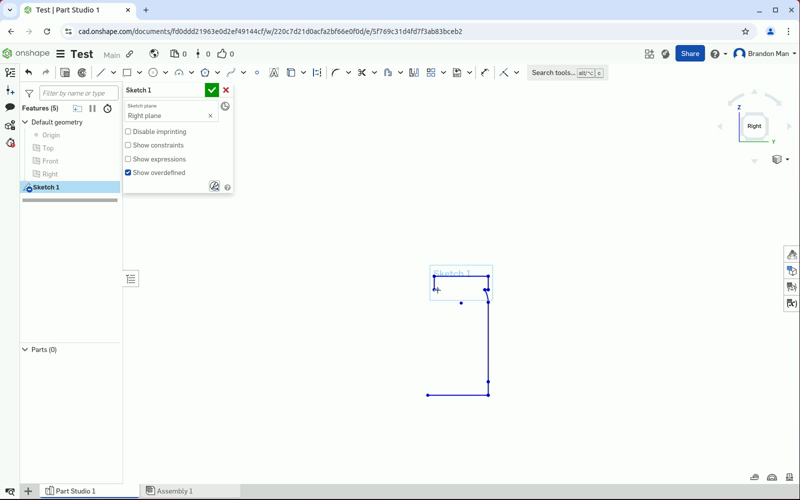
mouse_move(437, 289)
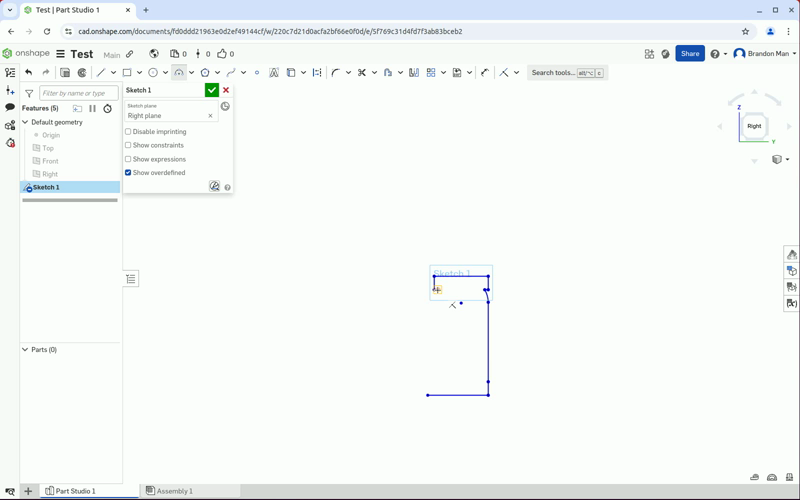
scroll(6)
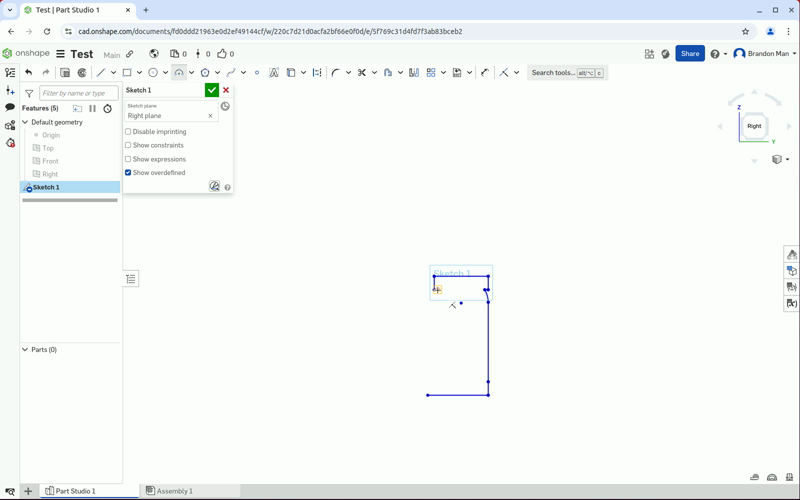
scroll(6)
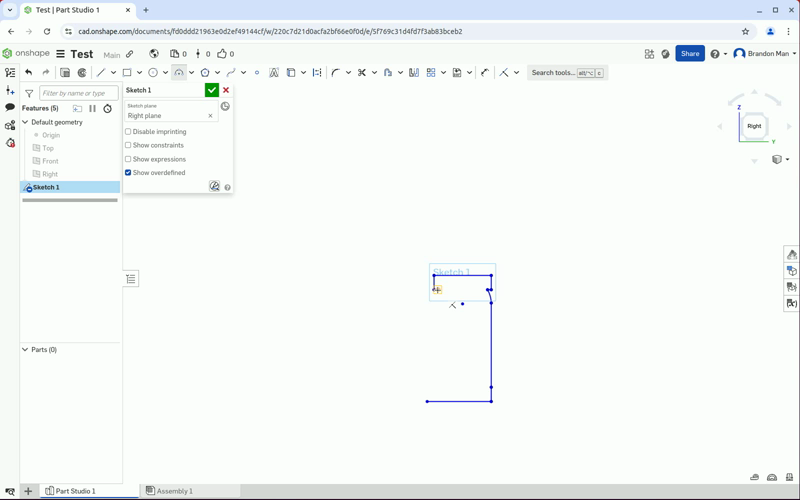
scroll(6)
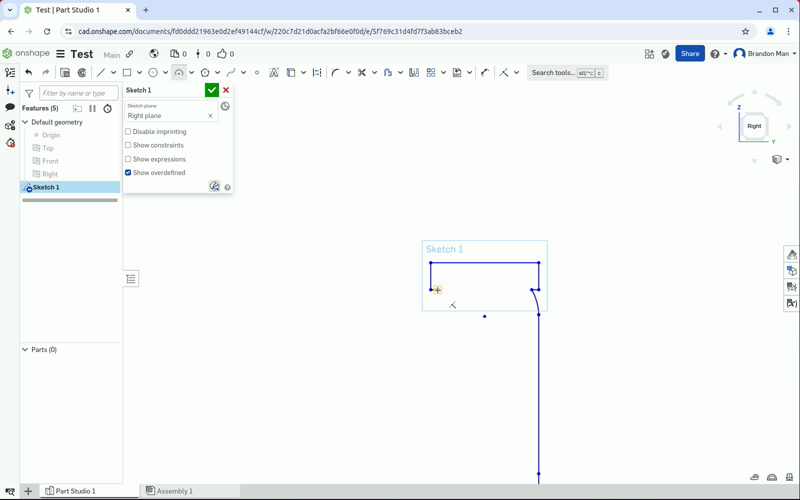
scroll(6)
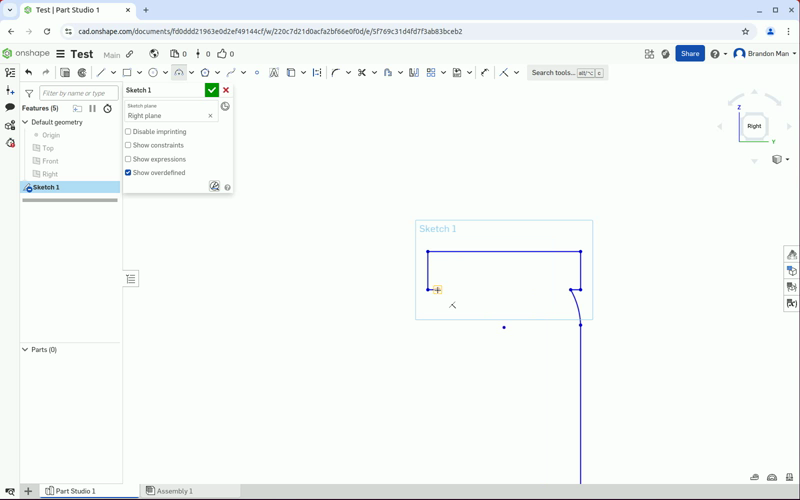
scroll(6)
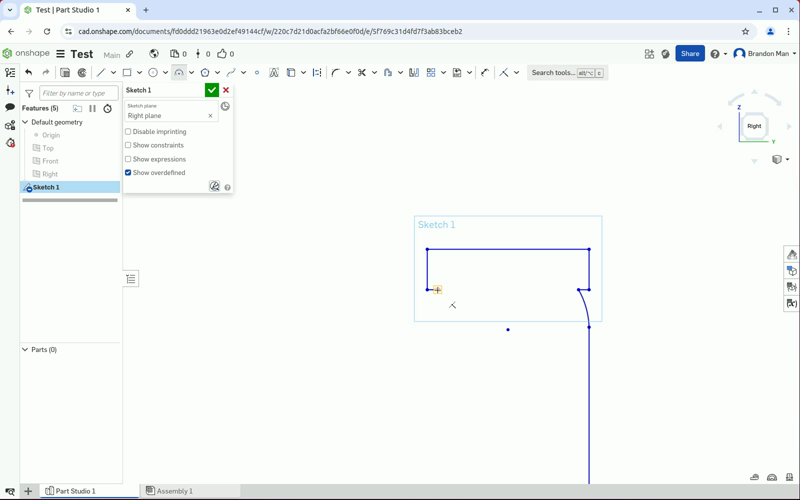
scroll(6)
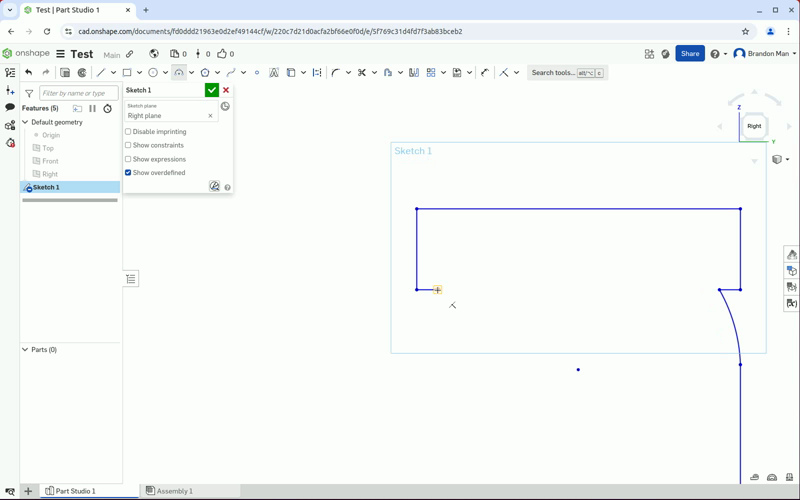
scroll(6)
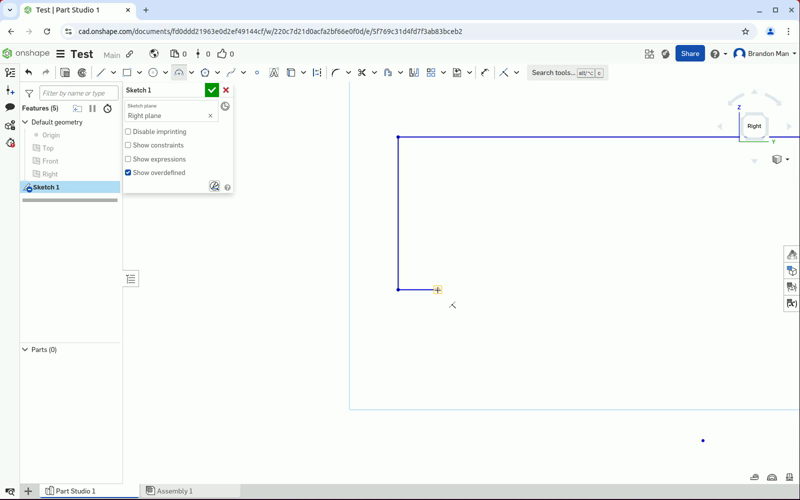
click(437, 289)
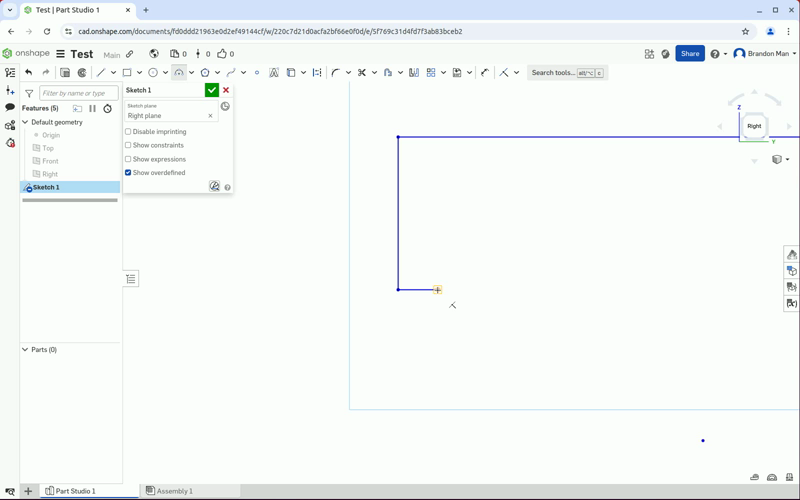
scroll(-6)
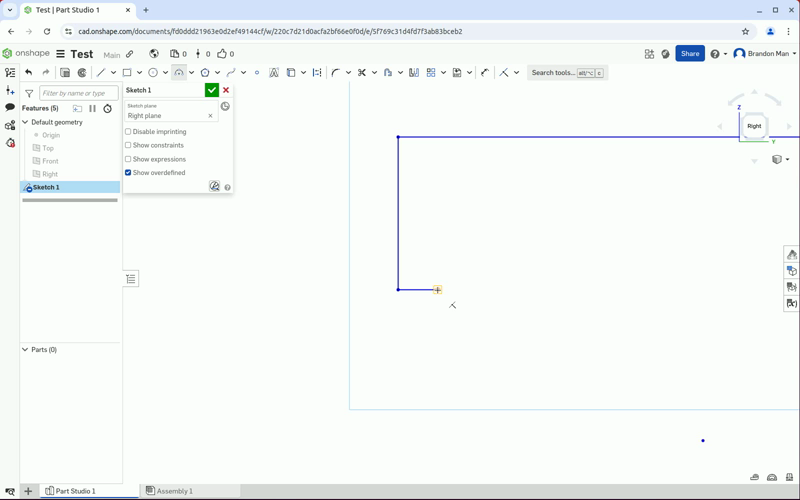
scroll(-6)
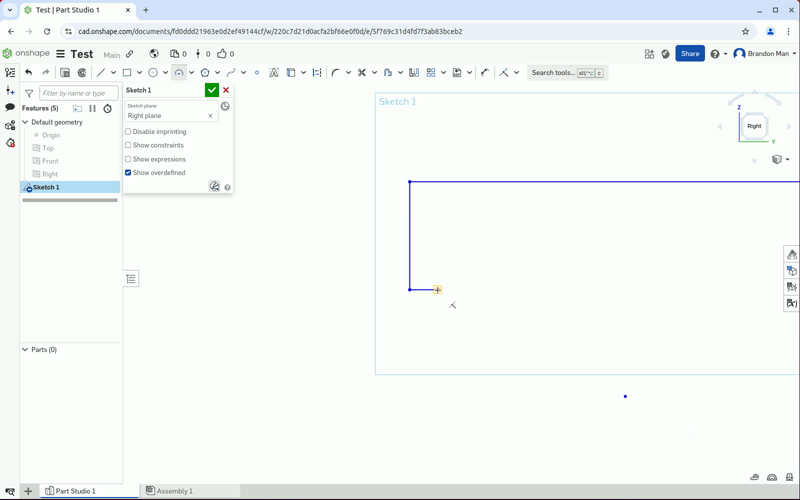
scroll(-6)
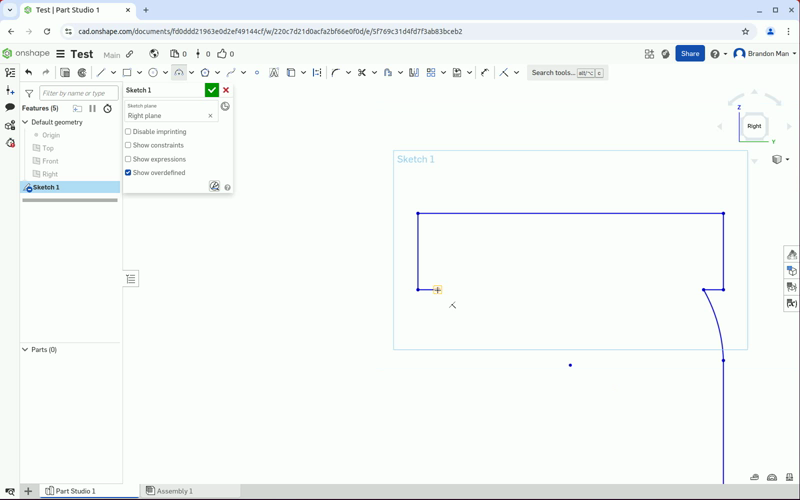
scroll(-6)
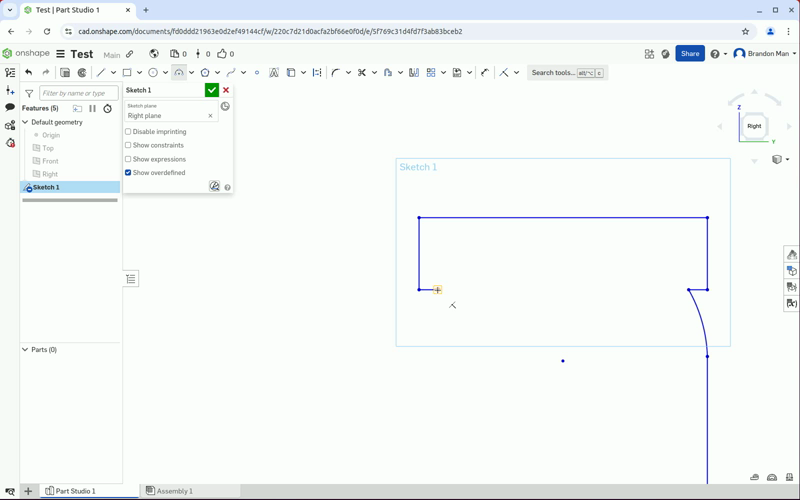
scroll(-6)
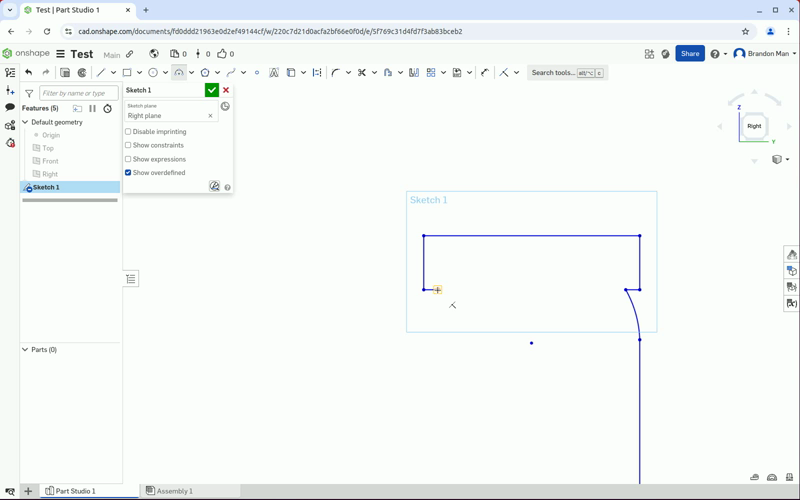
scroll(-6)
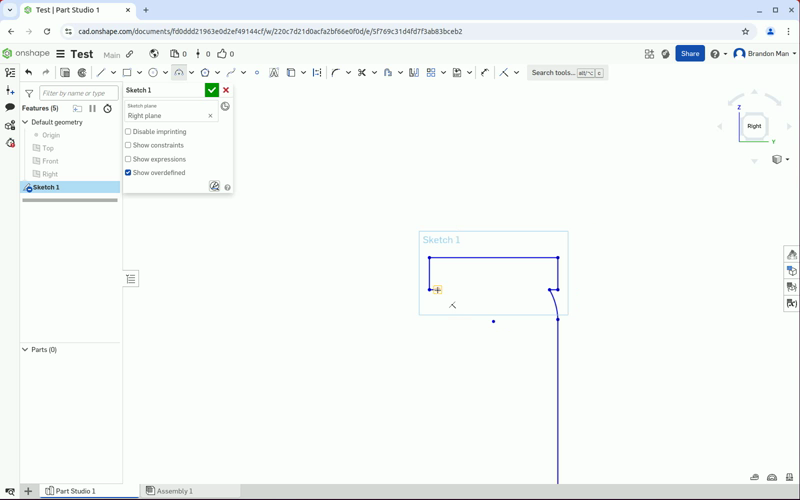
scroll(-6)
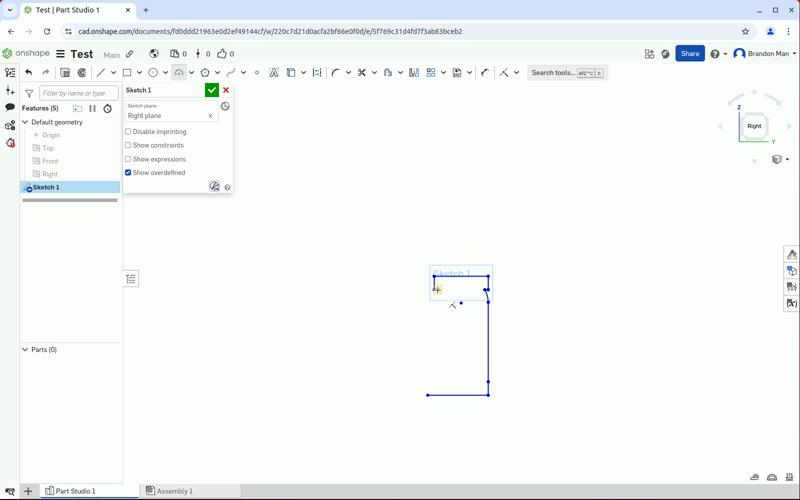
key_down(shift)
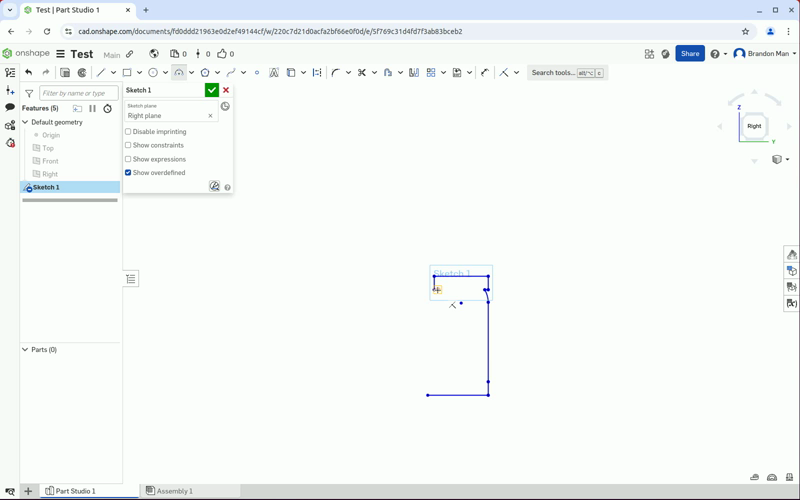
mouse_move(441, 320)
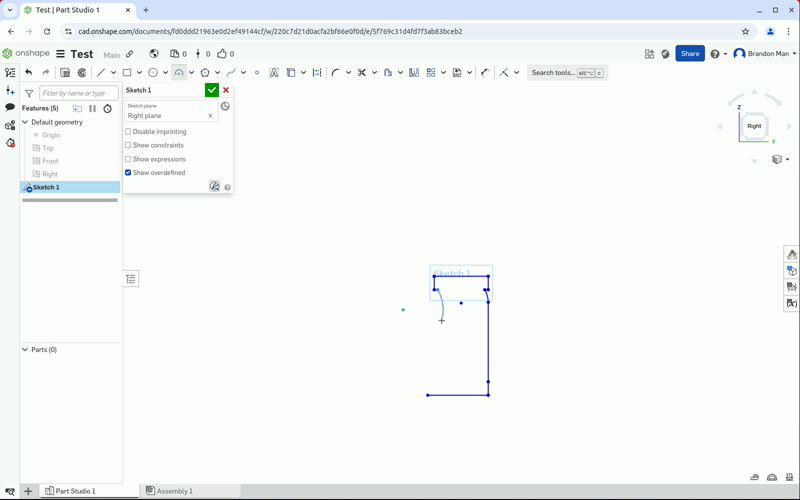
click(441, 320)
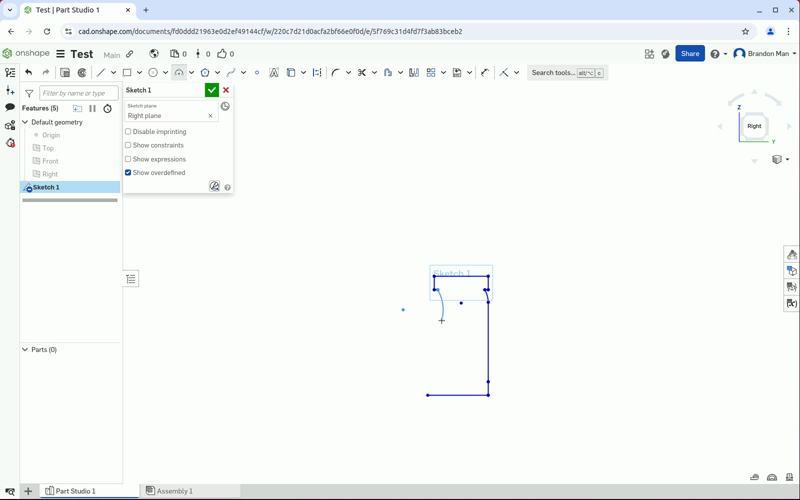
mouse_move(434, 305)
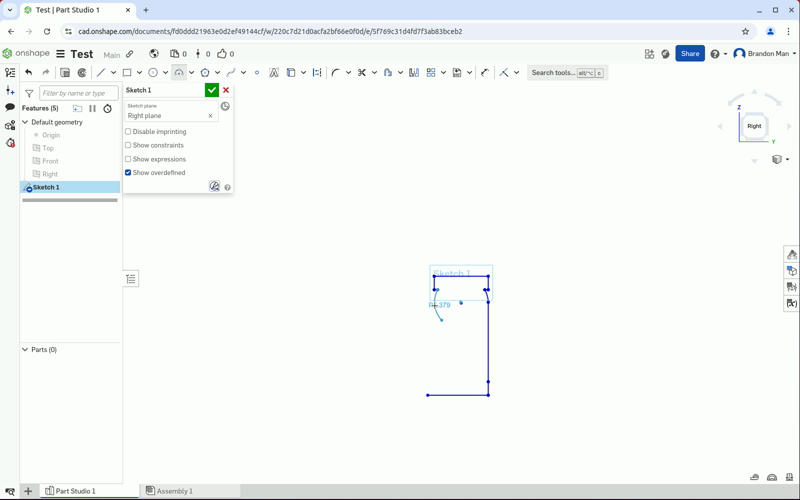
click(434, 305)
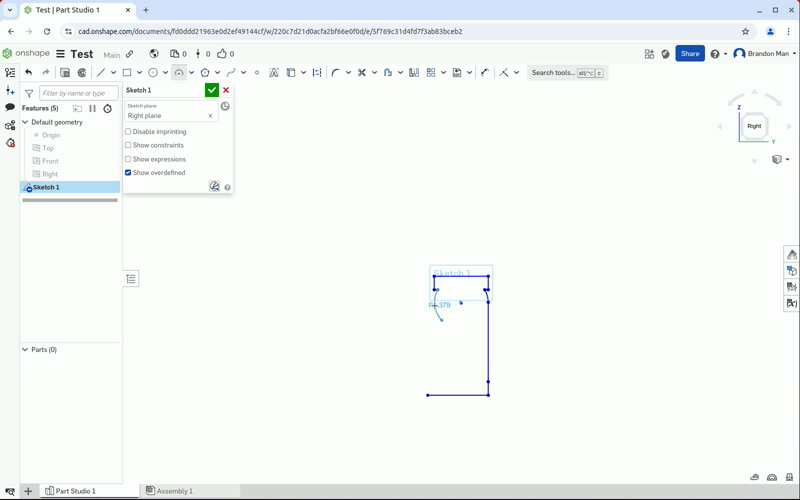
key_up(shift)
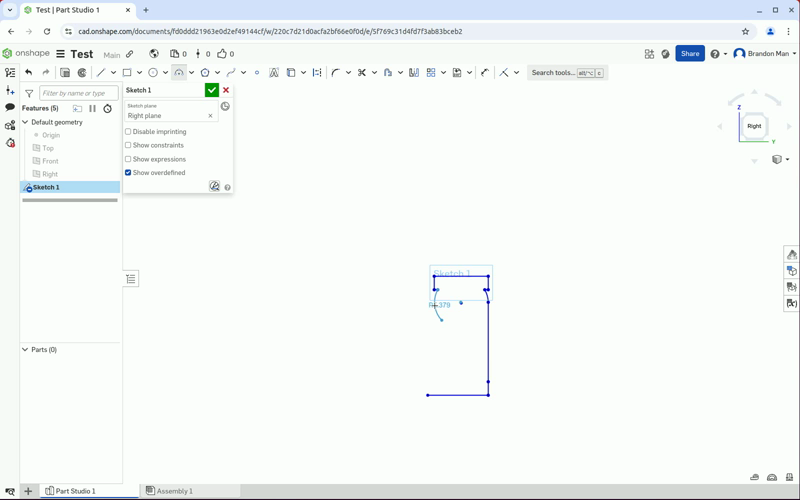
key(esc)
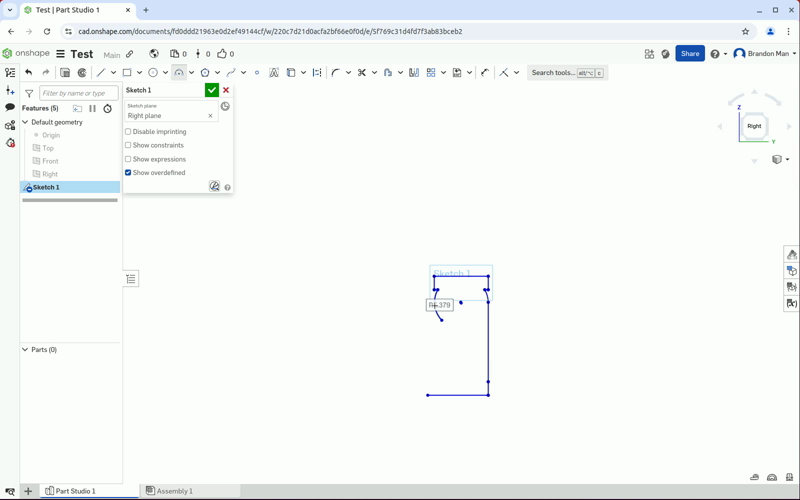
key(l)
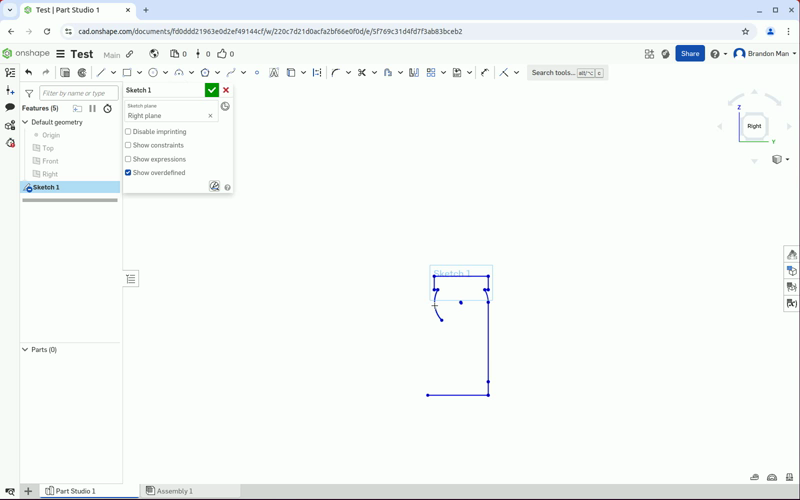
mouse_move(441, 320)
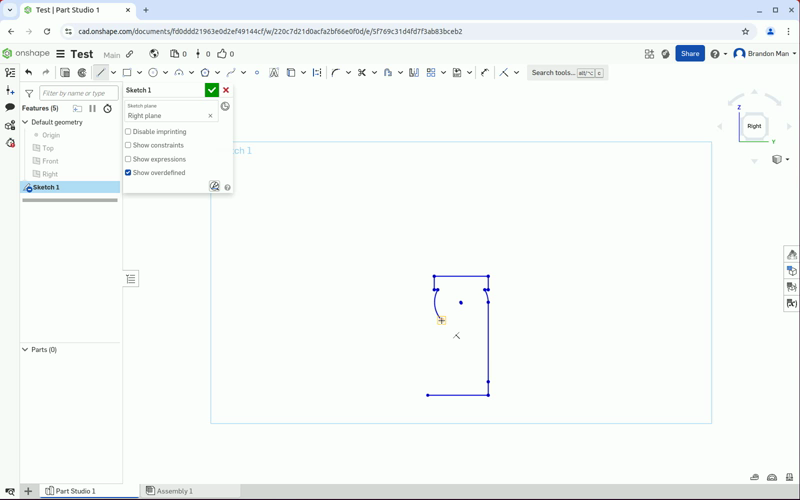
click(441, 320)
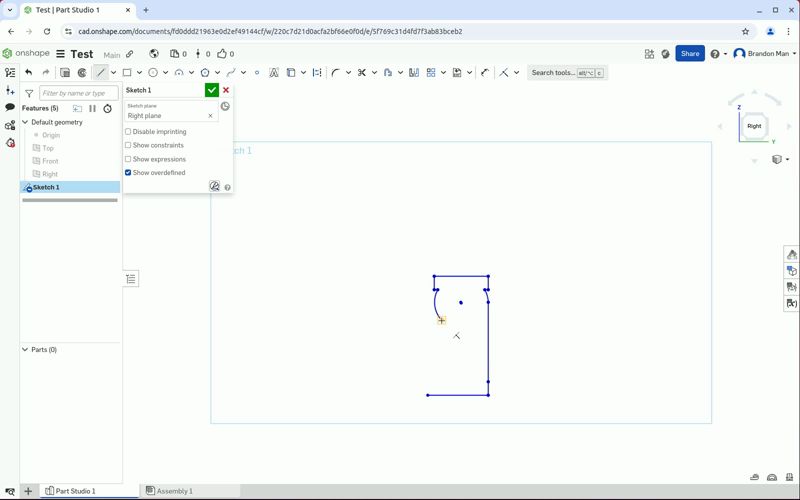
key_down(shift)
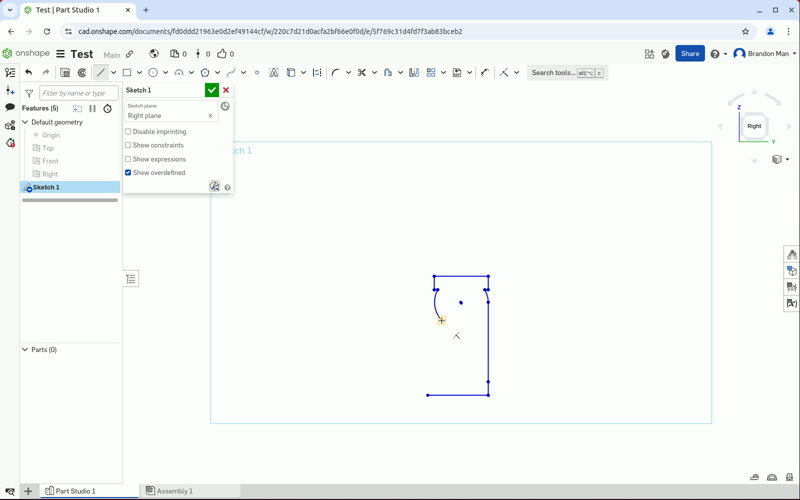
mouse_move(441, 381)
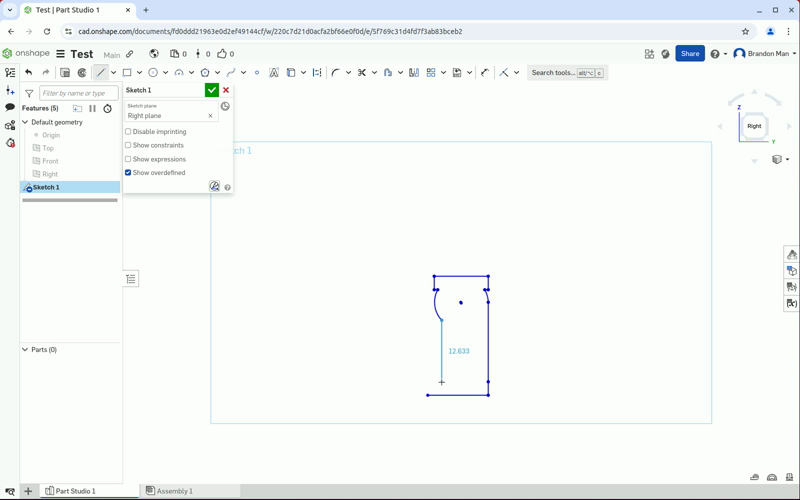
click(441, 381)
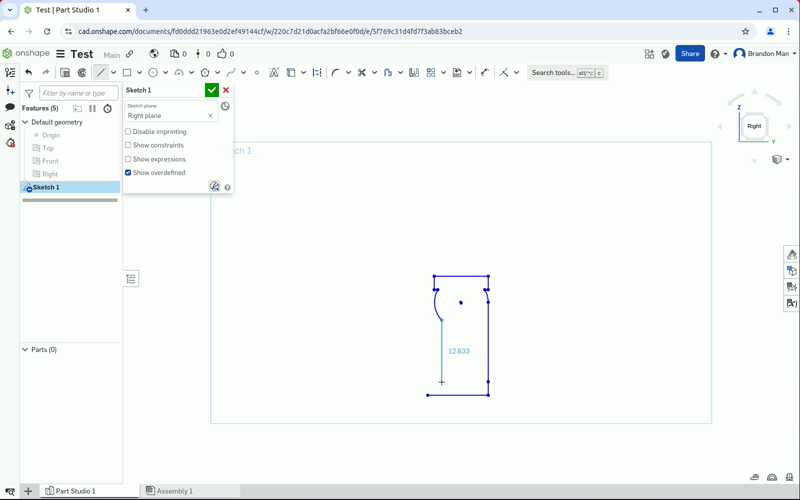
key_up(shift)
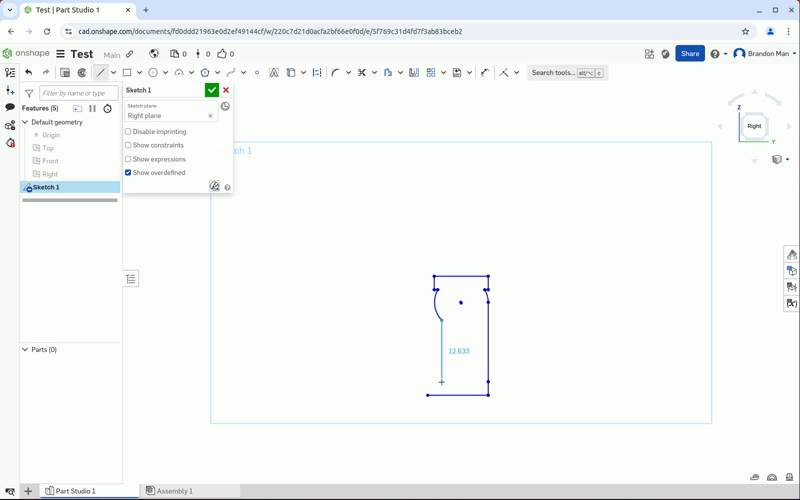
key_down(shift)
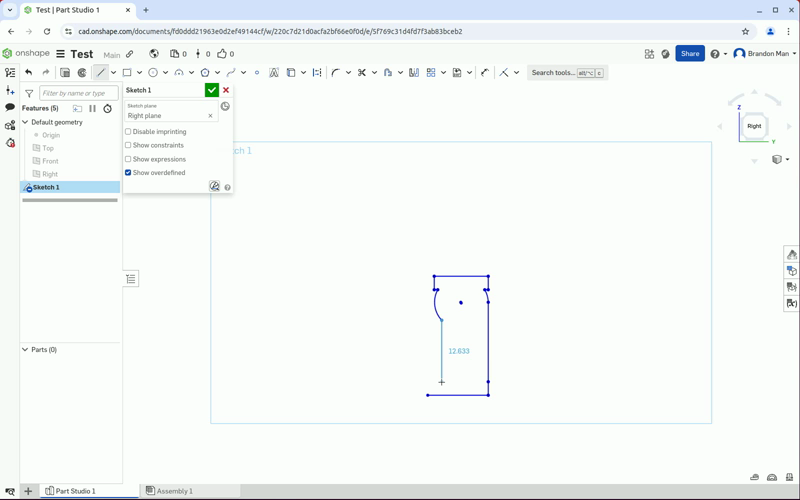
mouse_move(471, 381)
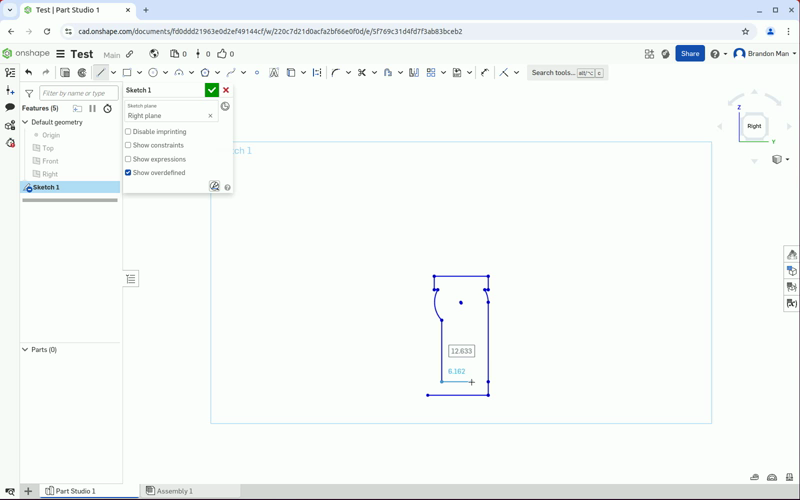
mouse_move(427, 381)
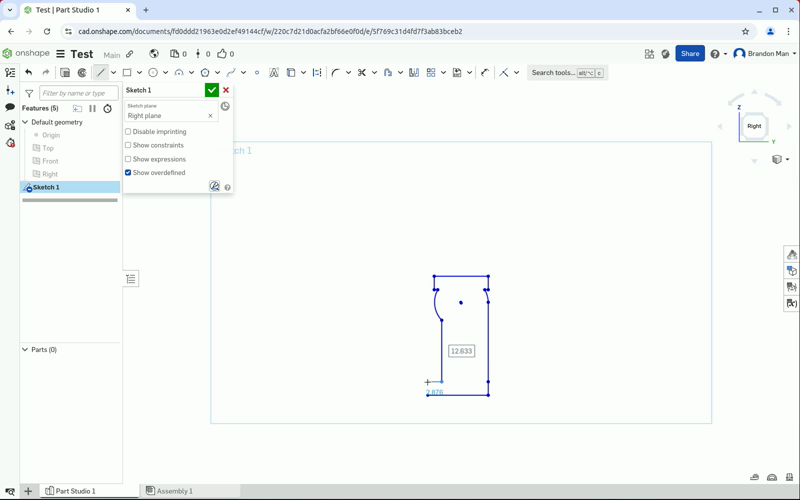
click(427, 381)
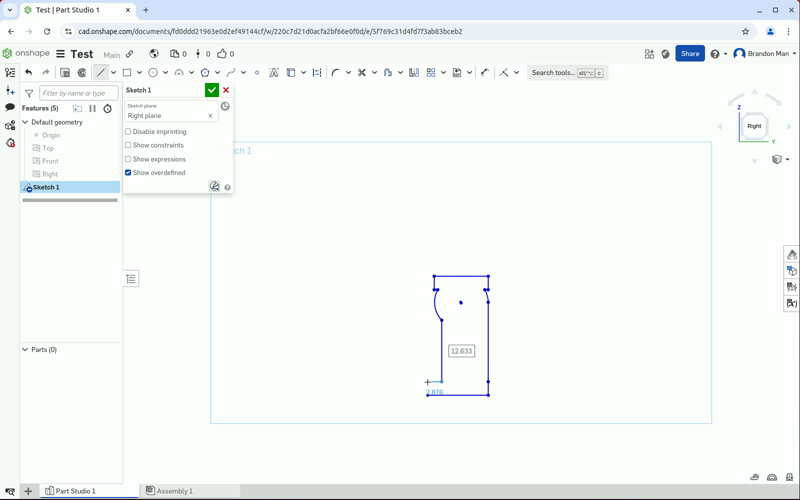
key_up(shift)
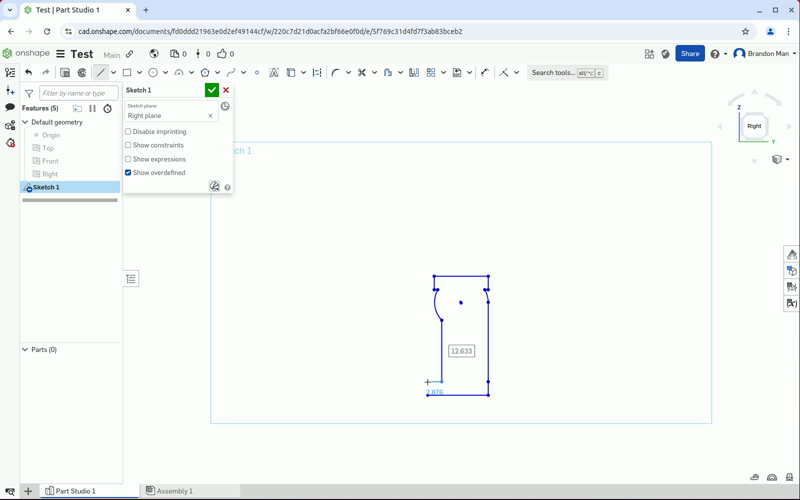
mouse_move(457, 381)
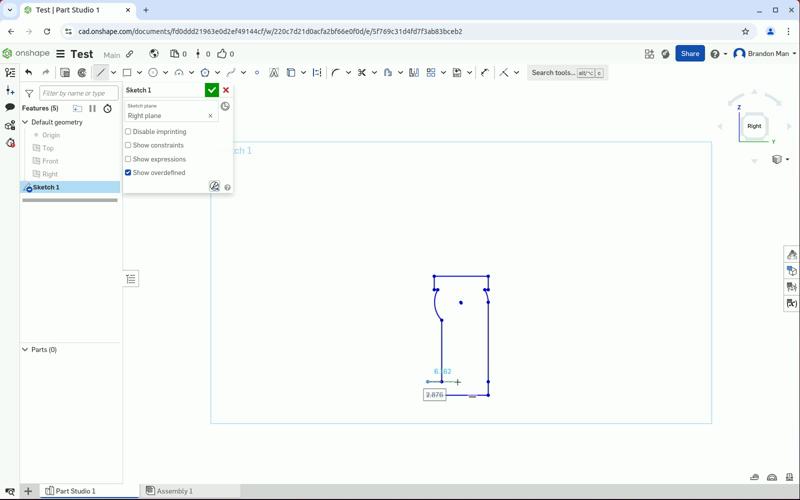
key_down(shift)
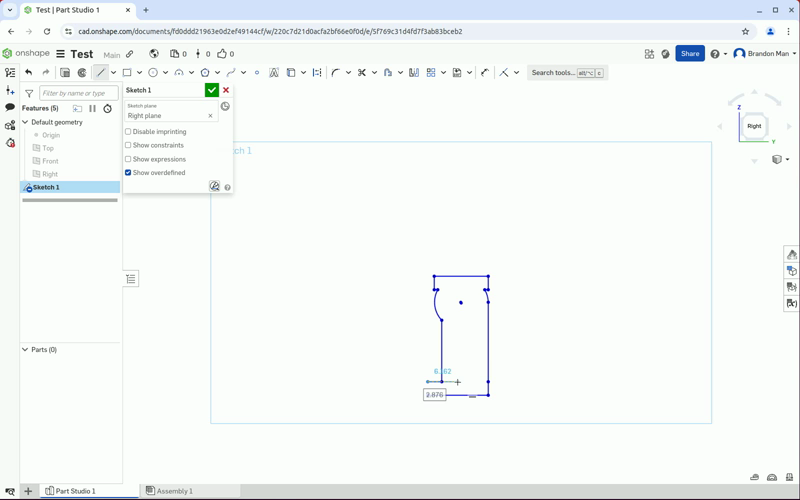
mouse_move(427, 395)
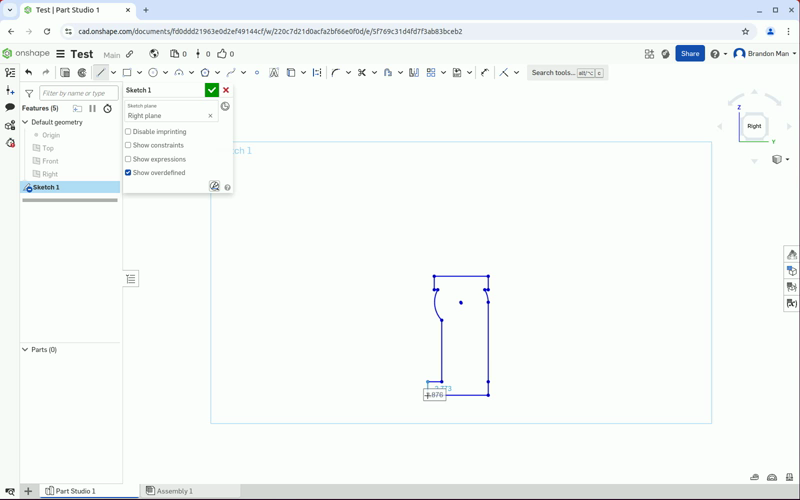
key_up(shift)
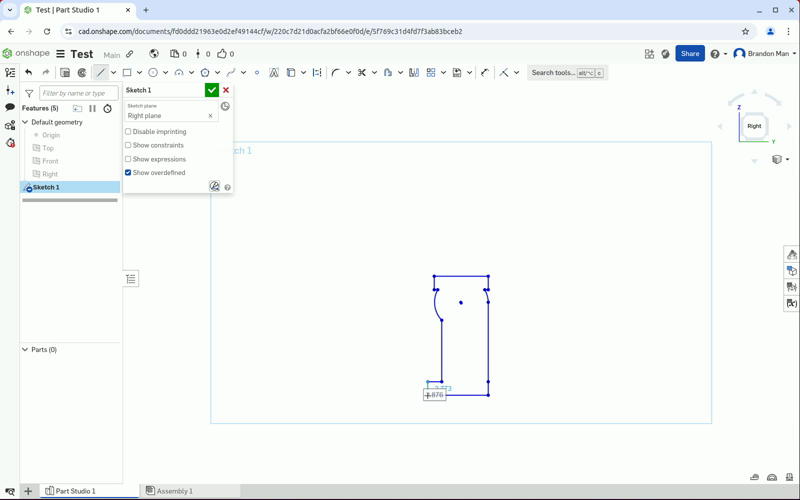
click(427, 395)
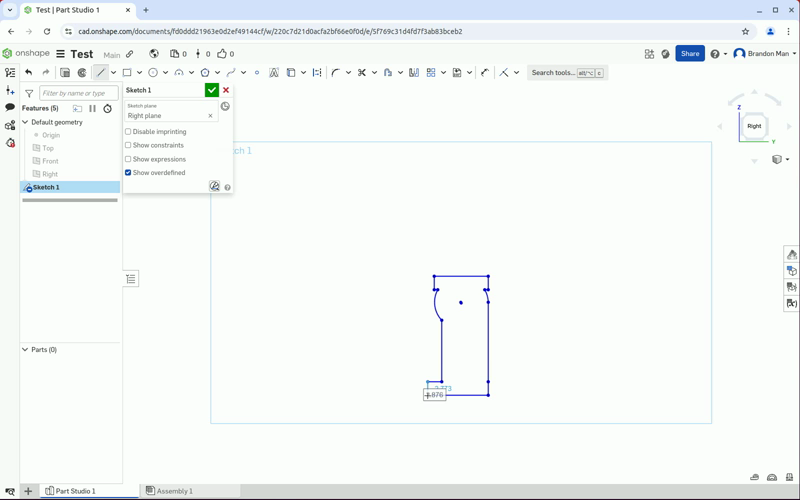
key(esc)
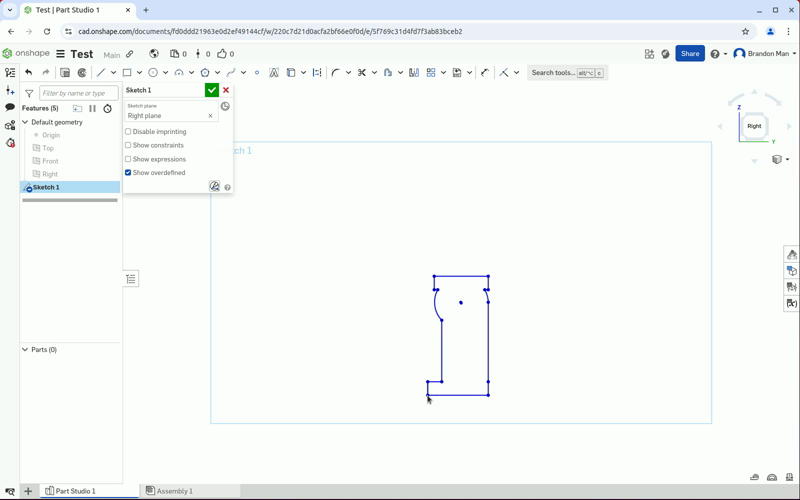
key(c)
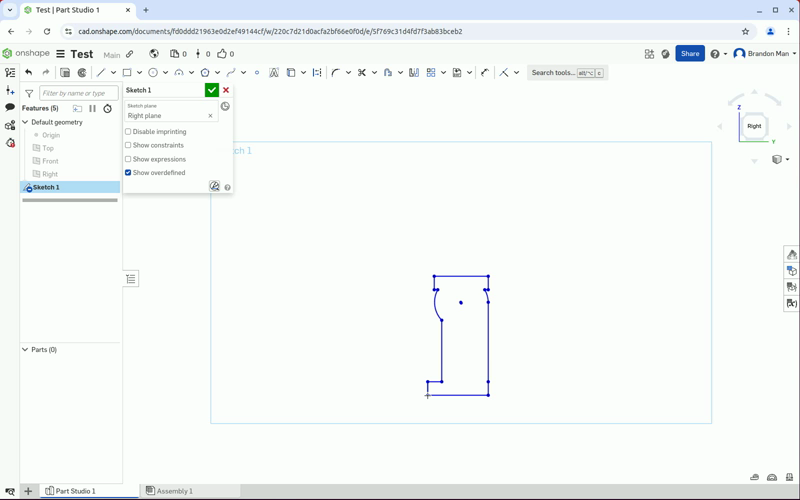
key_down(shift)
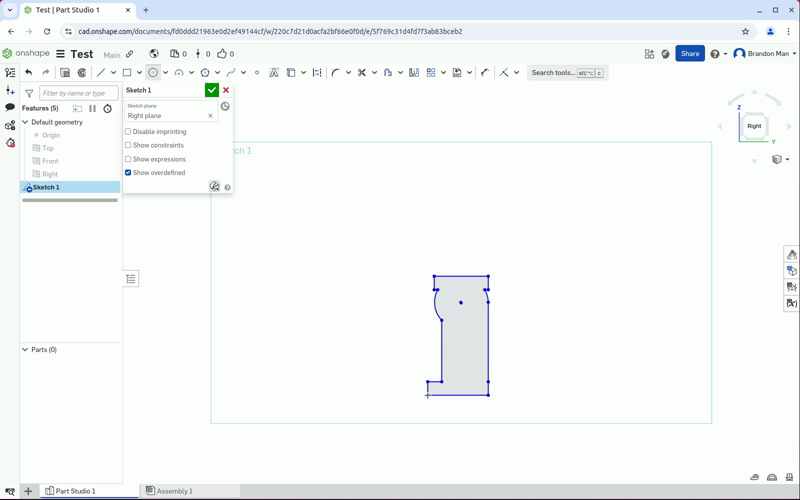
mouse_move(460, 375)
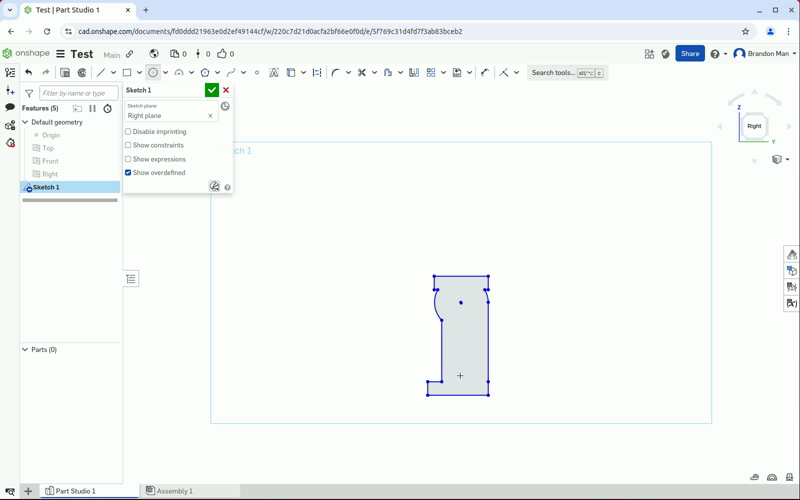
click(460, 375)
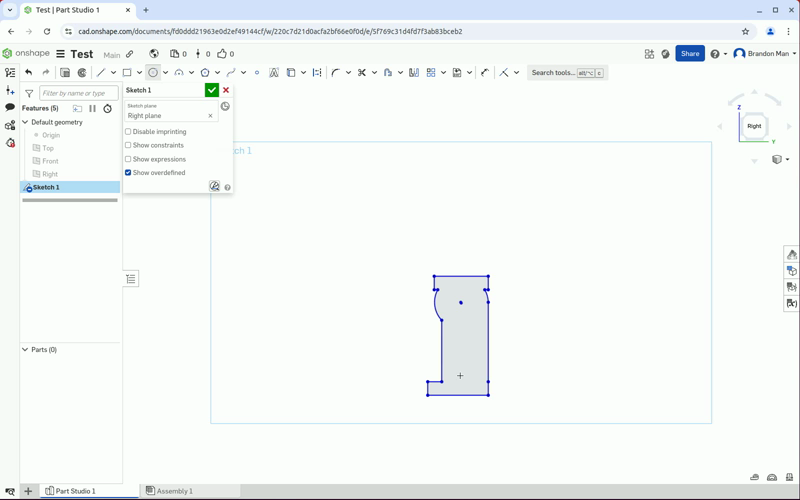
key_up(shift)
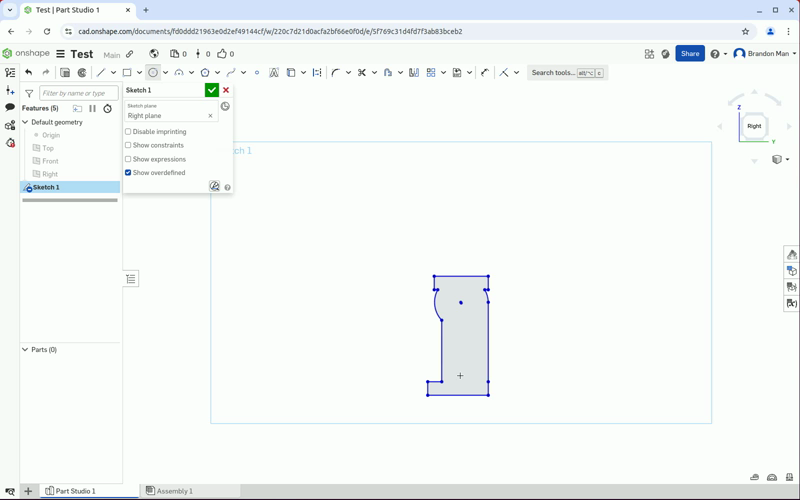
mouse_move(469, 375)
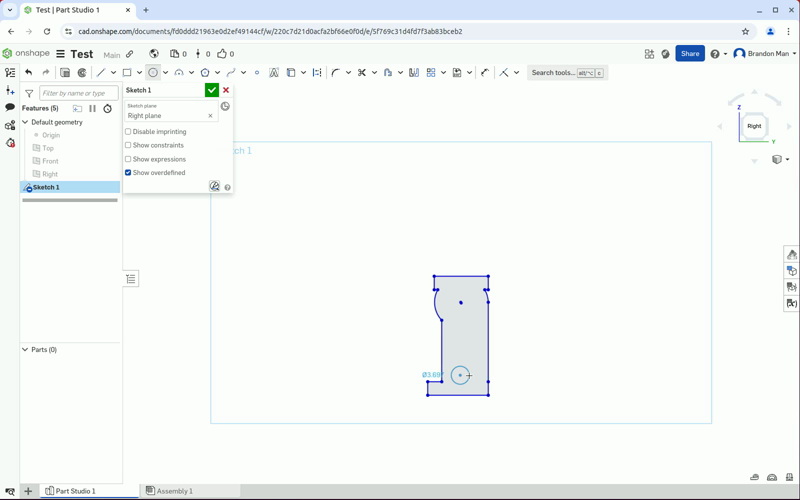
click(469, 375)
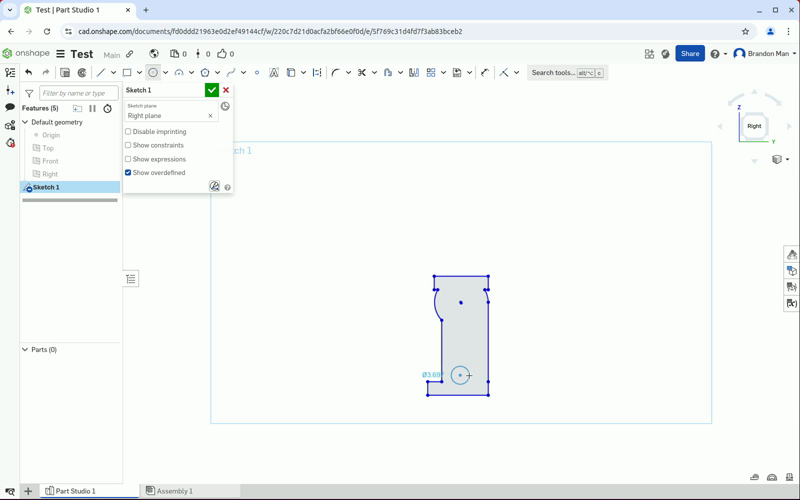
key(esc)
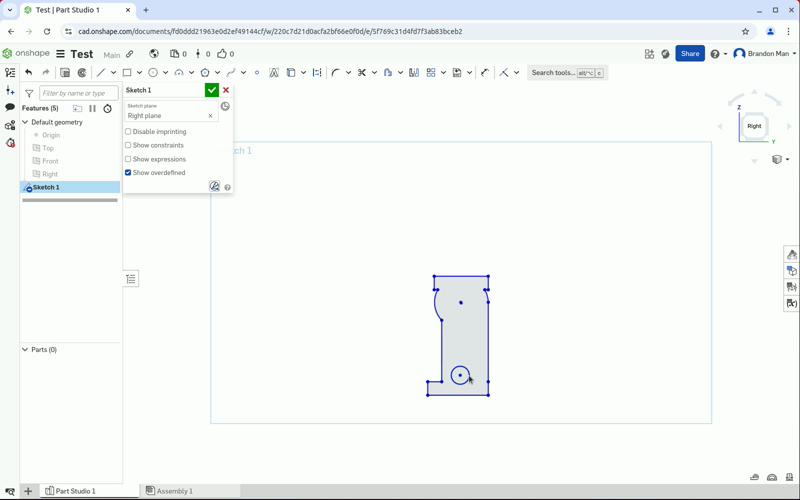
mouse_move(471, 294)
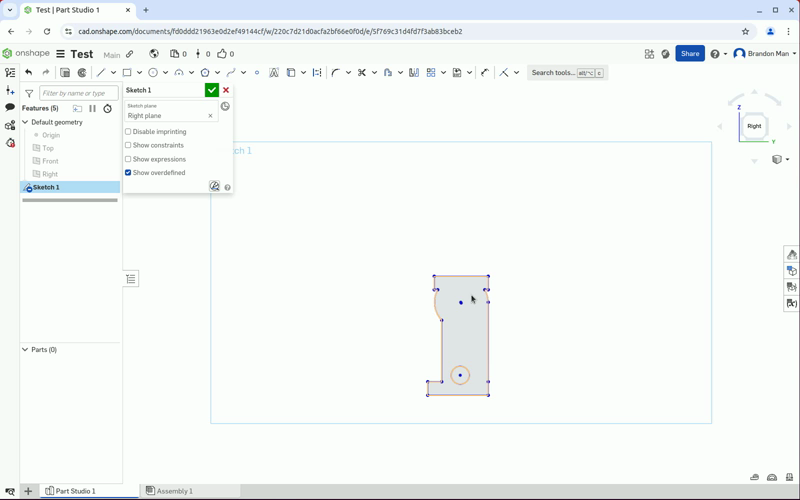
click(471, 294)
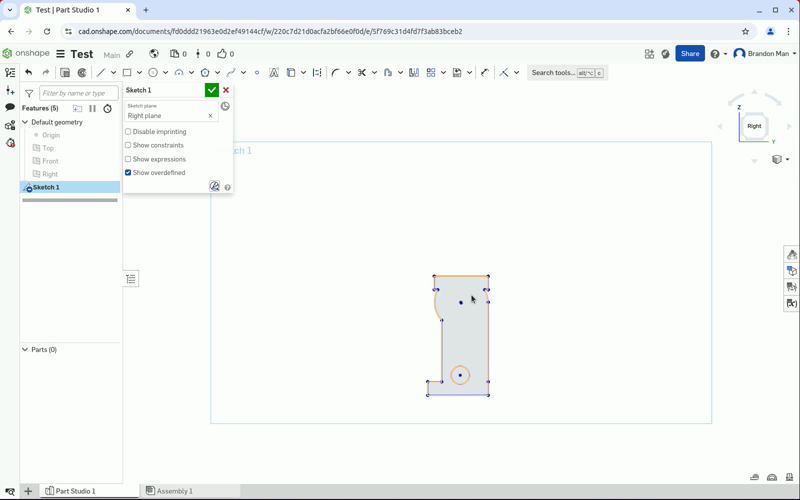
mouse_move(73, 352)
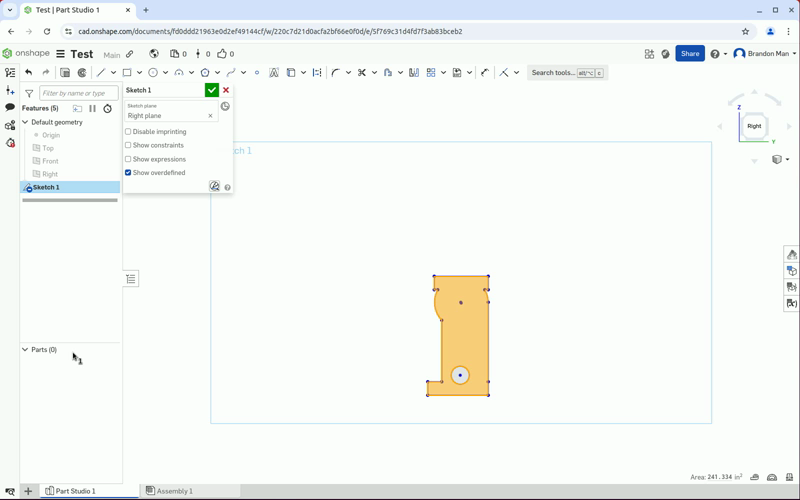
key(shift+y)
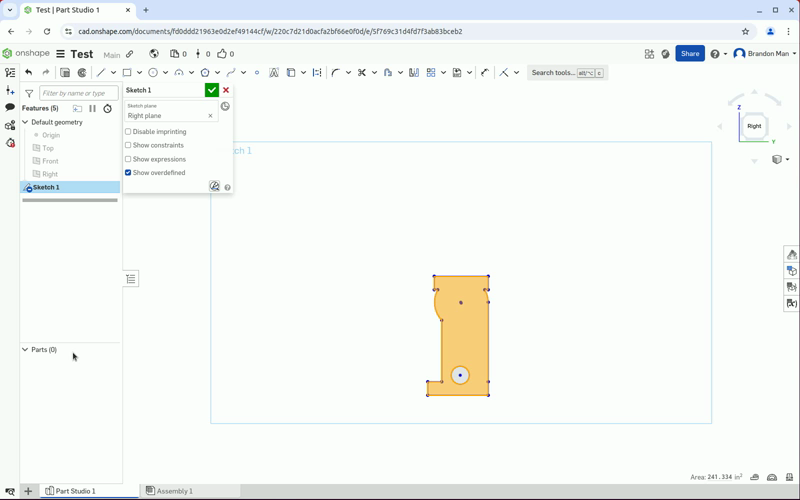
key(shift+e)
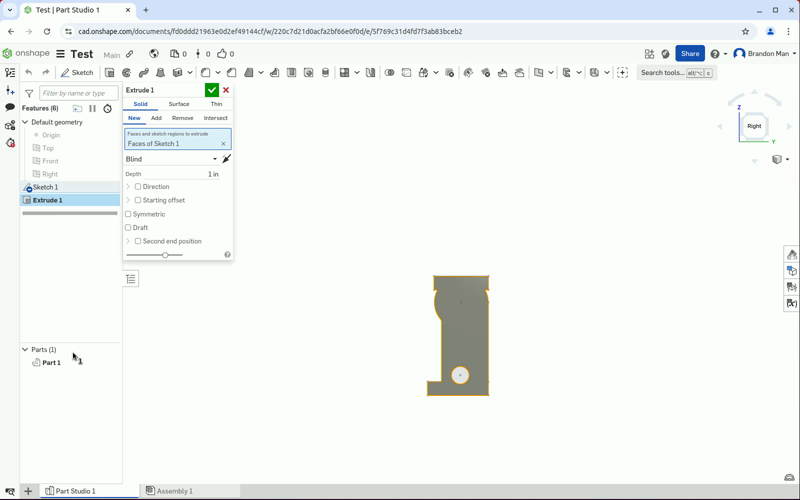
mouse_move(143, 106)
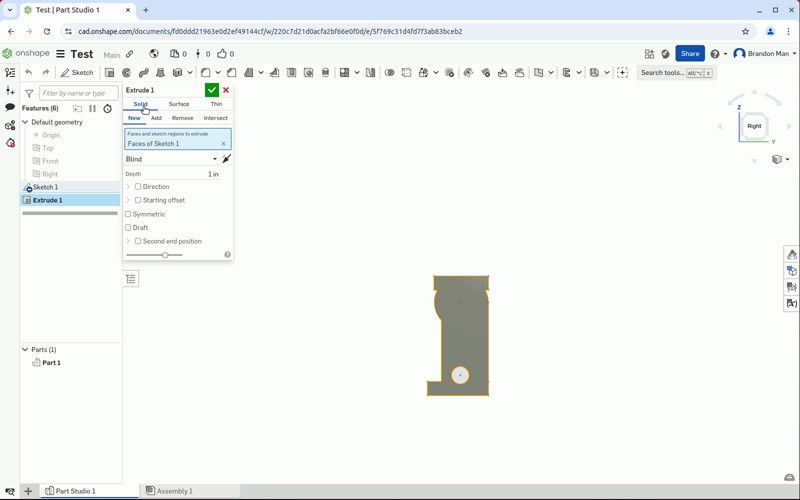
click(143, 106)
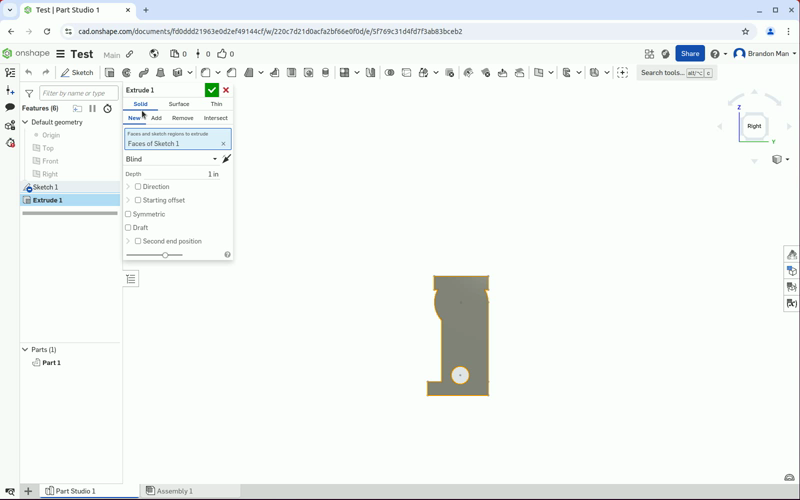
mouse_move(137, 120)
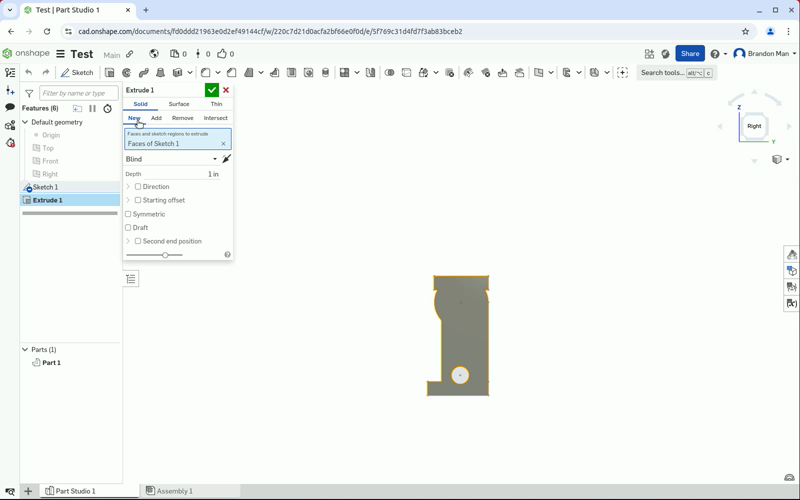
click(137, 120)
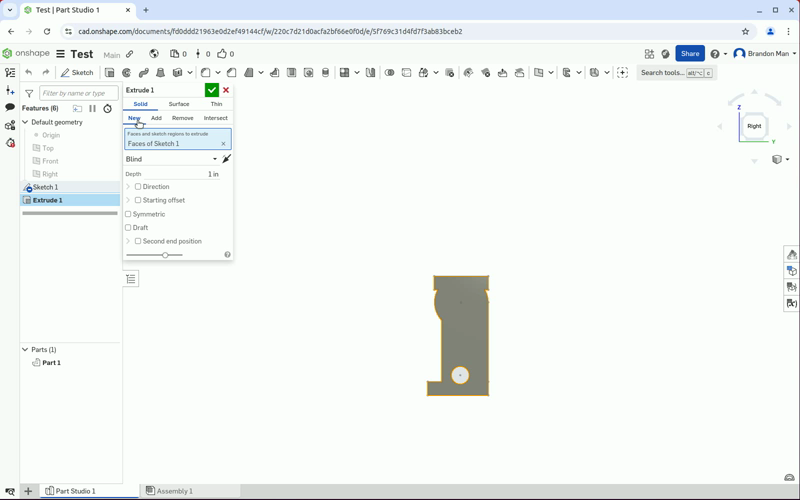
key(tab, 4)
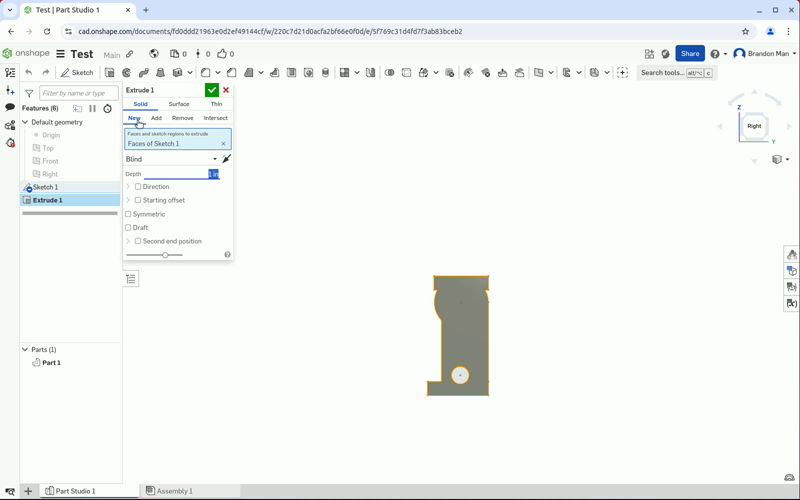
text(20.22)
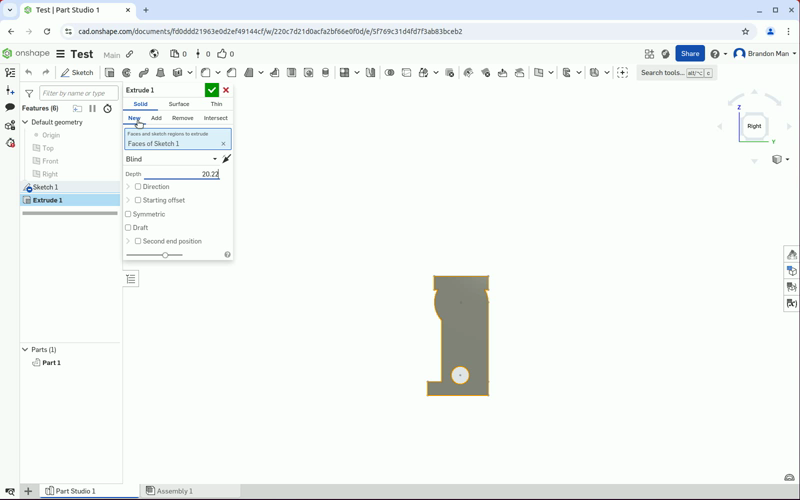
key(tab, 3)
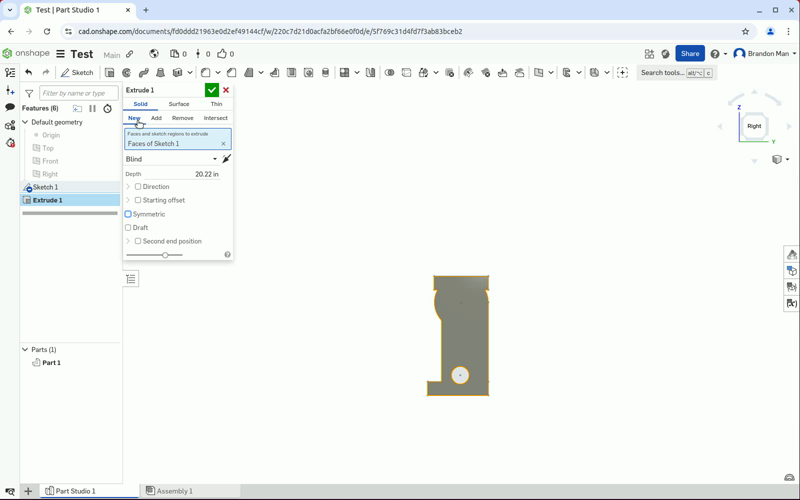
key(space)
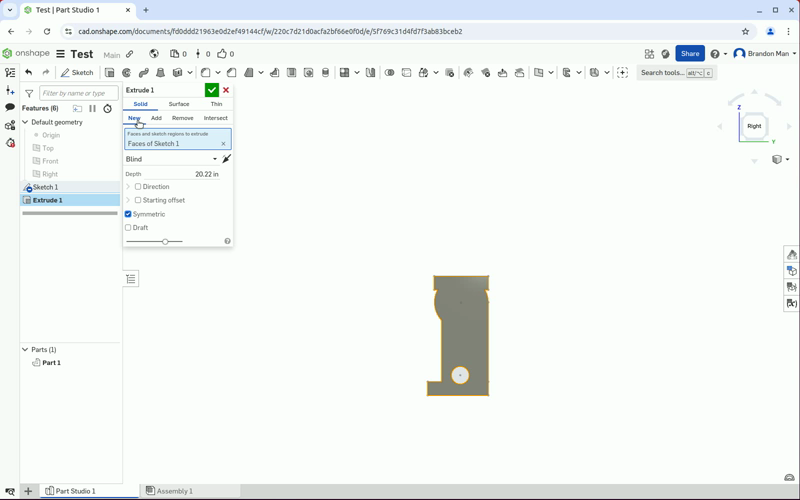
key(enter)
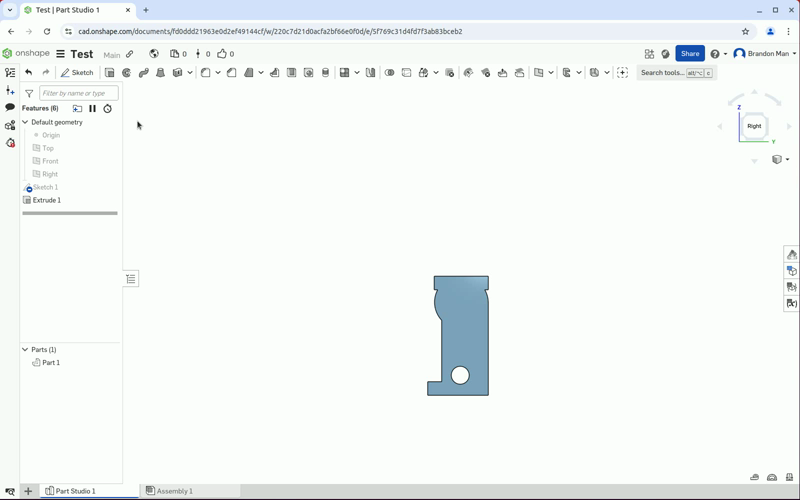
key(shift+h)
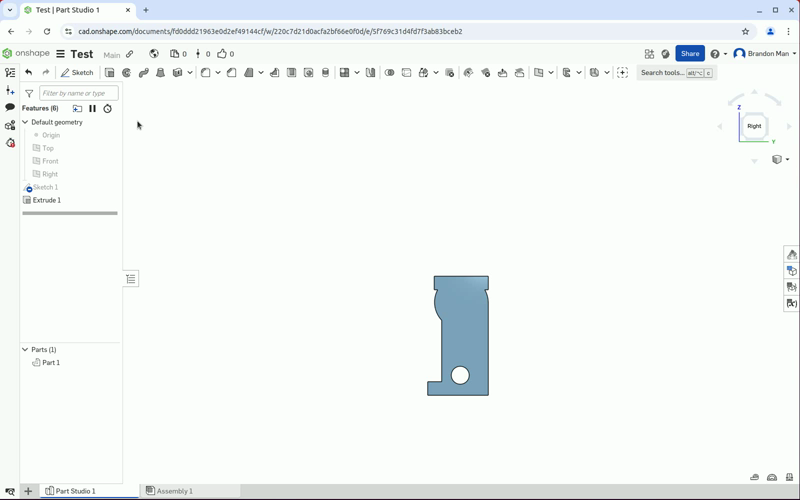
key(shift+h)
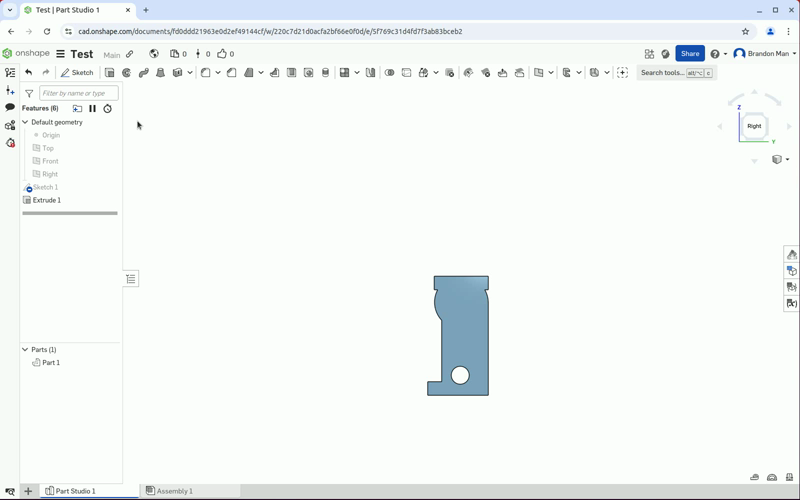
mouse_move(73, 189)
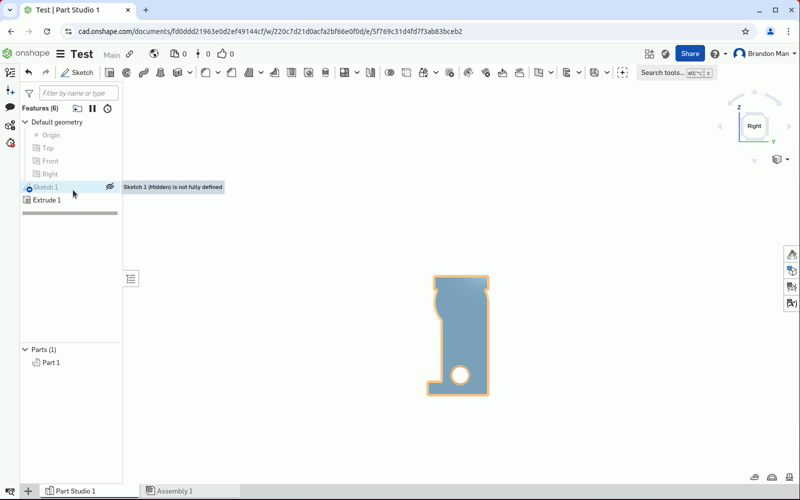
click(73, 189)
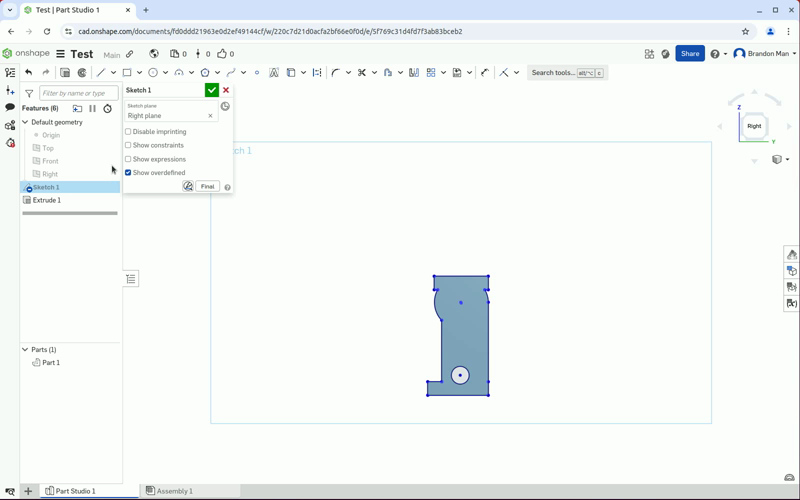
mouse_move(229, 92)
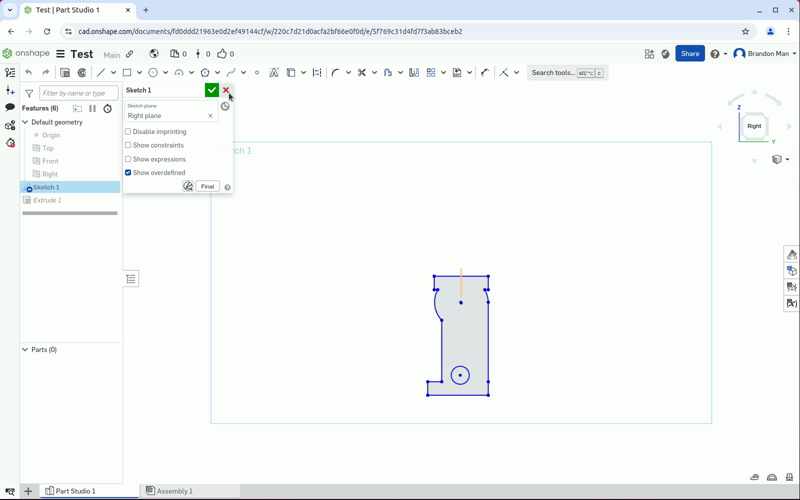
click(229, 92)
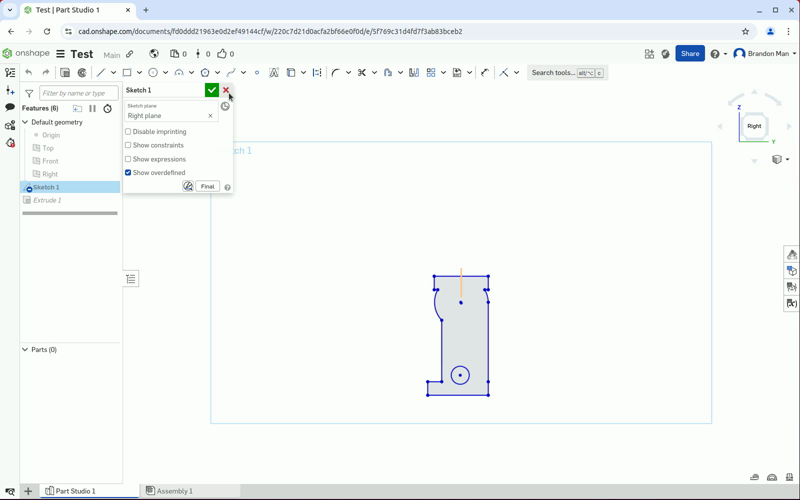
key(shift+s)
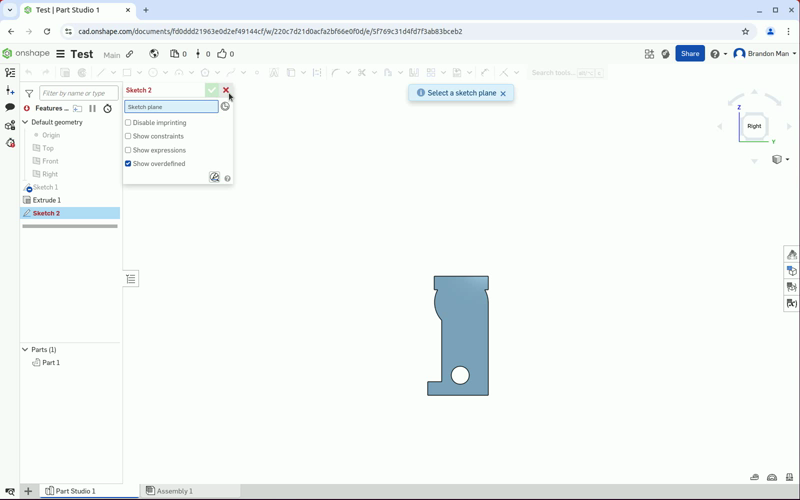
mouse_move(73, 176)
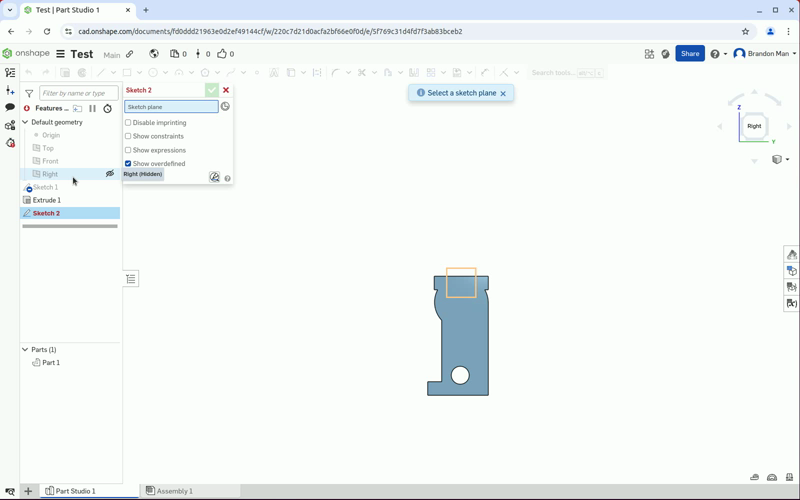
click(73, 176)
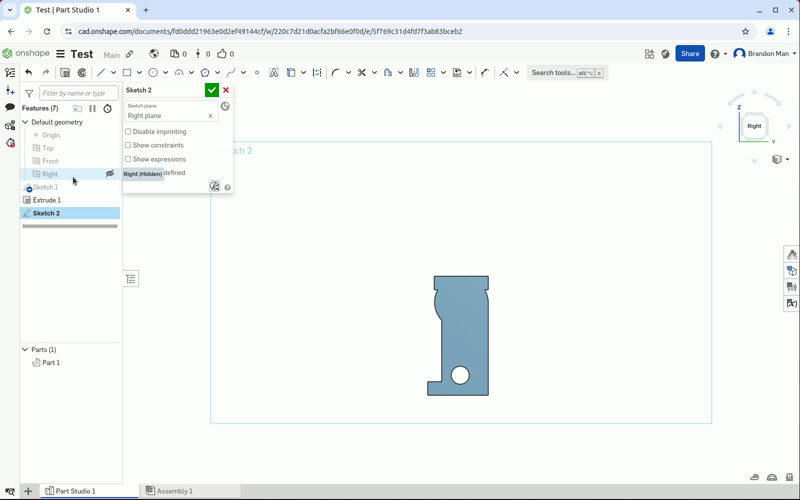
mouse_move(73, 352)
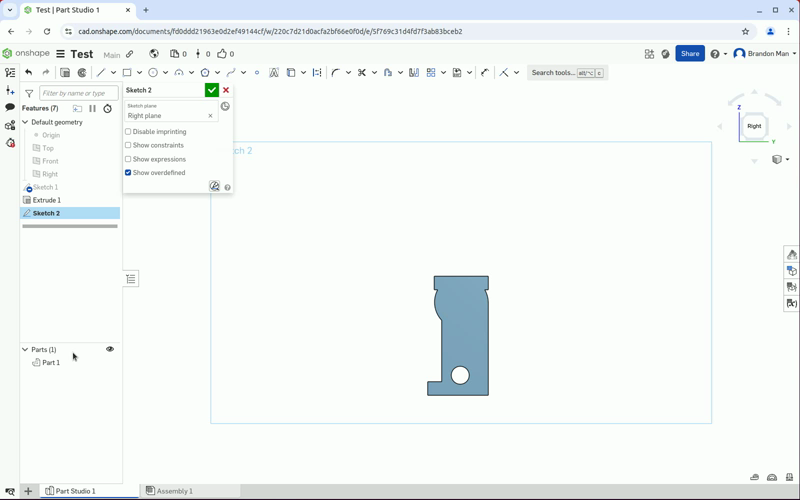
key(y)
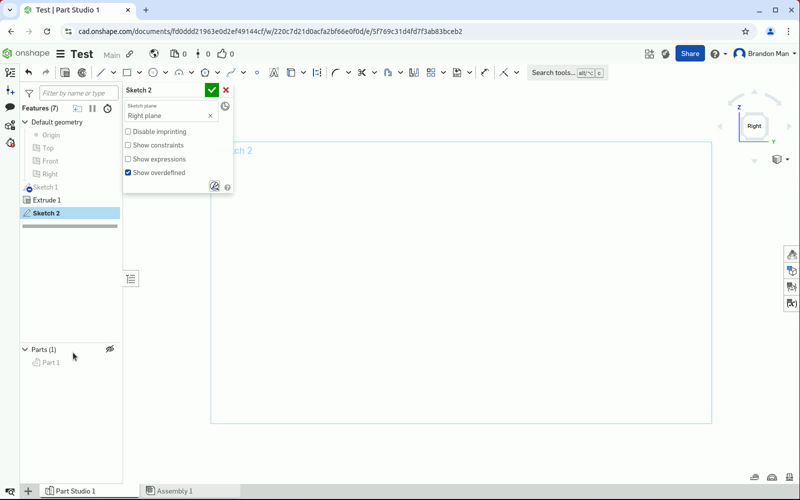
key(c)
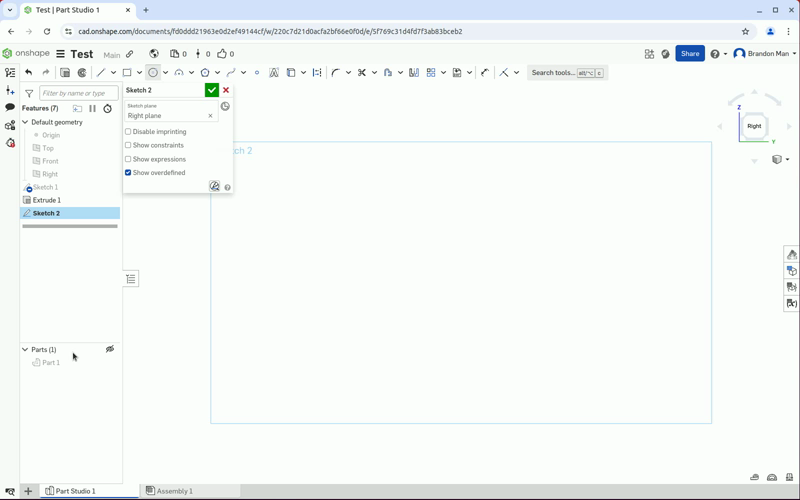
key_down(shift)
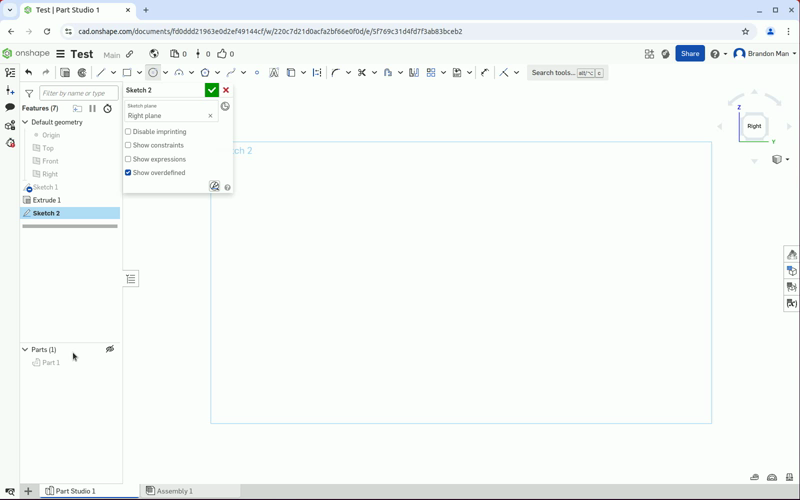
mouse_move(461, 375)
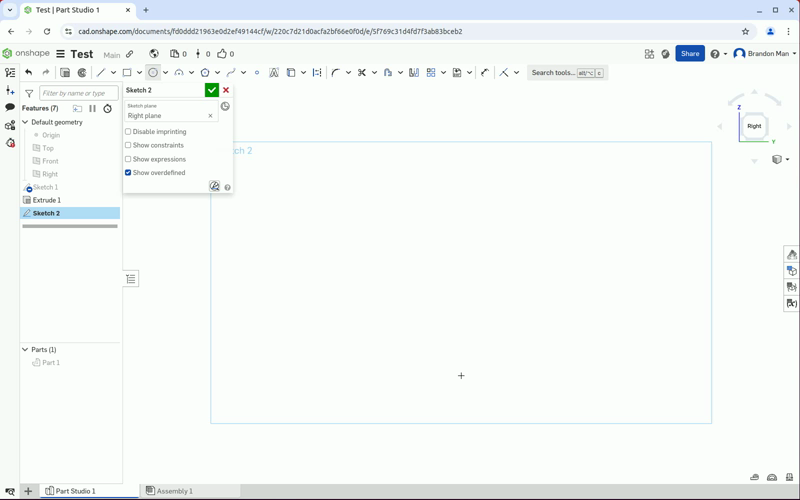
click(461, 375)
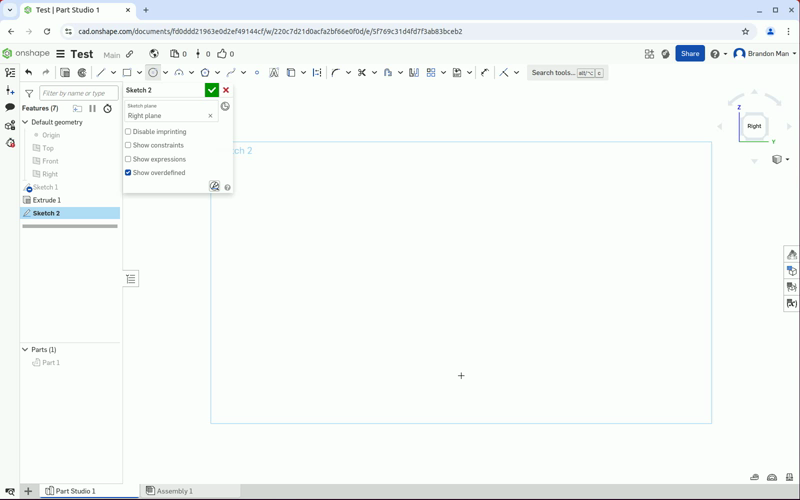
key_up(shift)
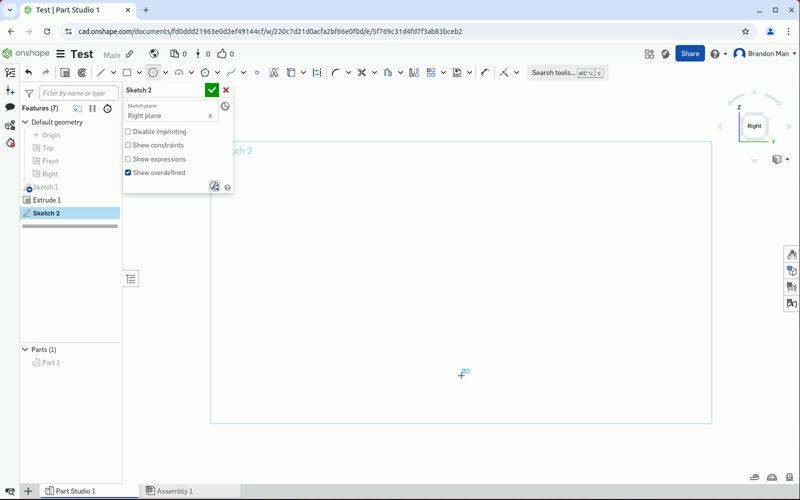
mouse_move(533, 375)
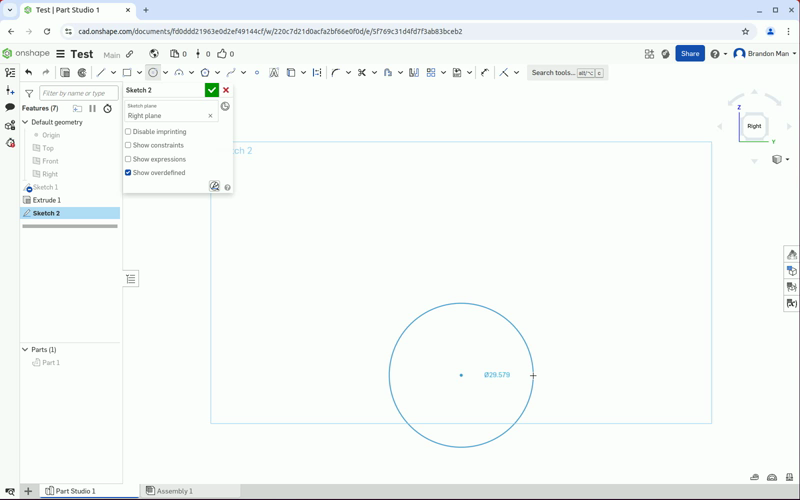
click(533, 375)
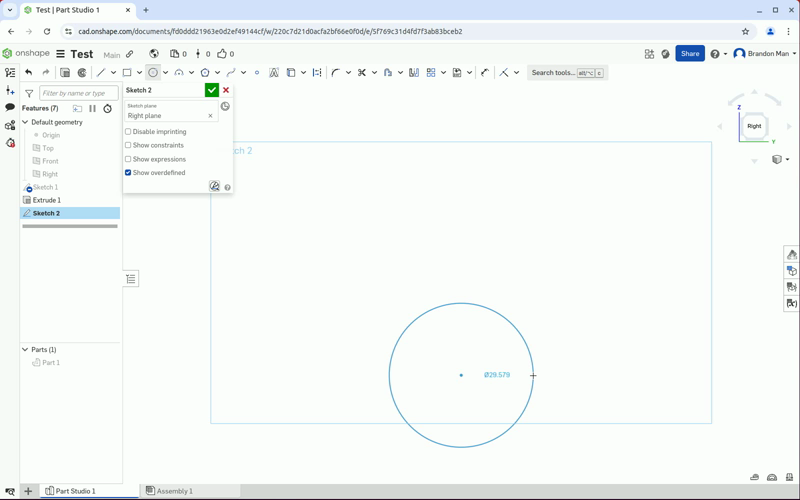
key(esc)
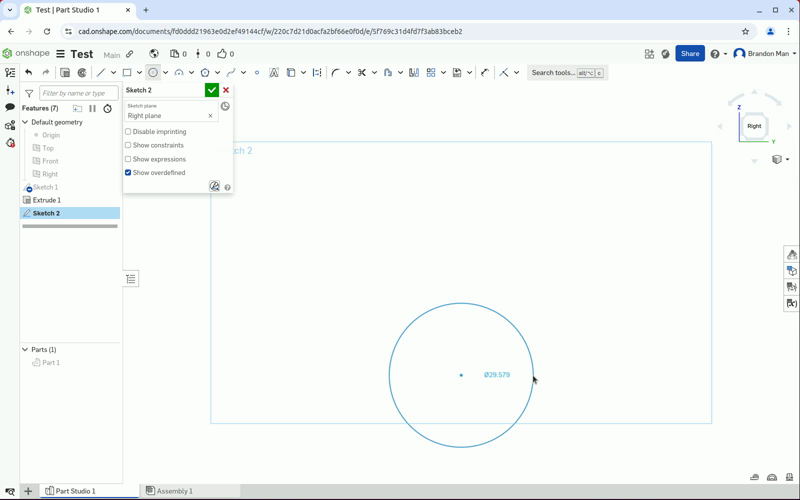
mouse_move(494, 392)
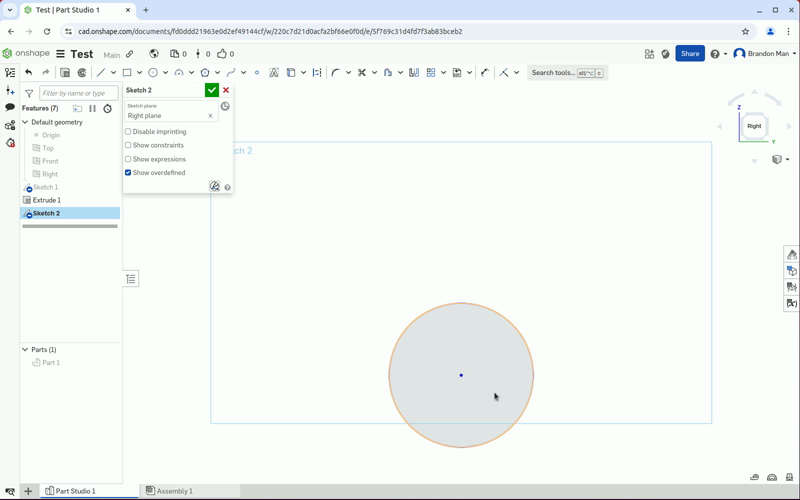
click(494, 392)
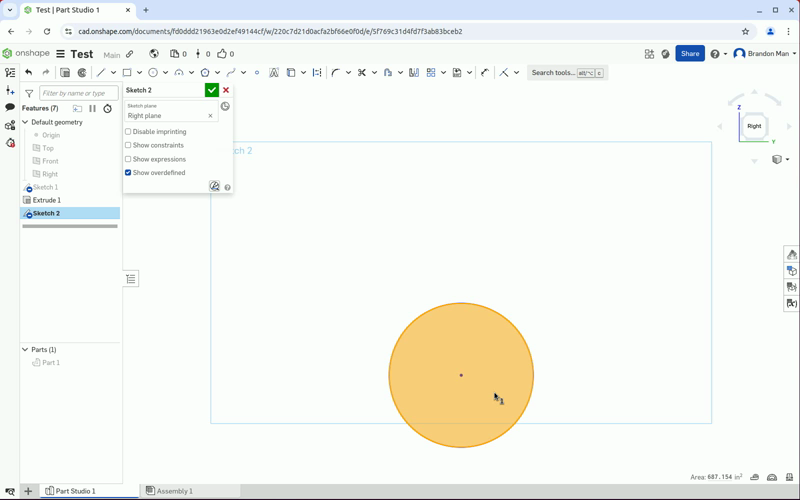
mouse_move(73, 352)
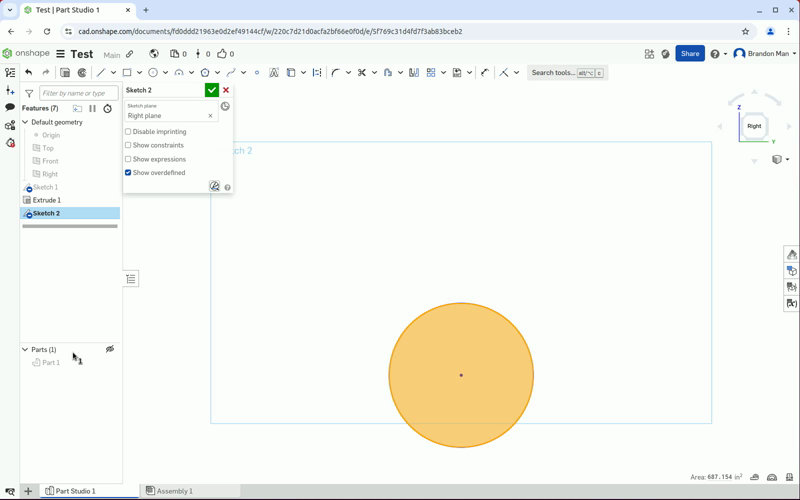
key(shift+y)
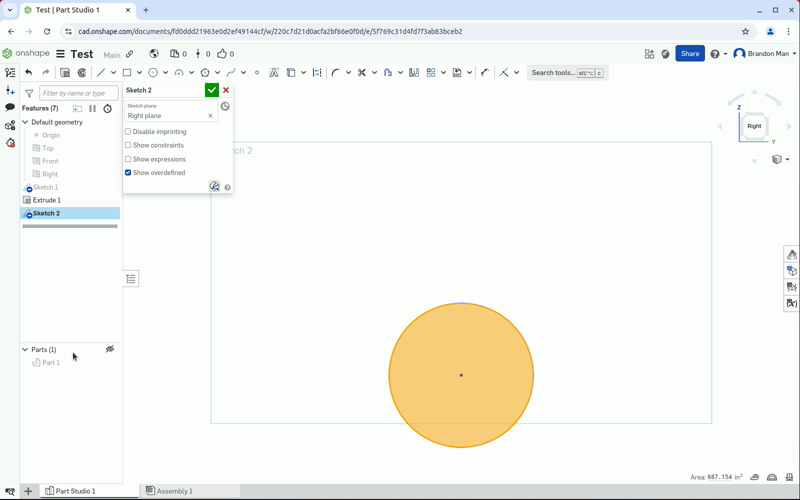
key(shift+e)
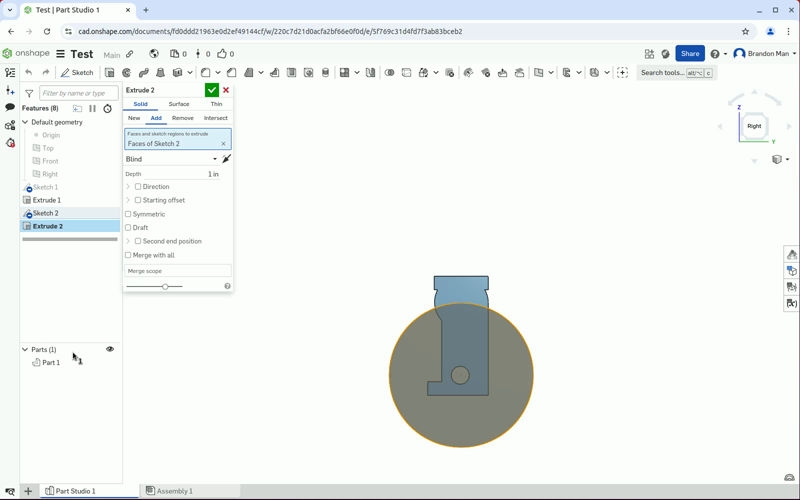
mouse_move(143, 106)
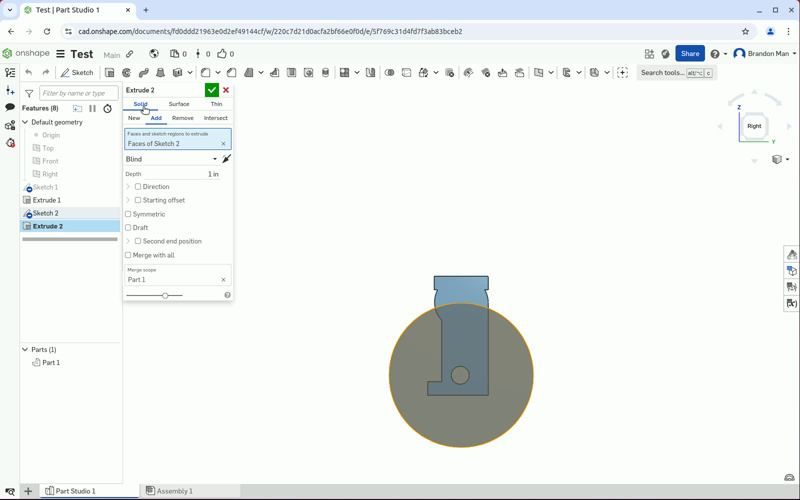
click(143, 106)
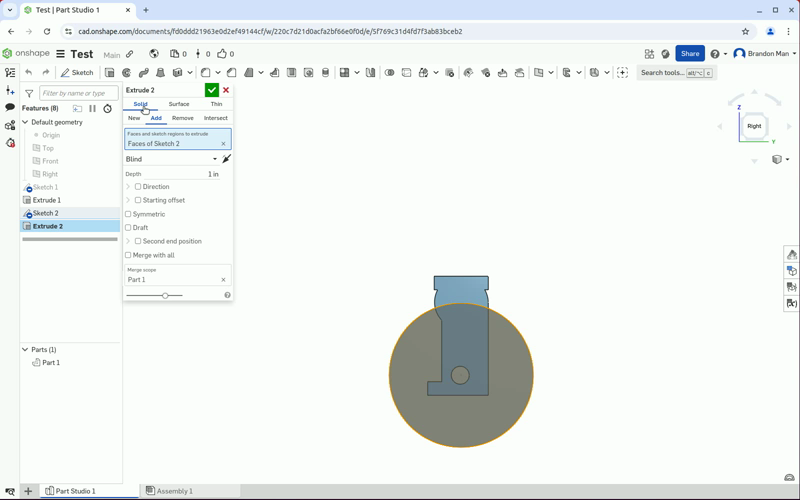
mouse_move(186, 120)
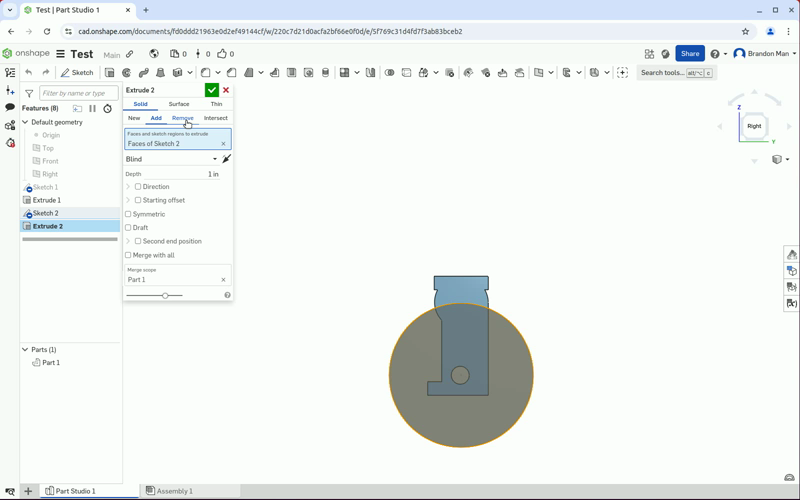
click(186, 120)
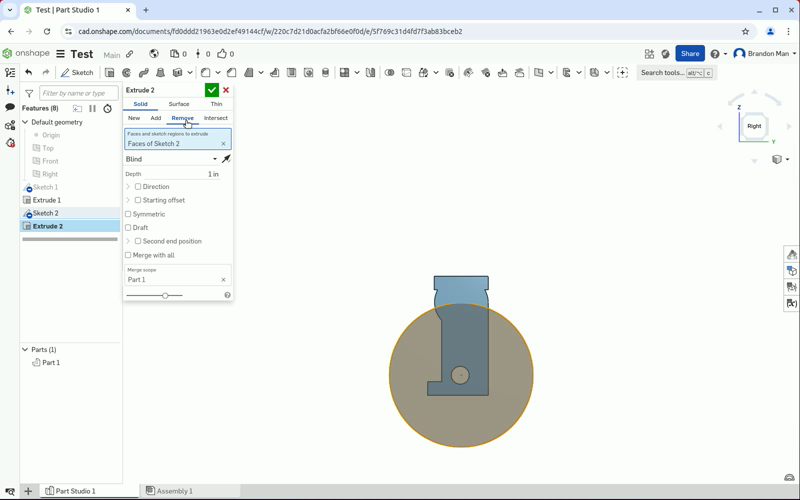
key(tab, 4)
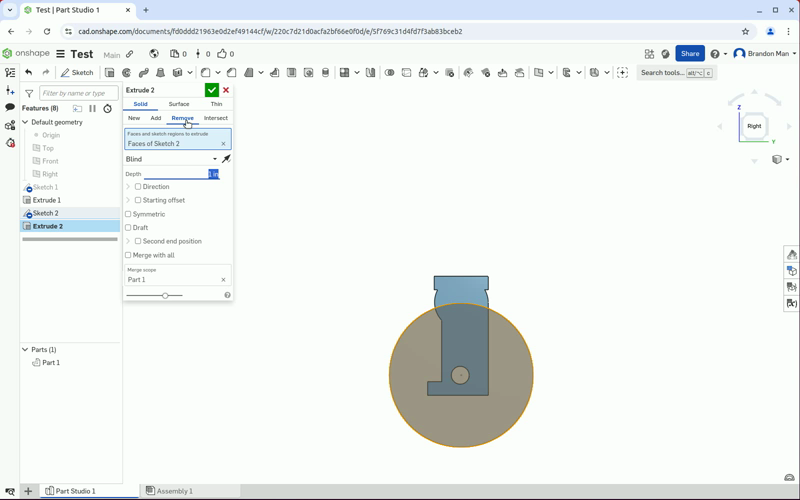
text(-3.37)
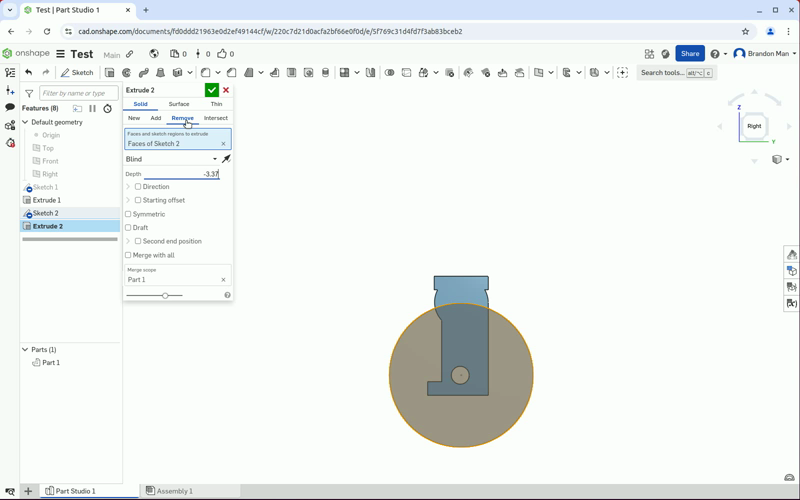
key(tab, 3)
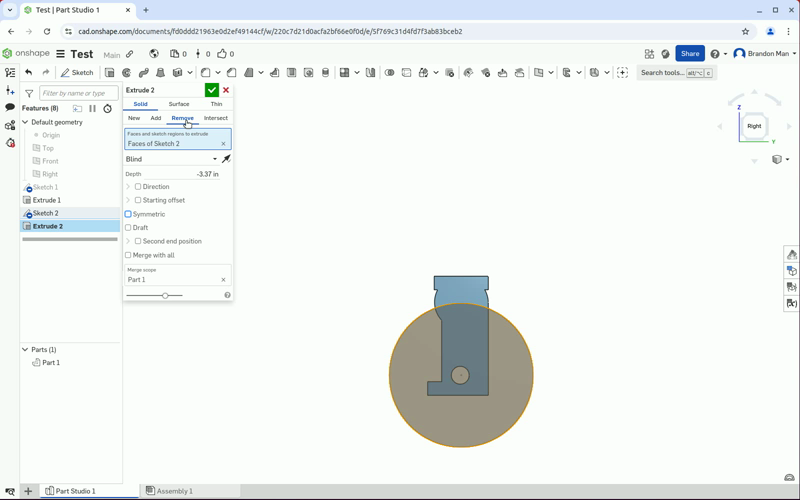
key(space)
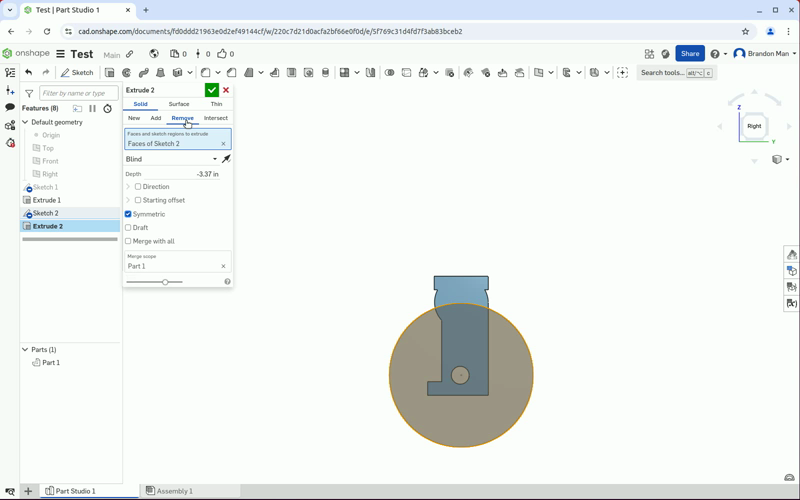
key(tab, 2)
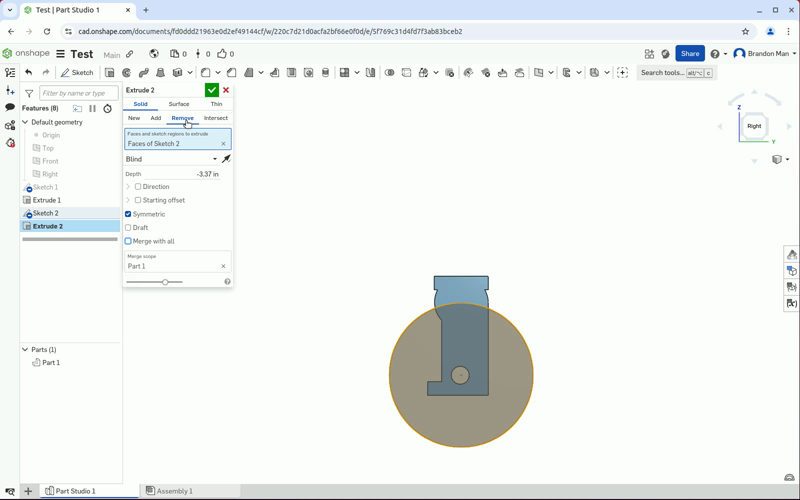
key(space)
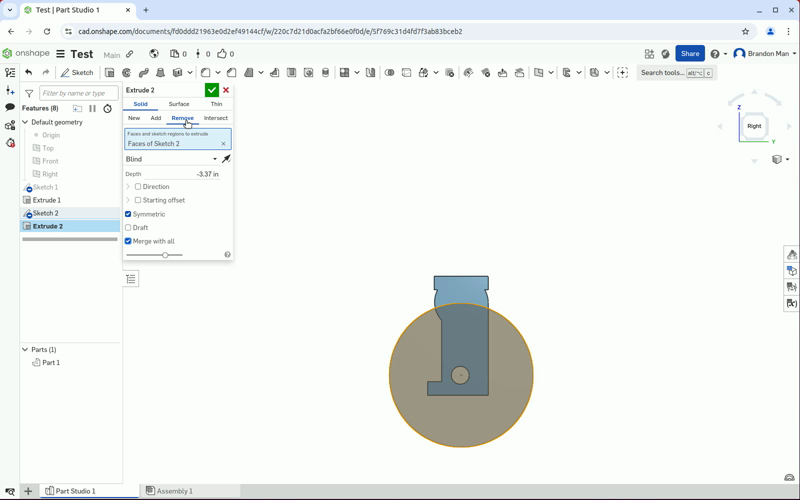
key(enter)
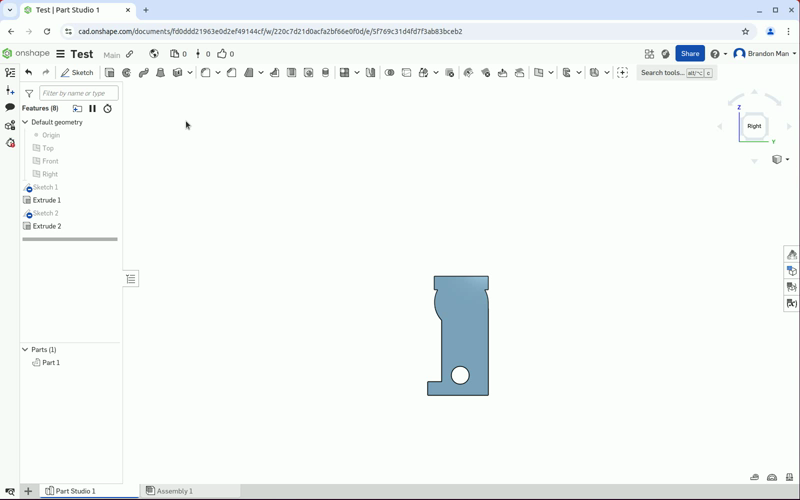
key(shift+h)
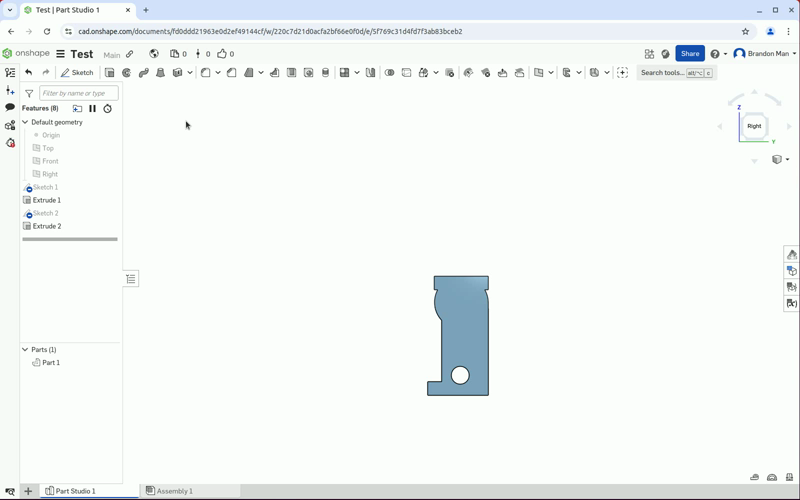
key(shift+h)
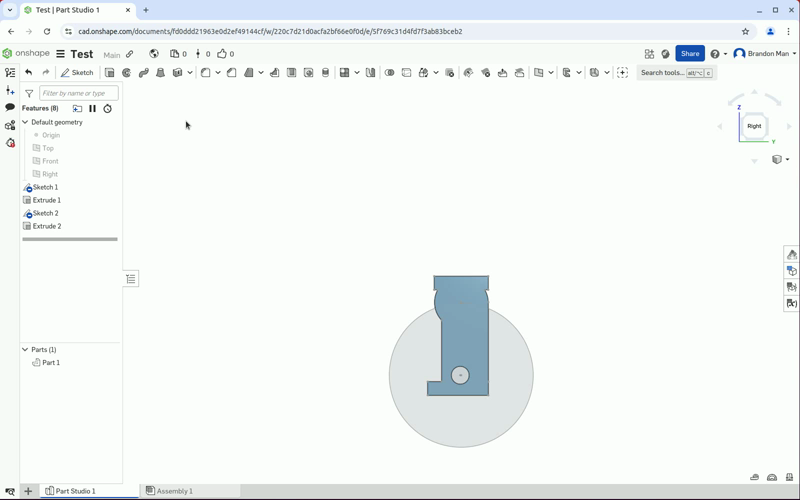
key(shift+7)
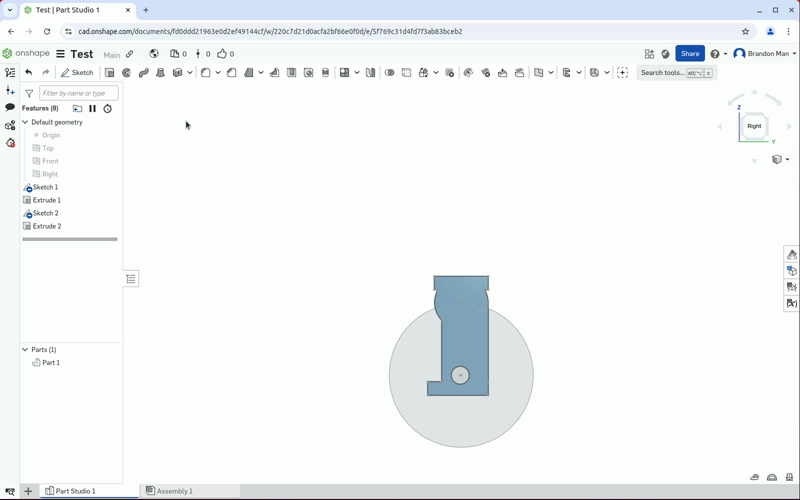
key(right, 2)
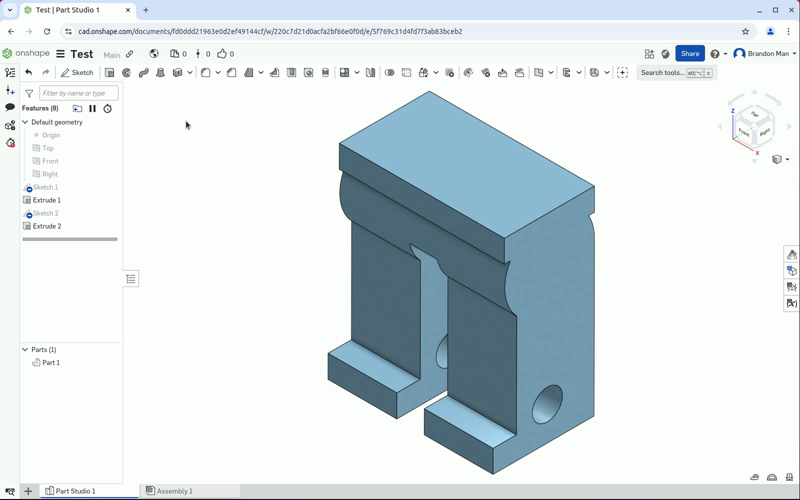
key(down, 2)
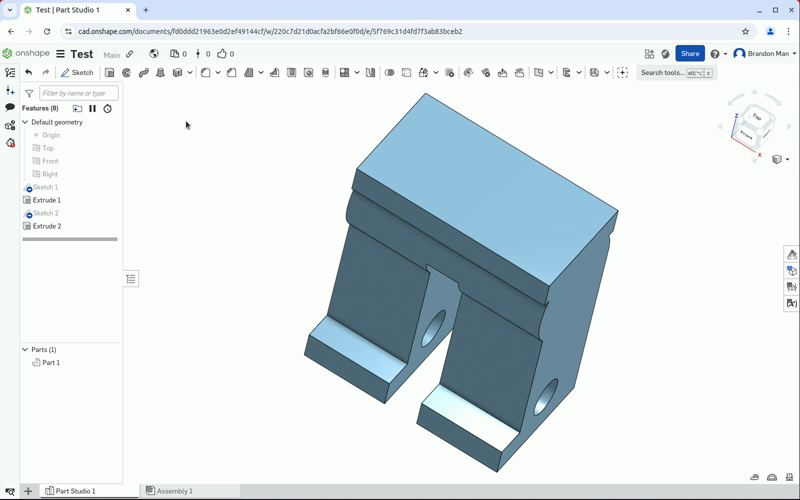
key(up, 2)
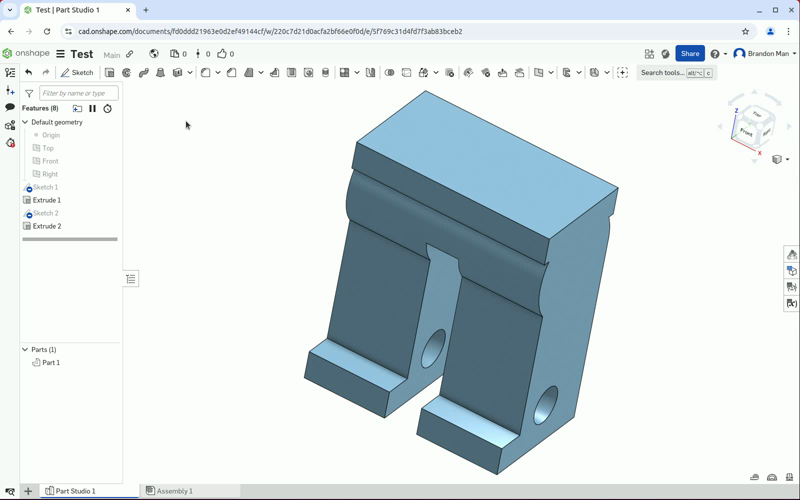
key(left, 2)
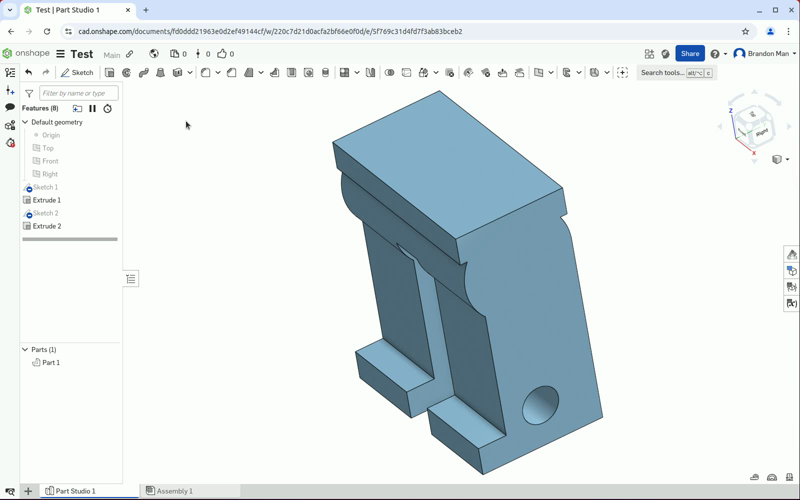
mouse_move(73, 189)
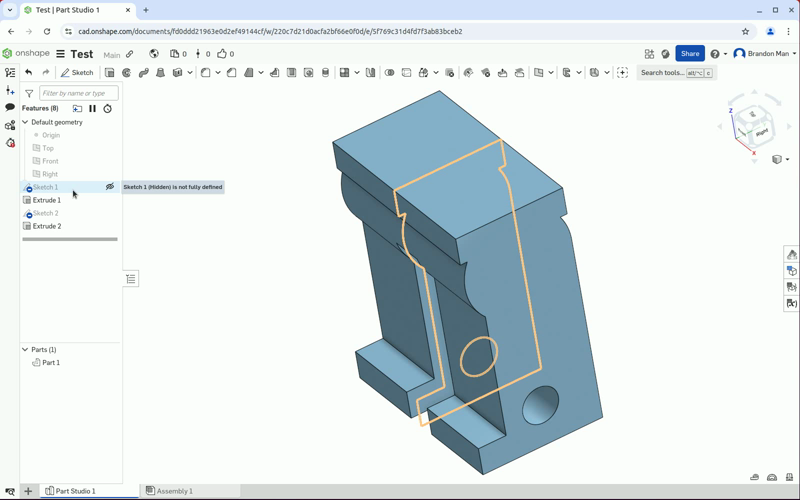
click(73, 189)